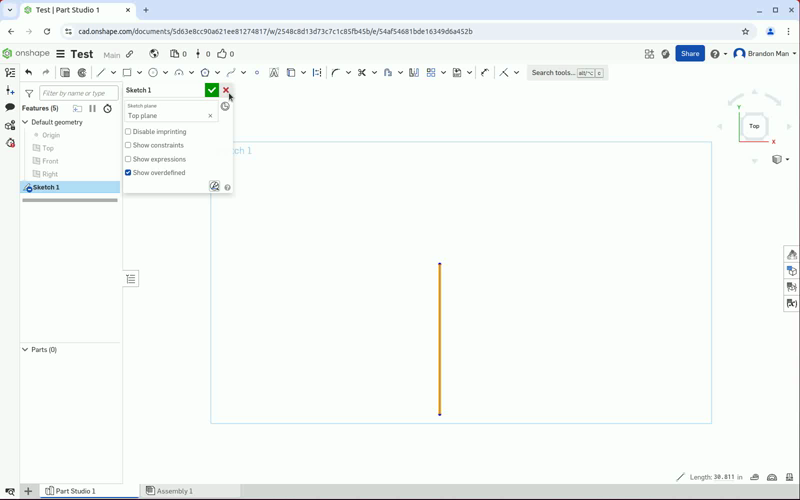
key(shift+h)
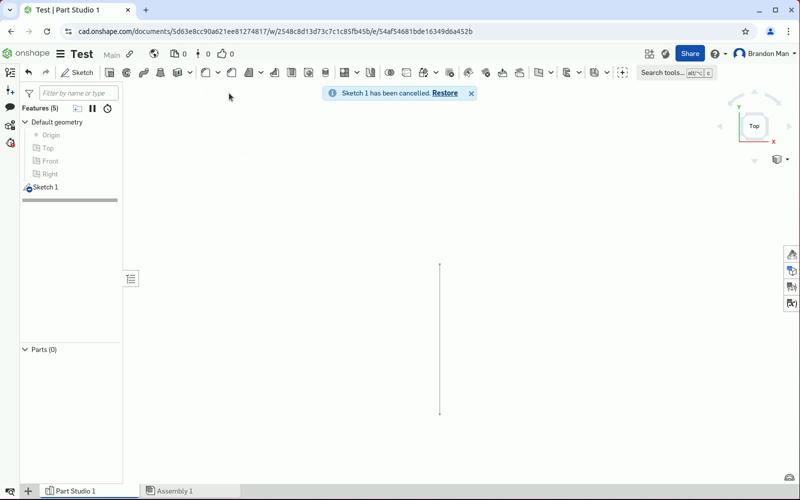
key(shift+s)
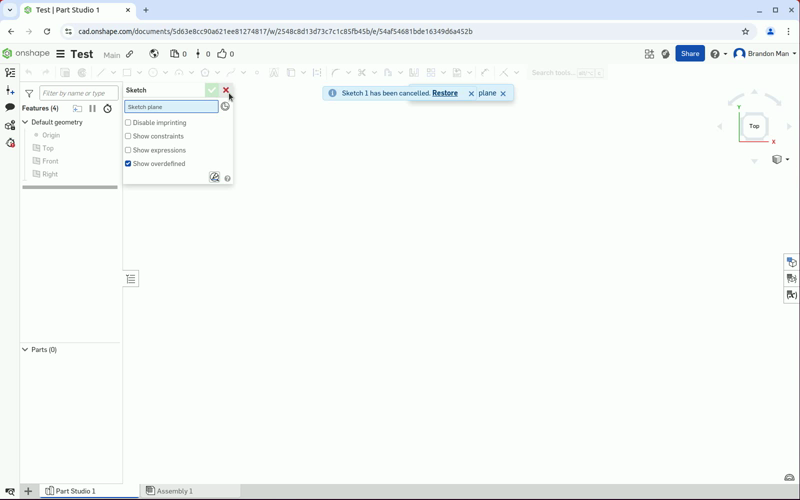
mouse_move(73, 150)
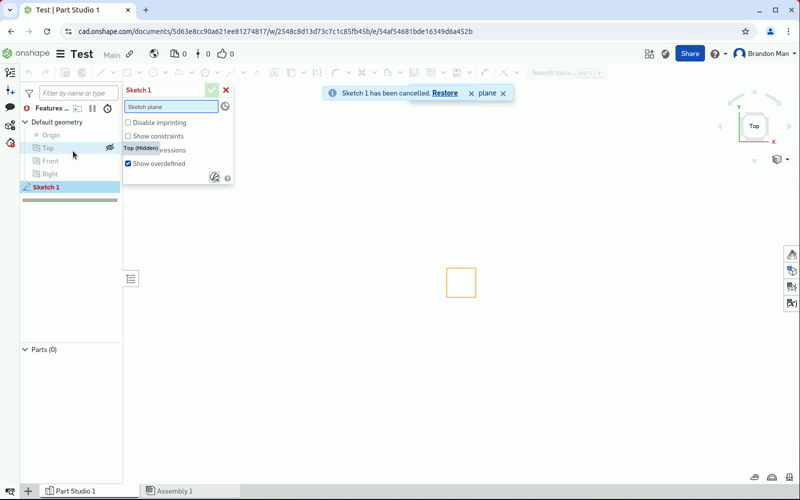
click(73, 150)
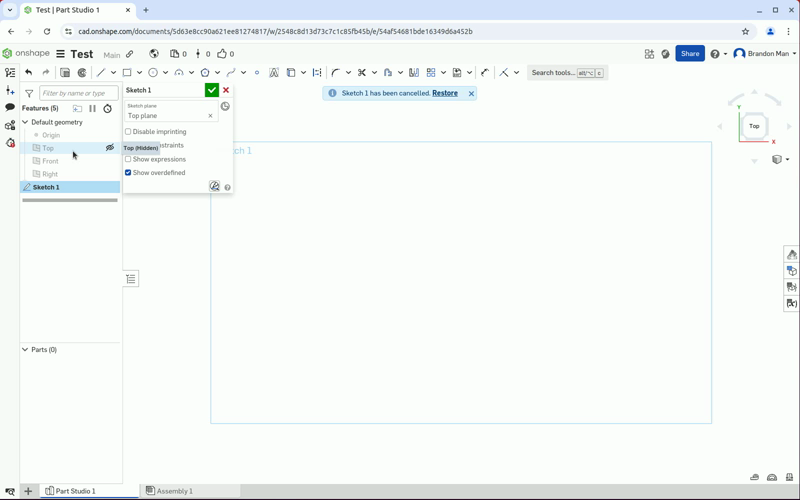
mouse_move(73, 352)
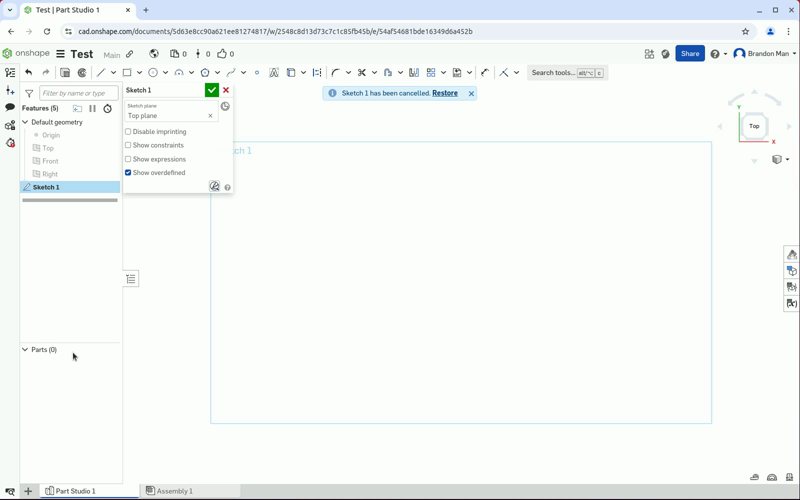
key(y)
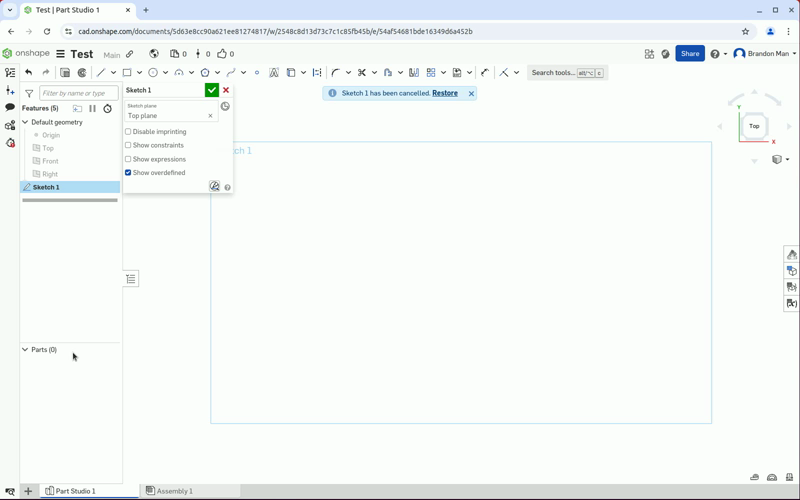
key(l)
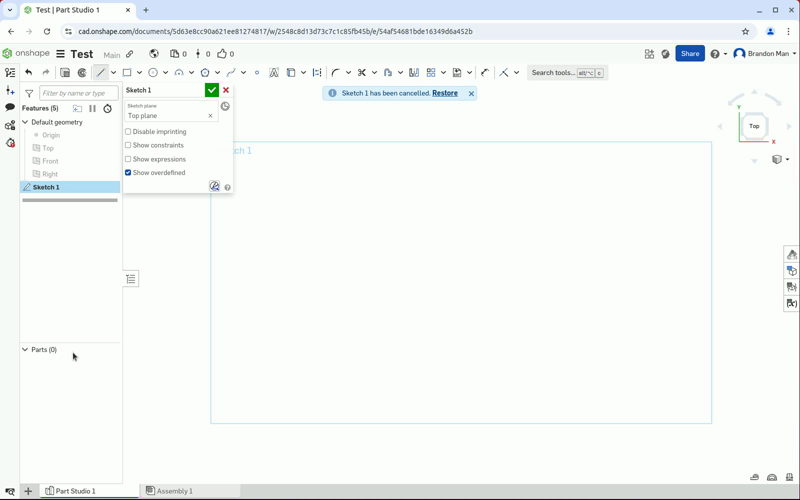
key_down(shift)
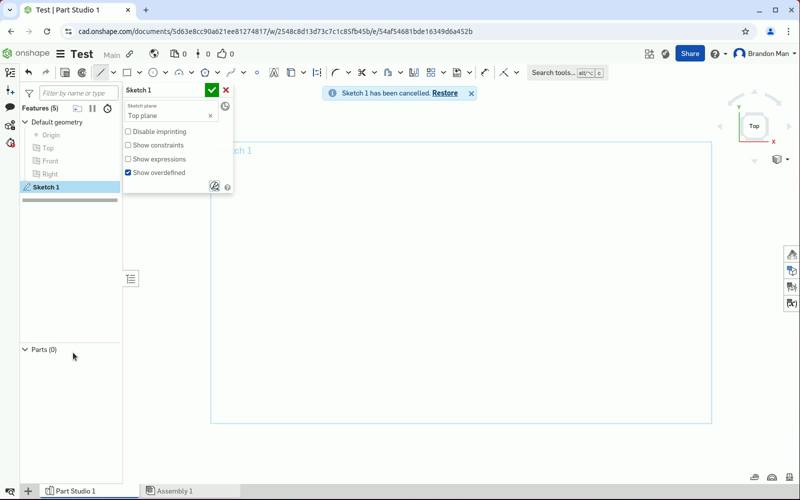
mouse_move(404, 367)
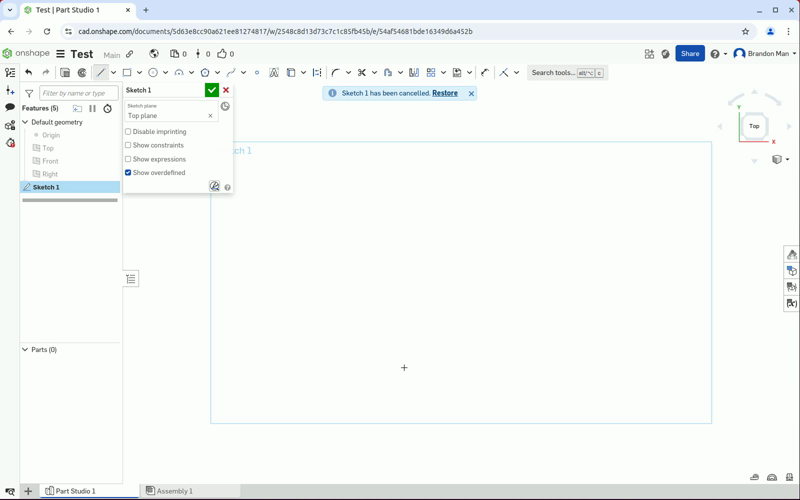
click(404, 367)
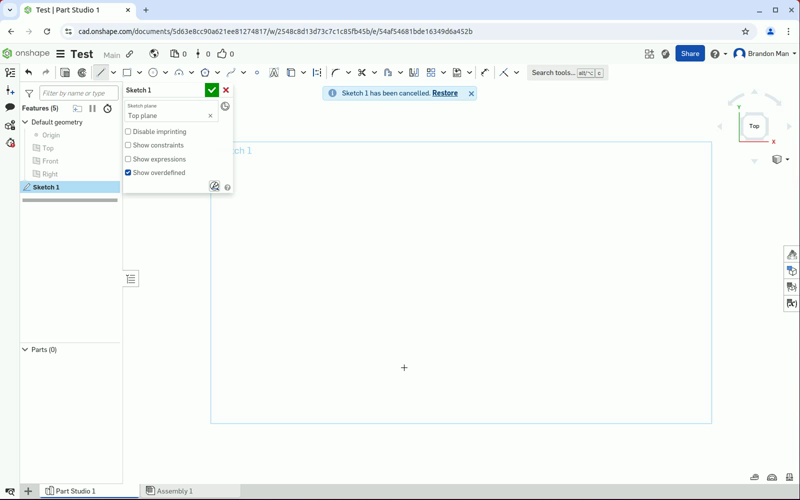
key_up(shift)
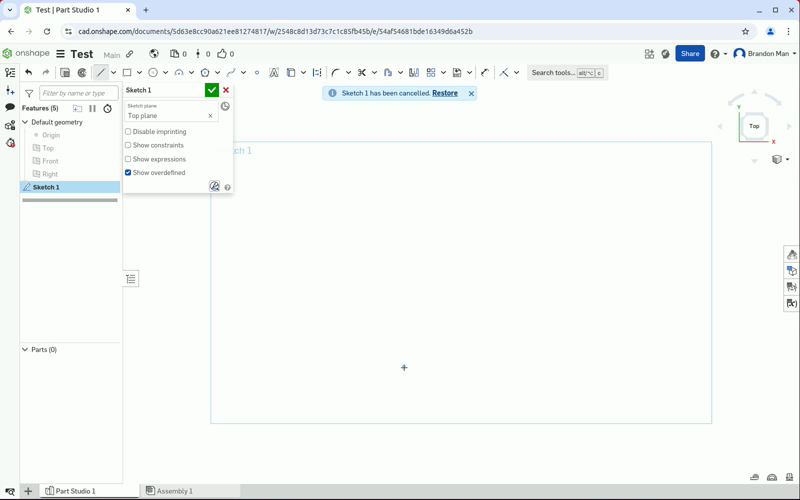
key_down(shift)
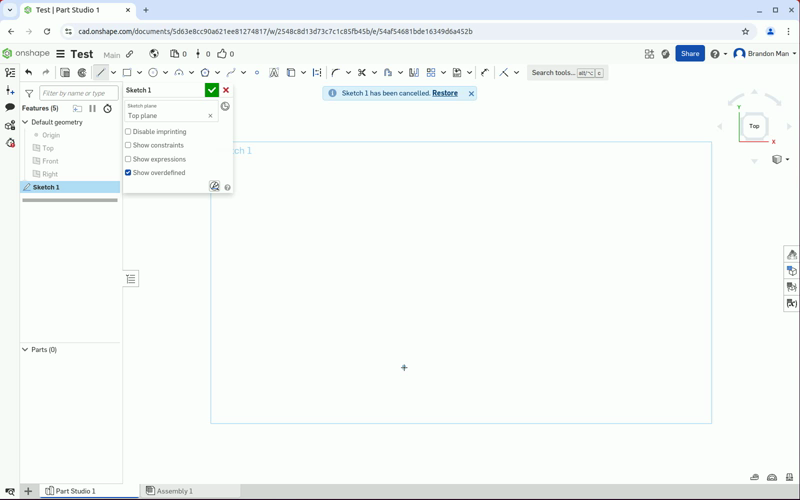
mouse_move(434, 367)
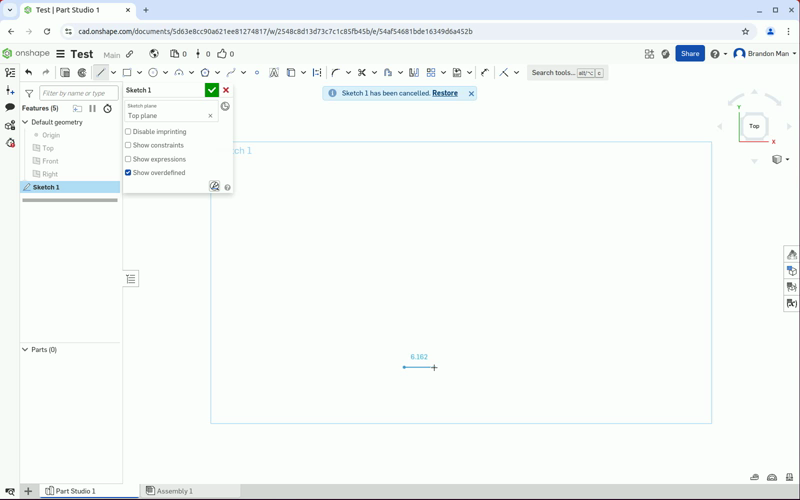
mouse_move(461, 367)
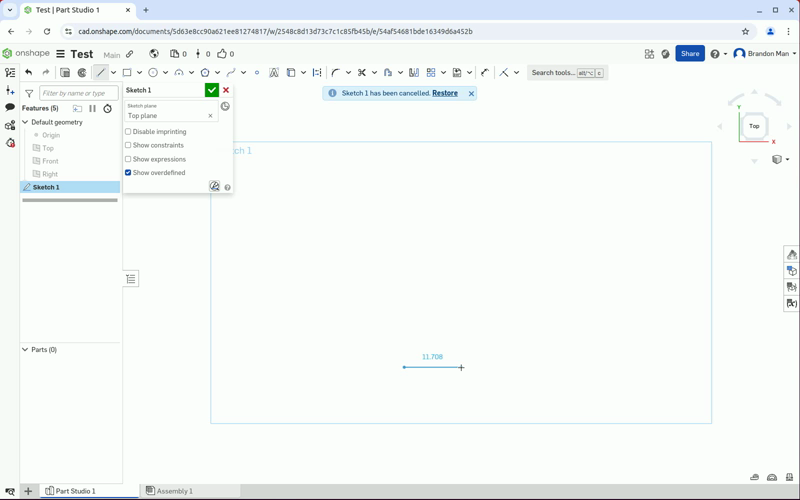
click(461, 367)
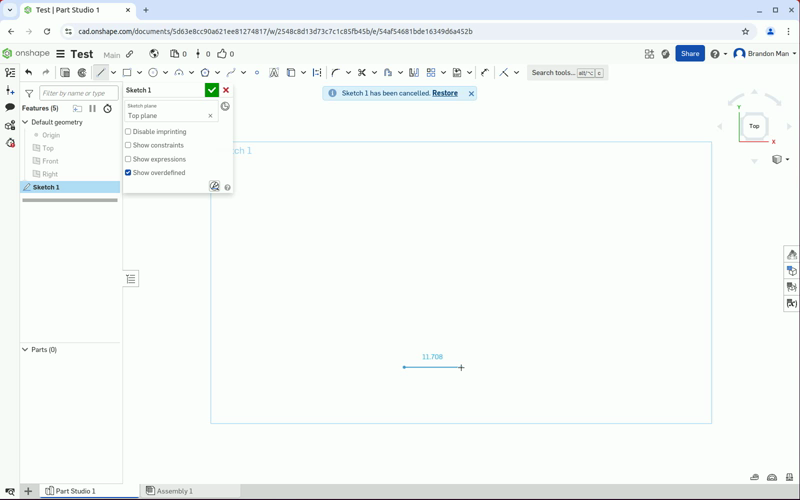
key_up(shift)
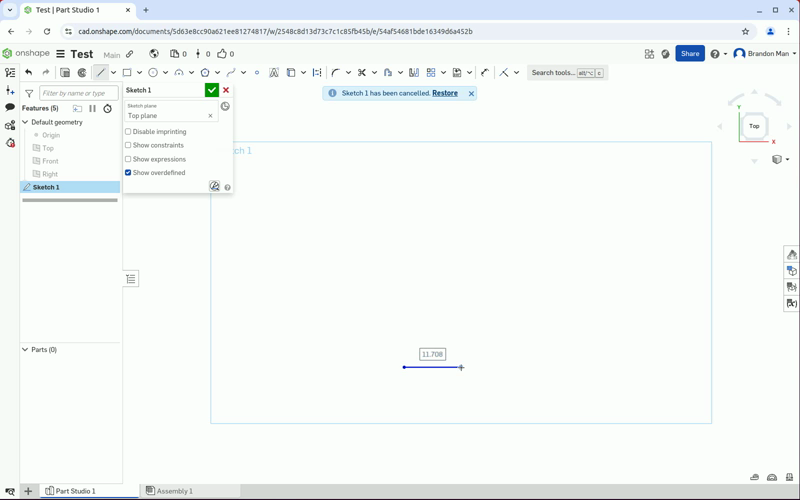
key_down(shift)
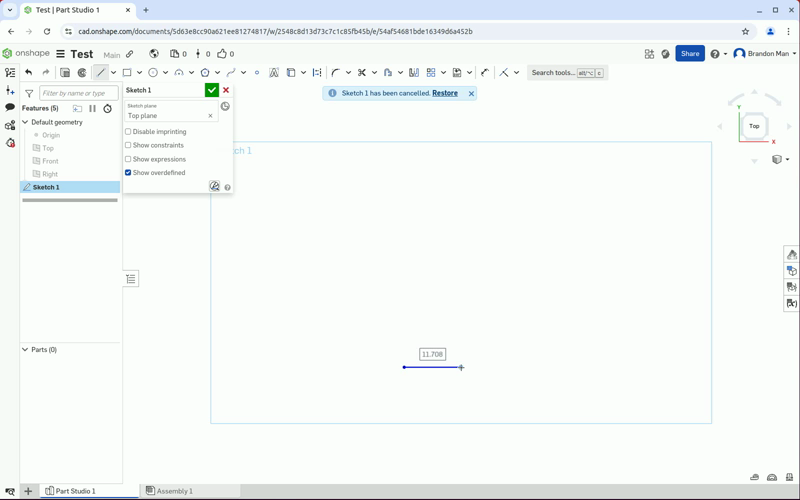
mouse_move(491, 367)
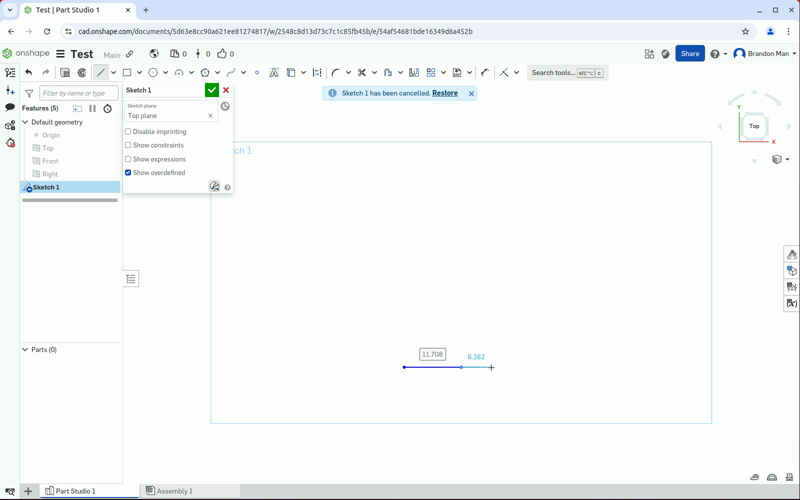
mouse_move(461, 310)
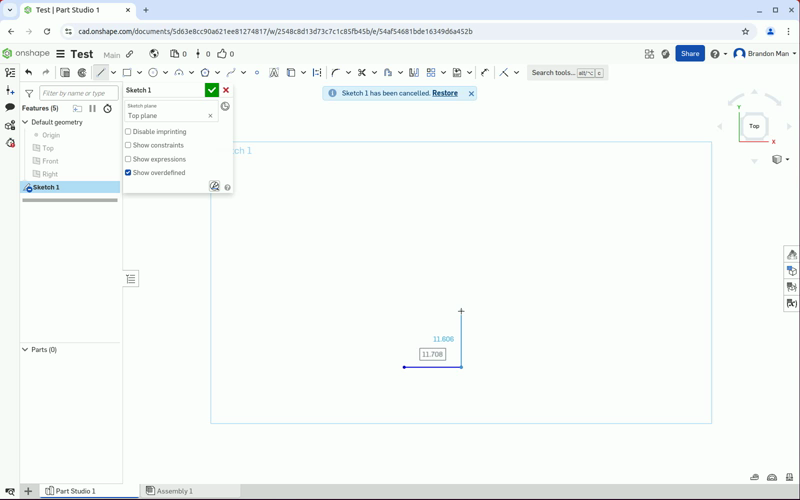
click(461, 310)
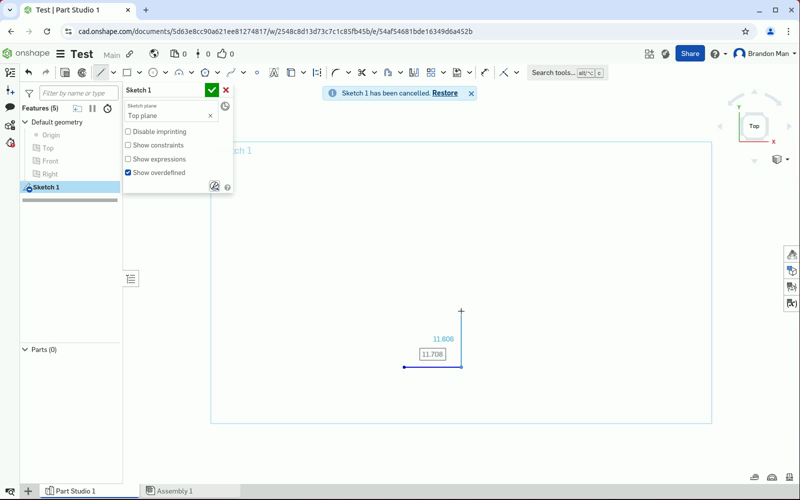
key_up(shift)
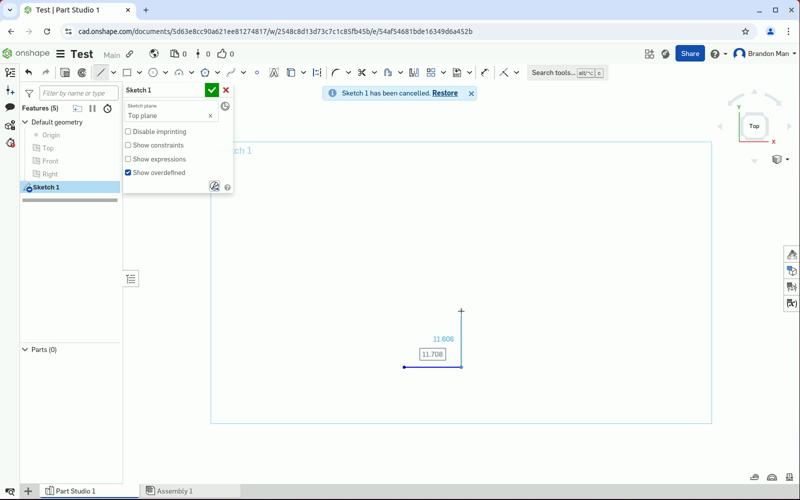
key_down(shift)
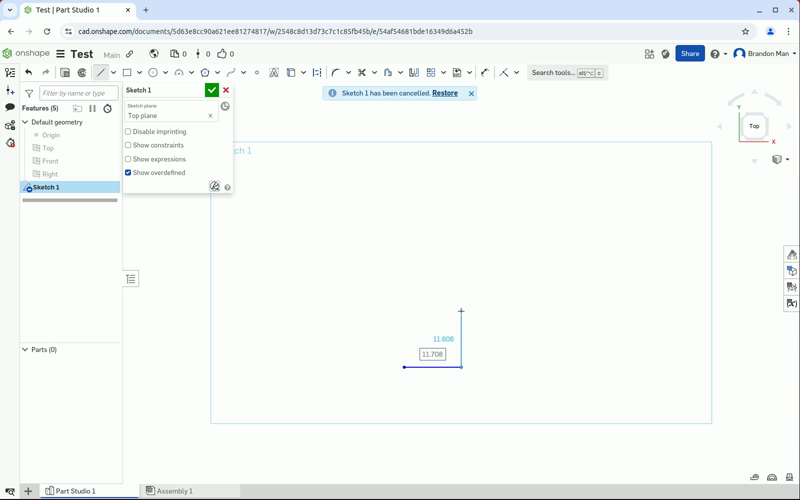
mouse_move(491, 310)
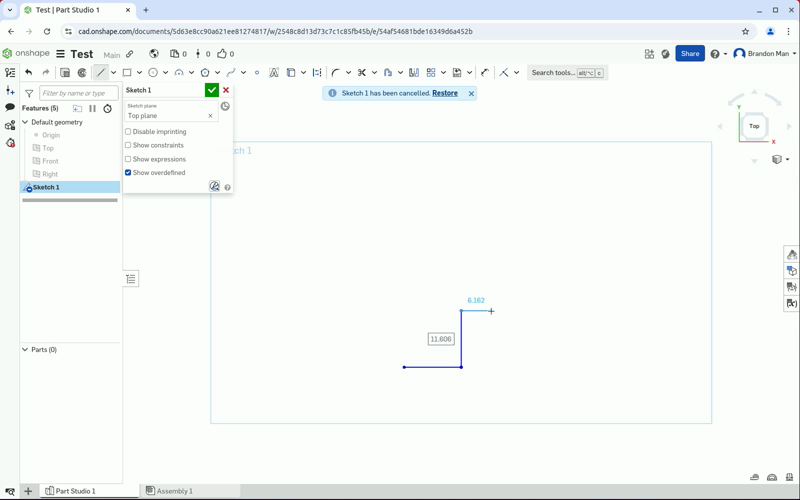
mouse_move(516, 310)
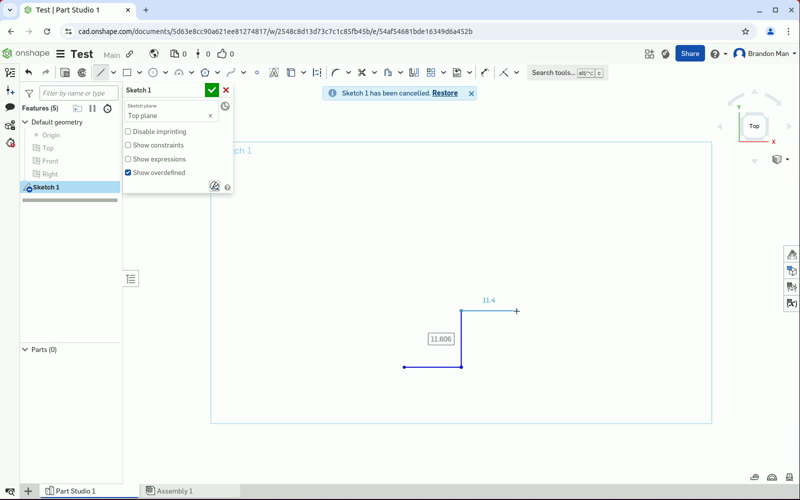
click(516, 310)
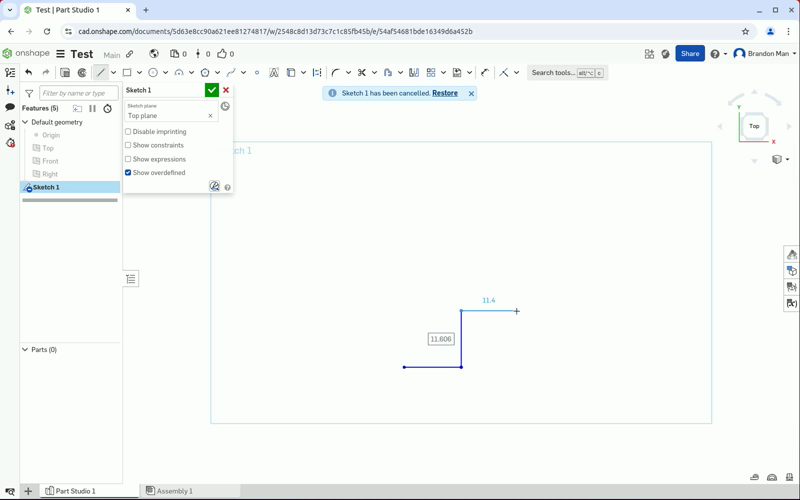
key_up(shift)
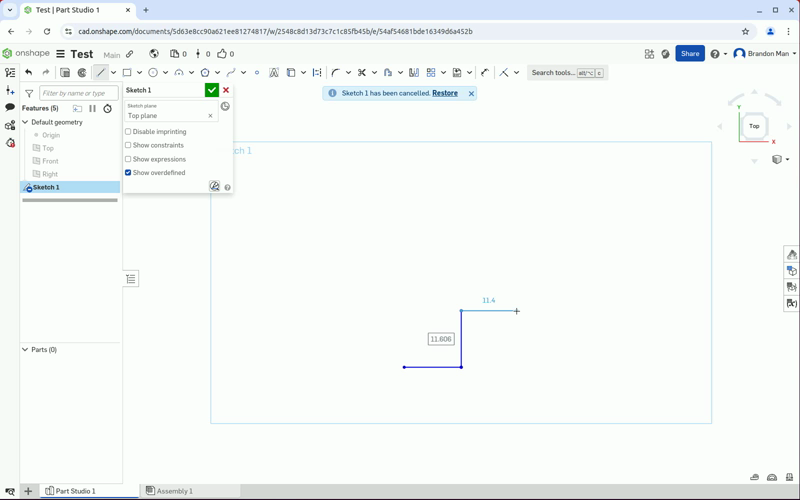
key_down(shift)
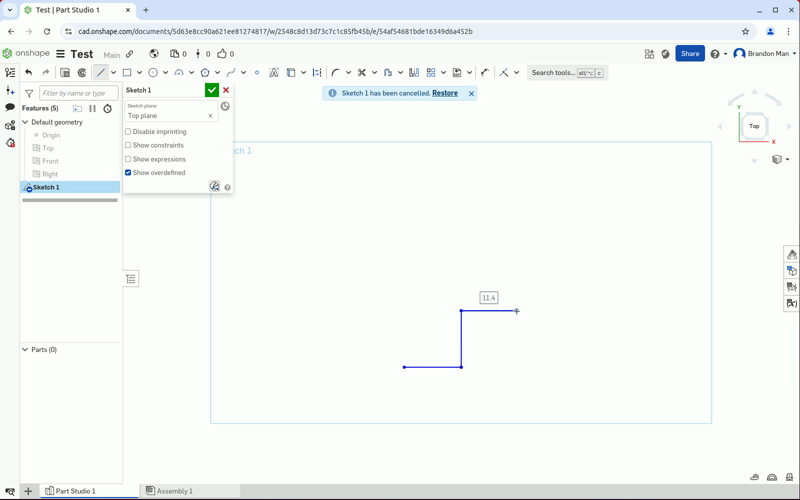
mouse_move(546, 310)
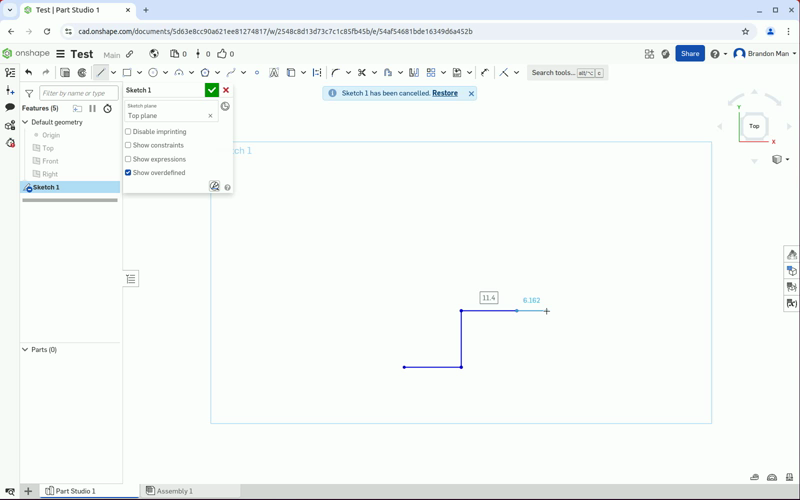
mouse_move(516, 254)
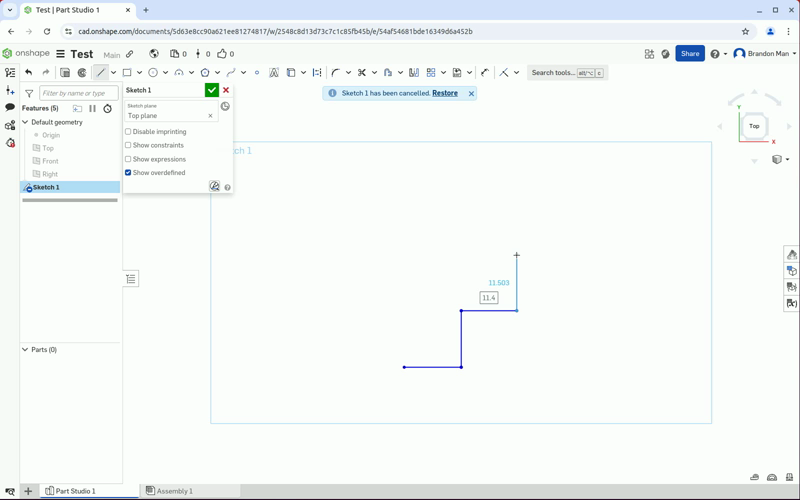
click(516, 254)
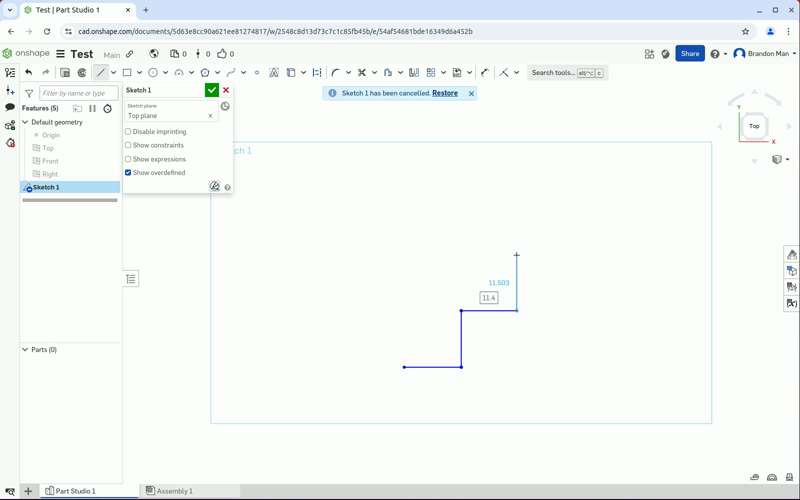
key_up(shift)
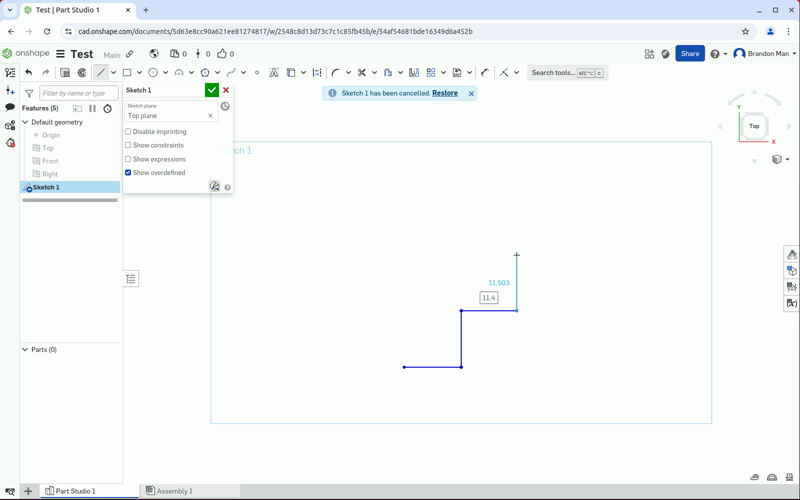
key_down(shift)
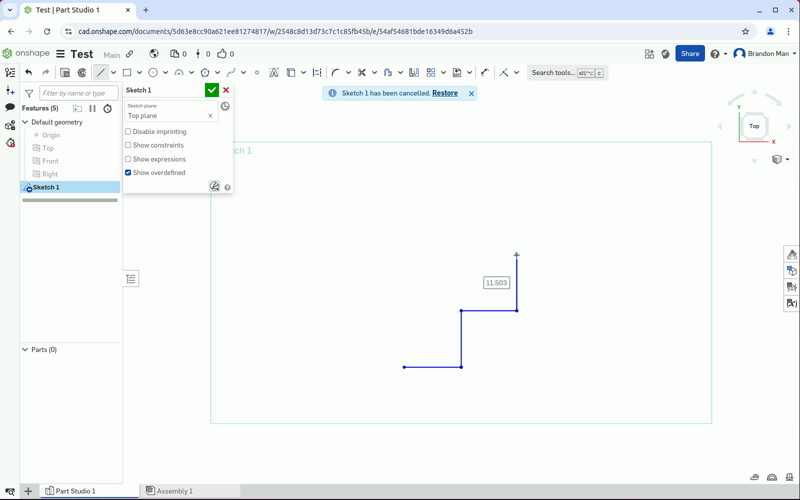
mouse_move(546, 254)
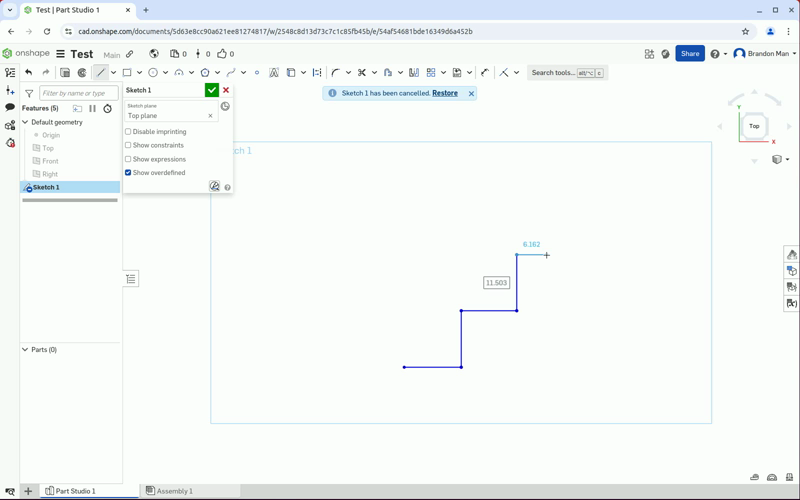
mouse_move(461, 254)
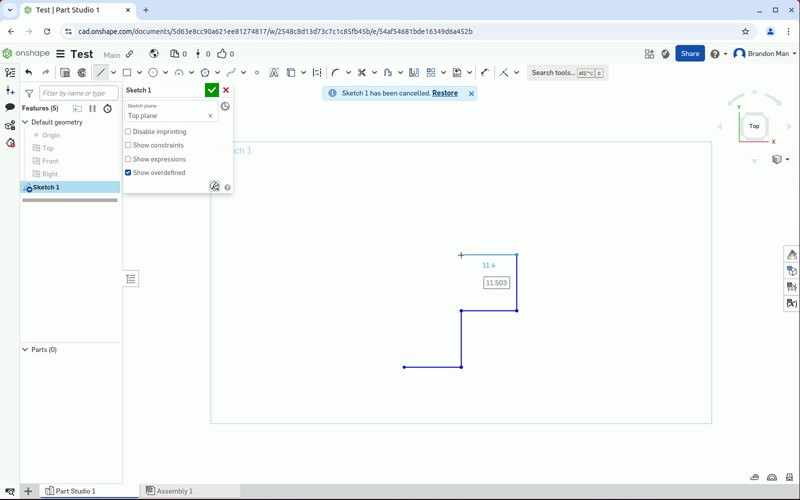
click(461, 254)
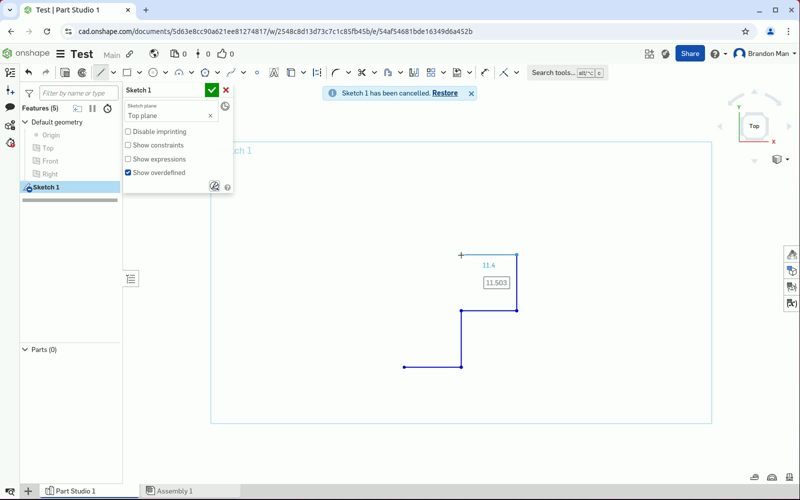
key_up(shift)
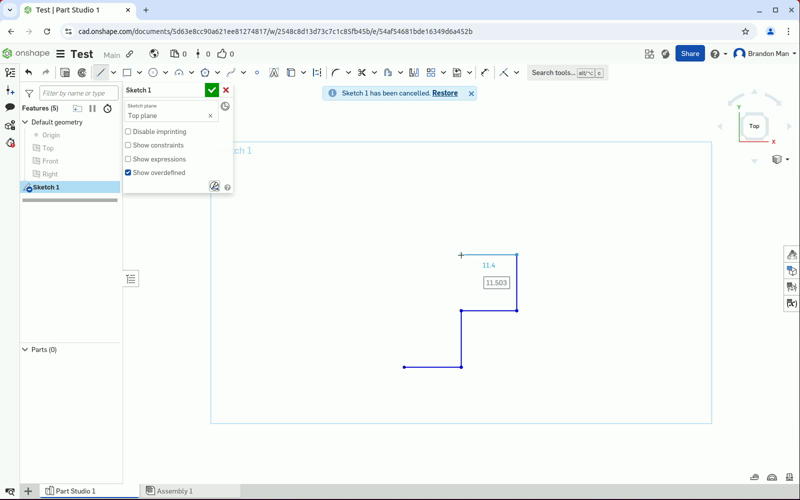
key_down(shift)
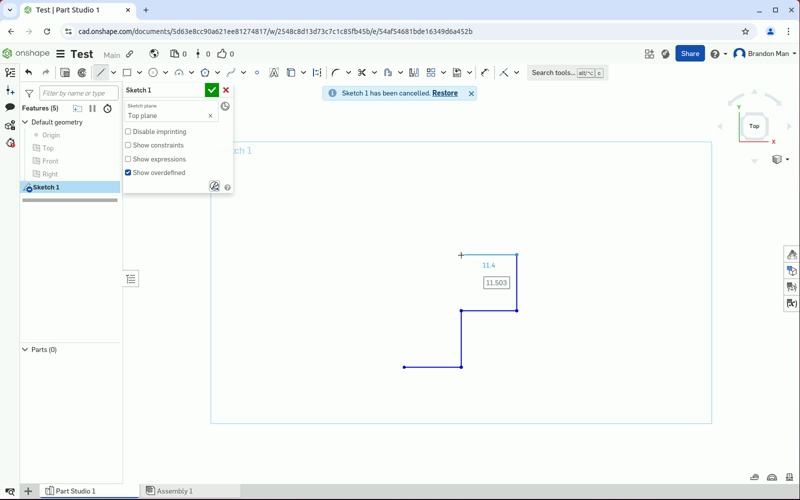
mouse_move(491, 254)
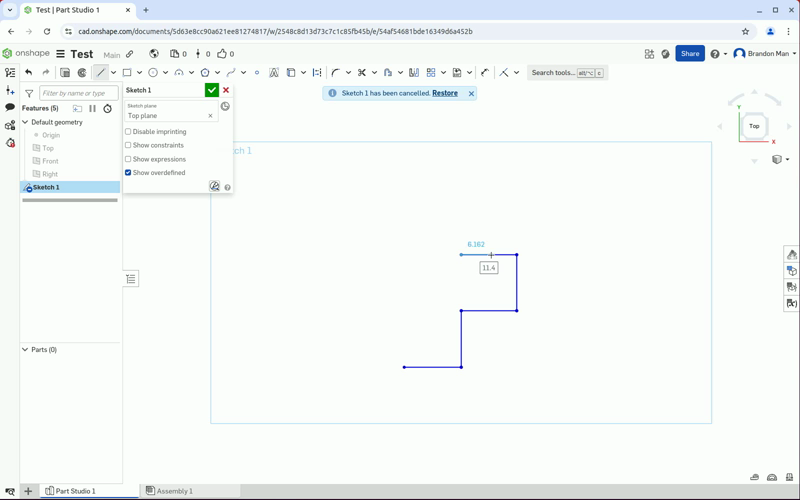
mouse_move(404, 254)
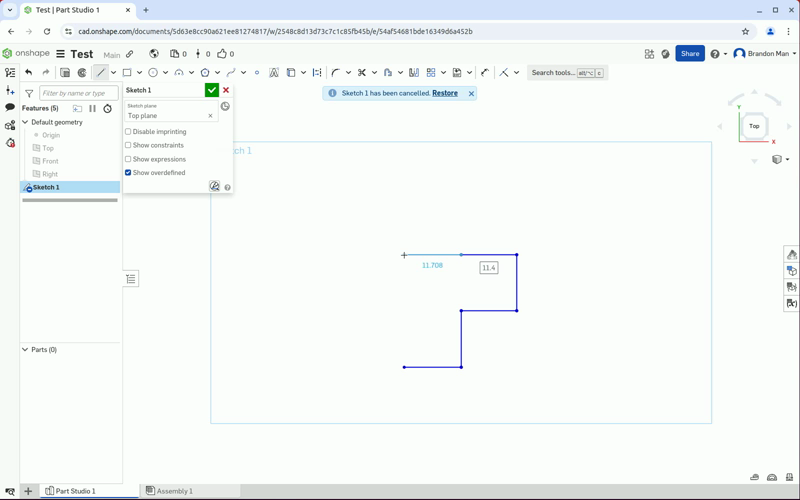
click(404, 254)
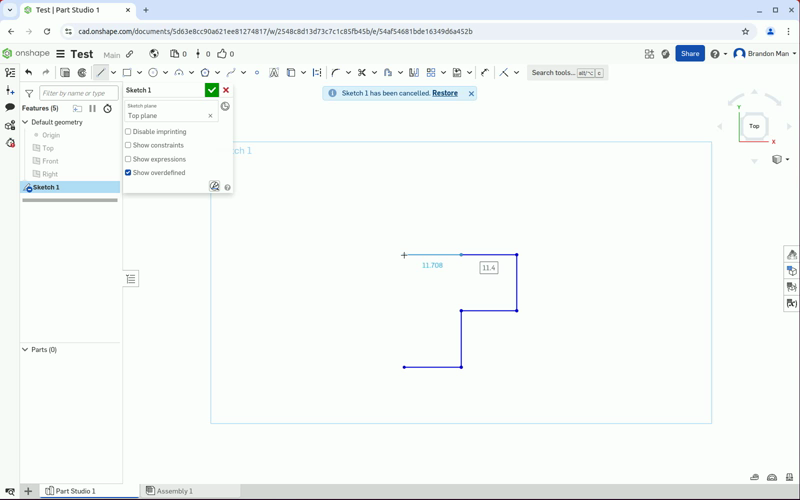
key_up(shift)
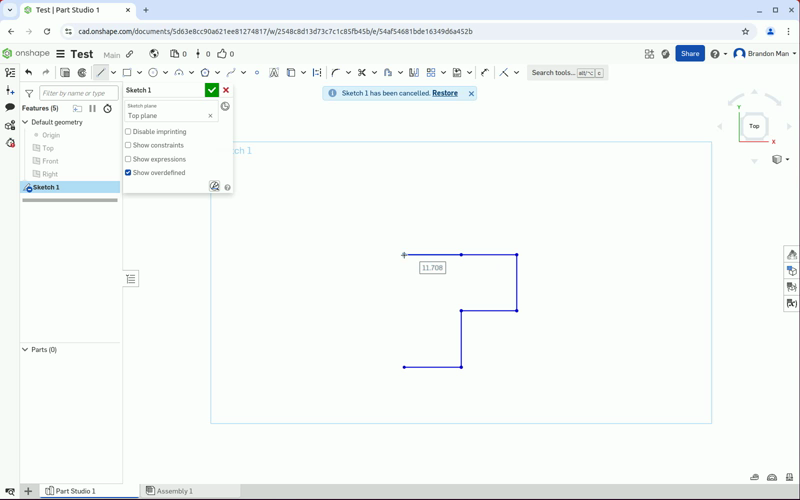
key_down(shift)
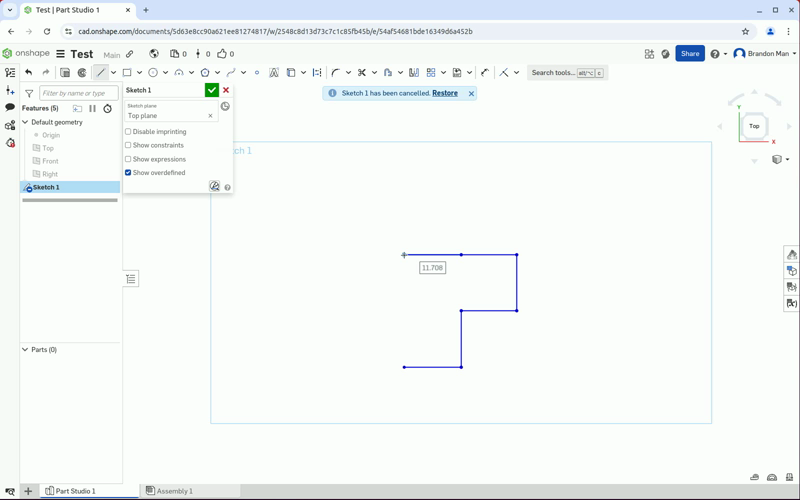
mouse_move(404, 367)
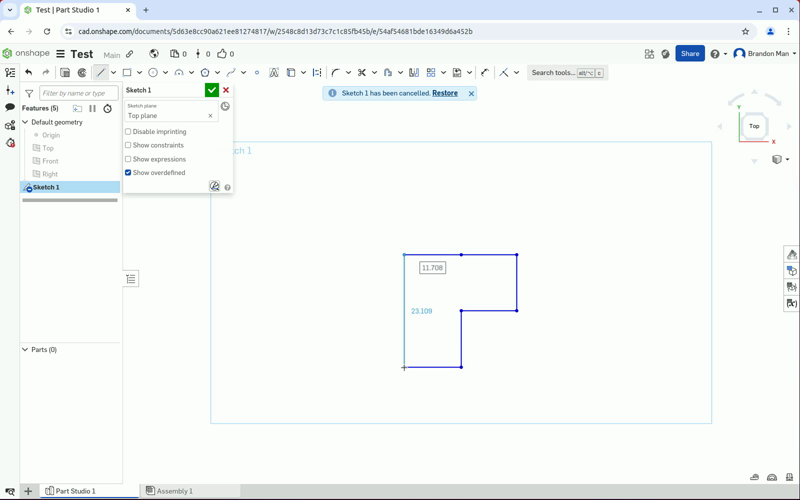
key_up(shift)
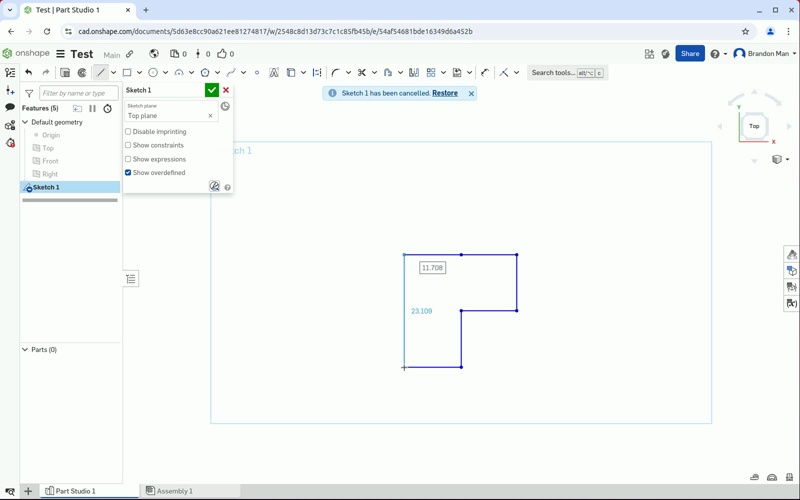
click(404, 367)
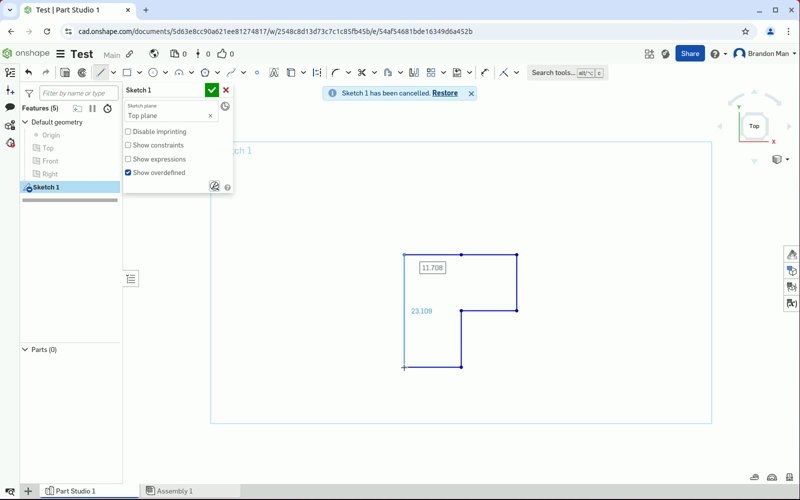
key(esc)
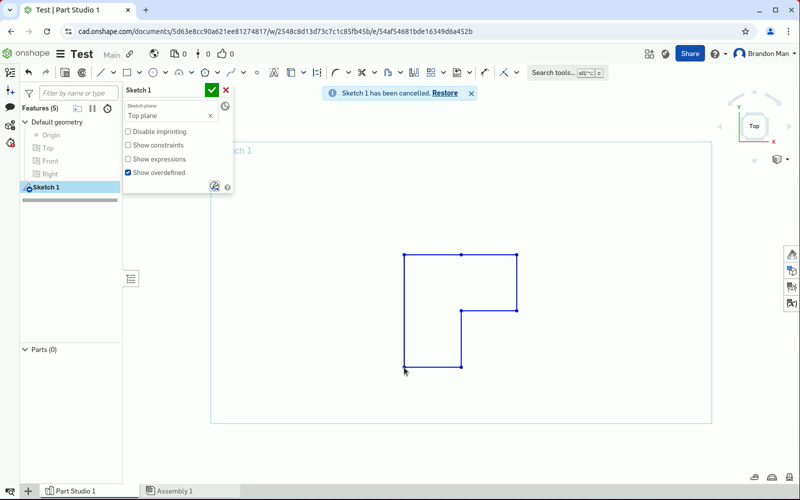
mouse_move(501, 269)
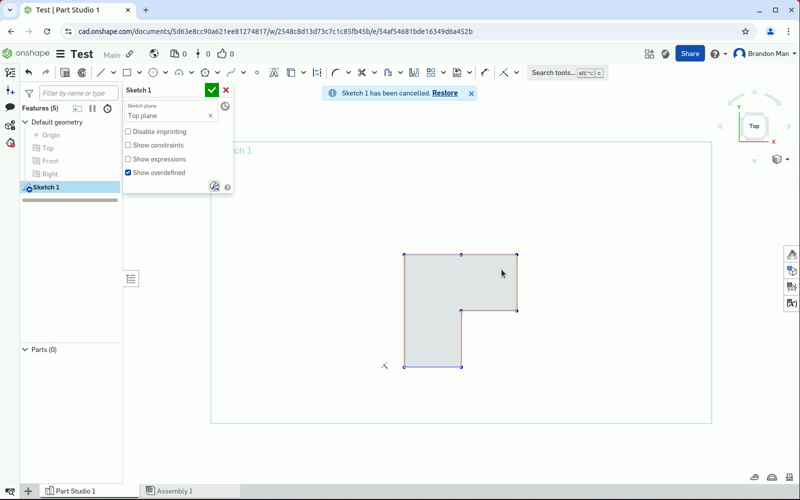
click(501, 269)
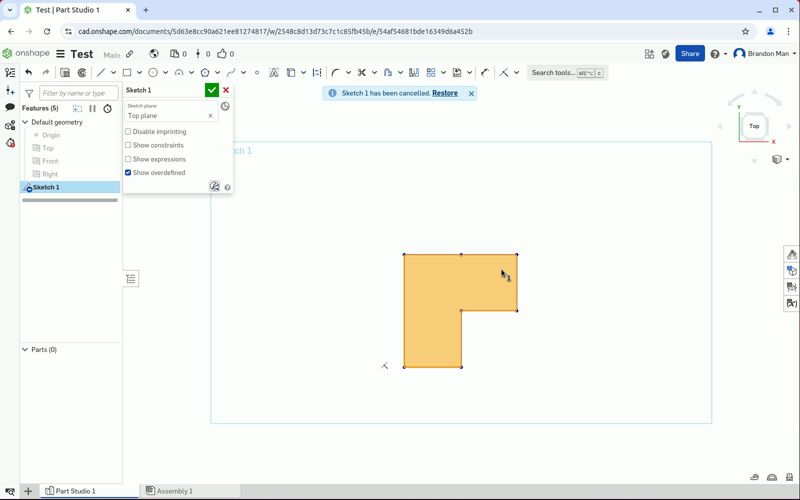
mouse_move(73, 352)
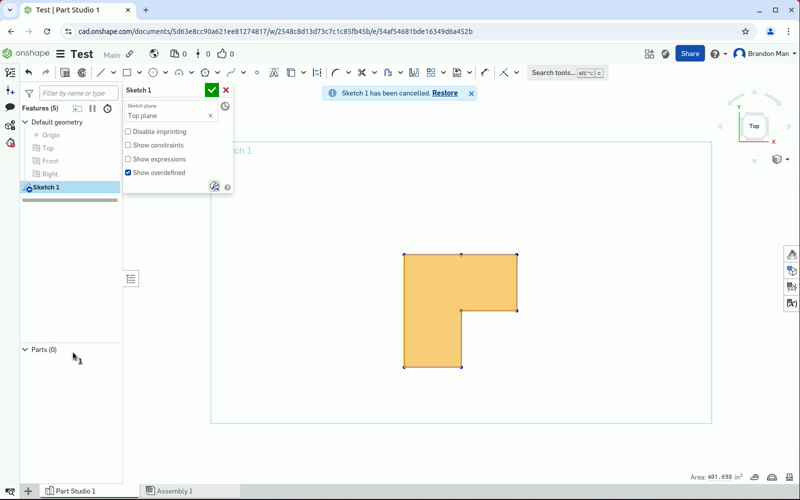
key(shift+y)
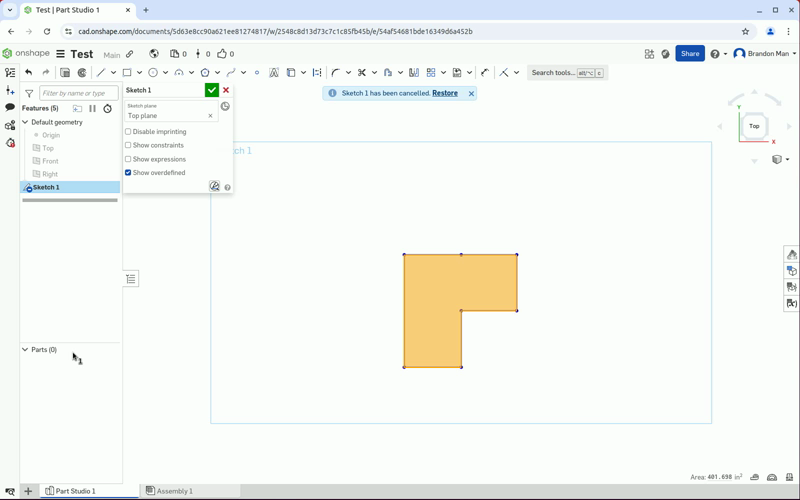
key(shift+e)
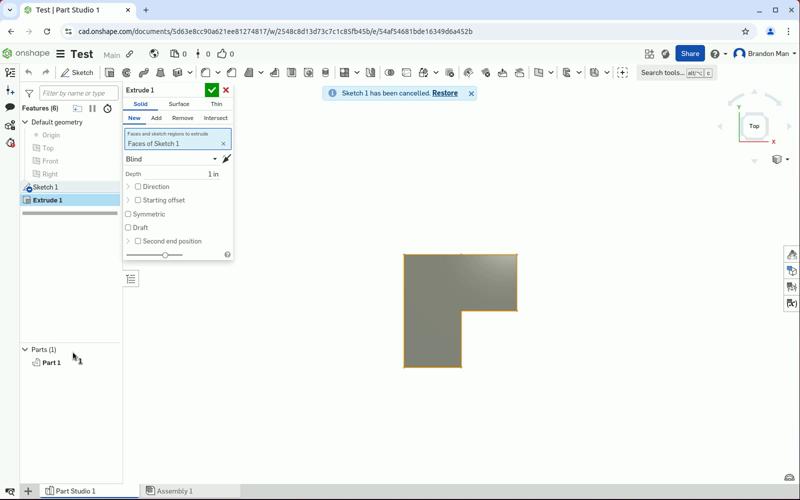
mouse_move(143, 106)
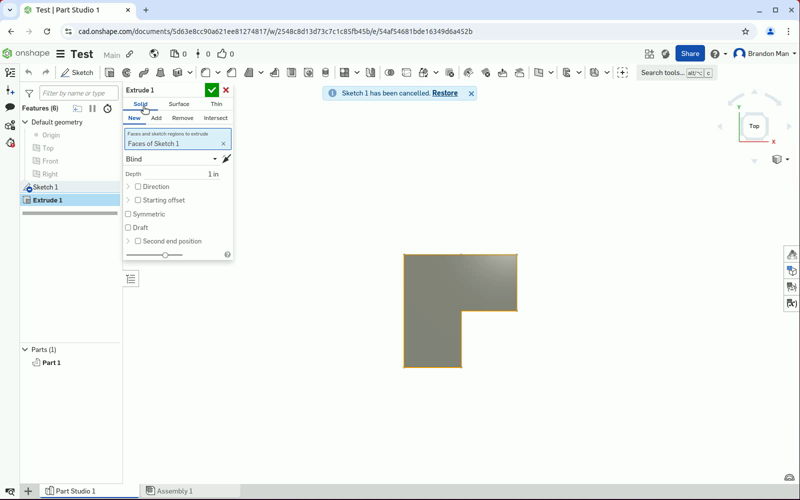
click(143, 106)
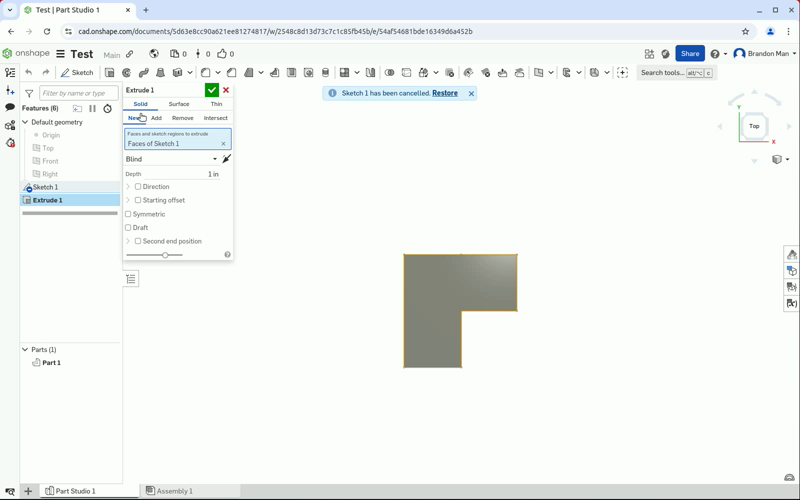
mouse_move(137, 120)
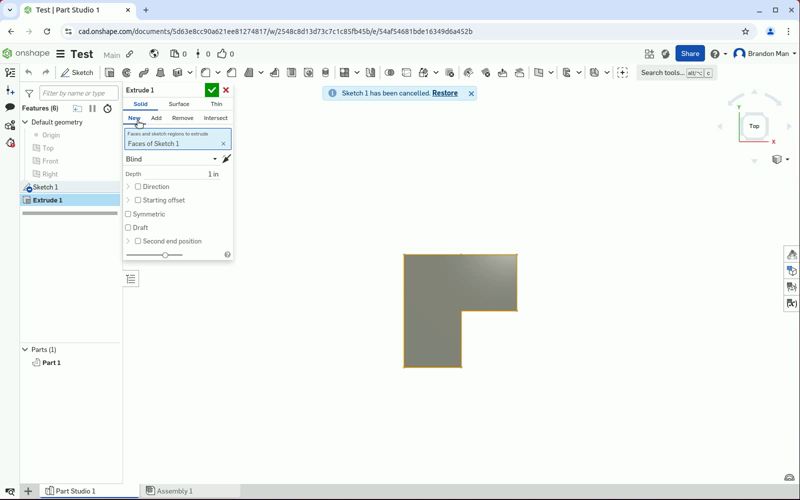
click(137, 120)
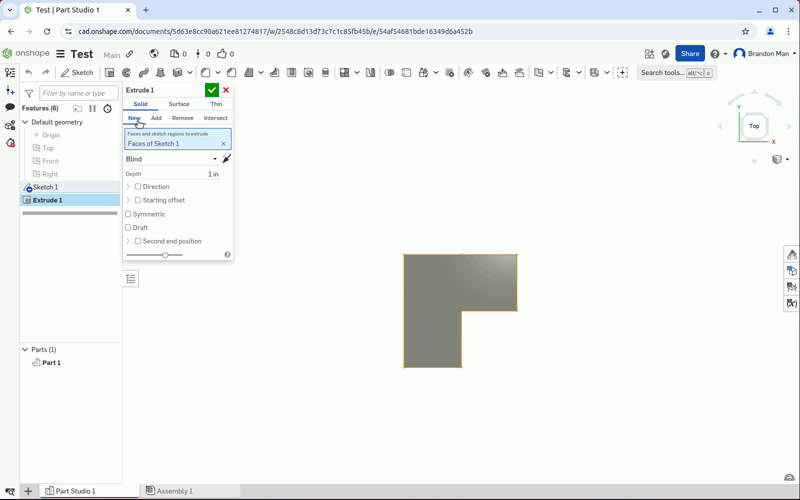
key(tab, 4)
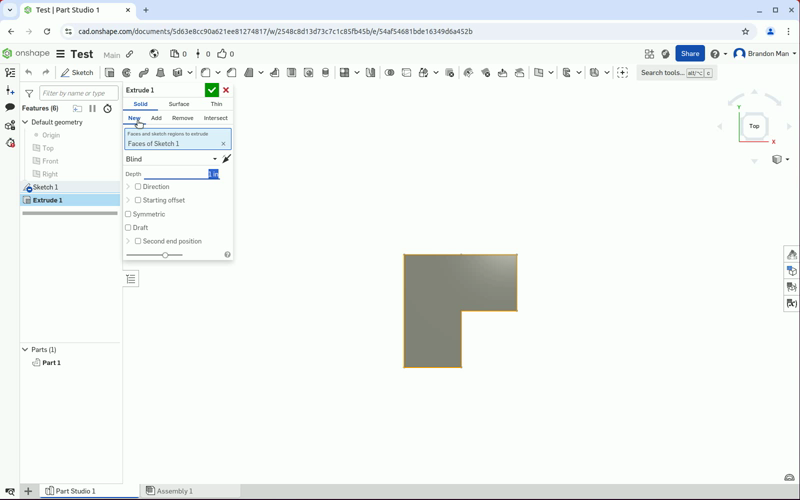
text(11.554)
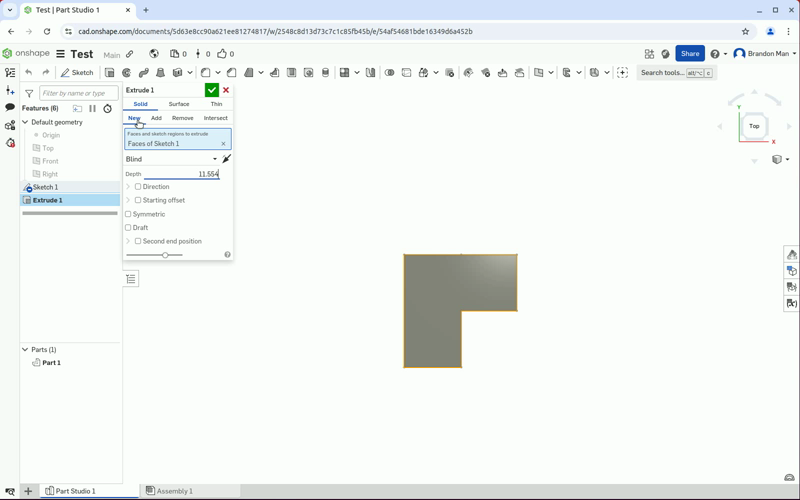
key(enter)
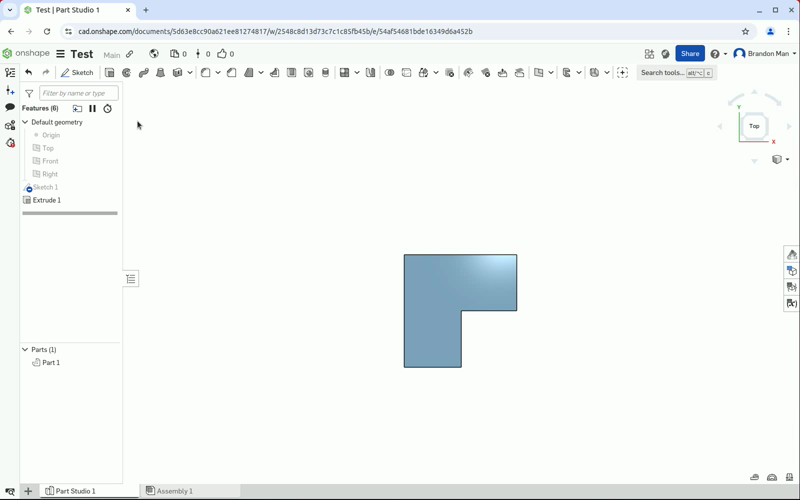
key(shift+h)
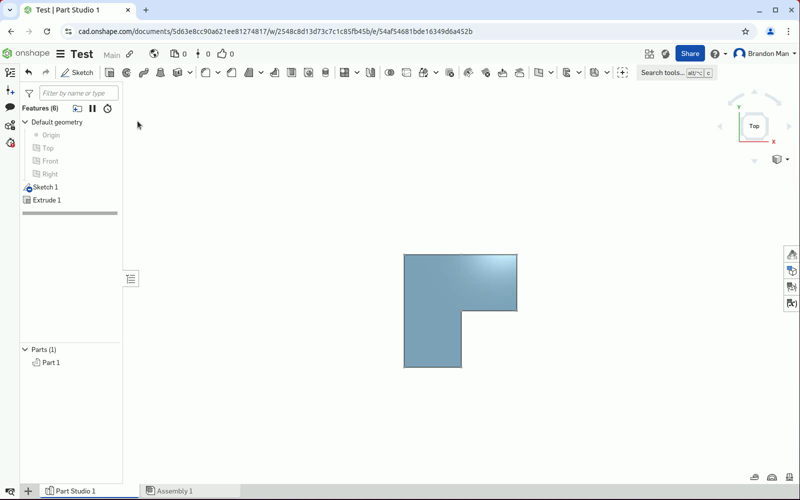
key(shift+h)
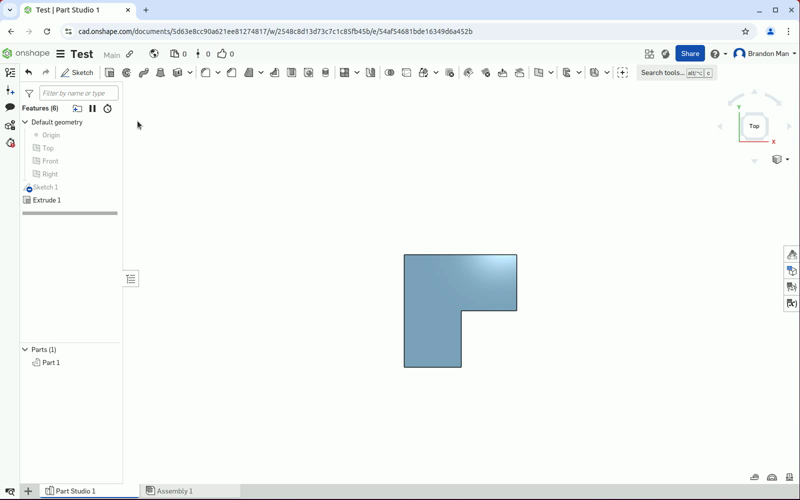
mouse_move(73, 189)
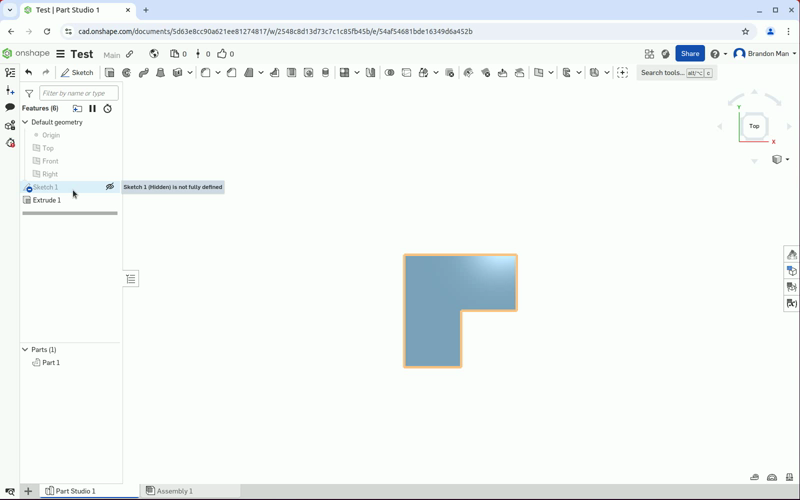
click(73, 189)
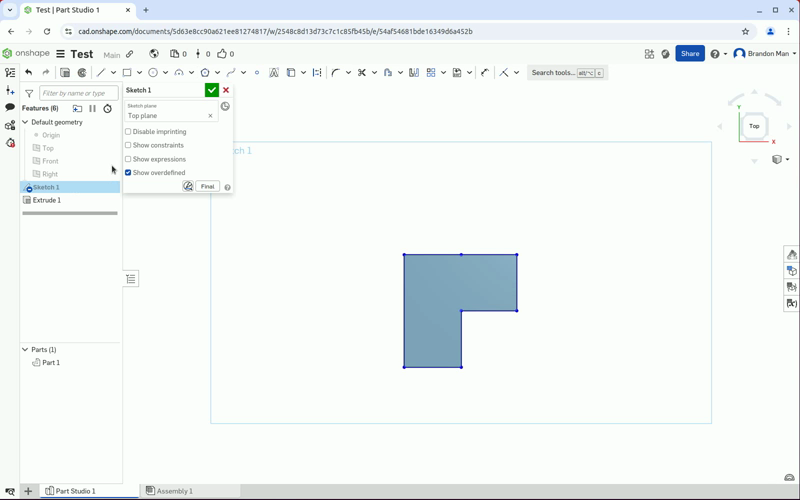
mouse_move(229, 92)
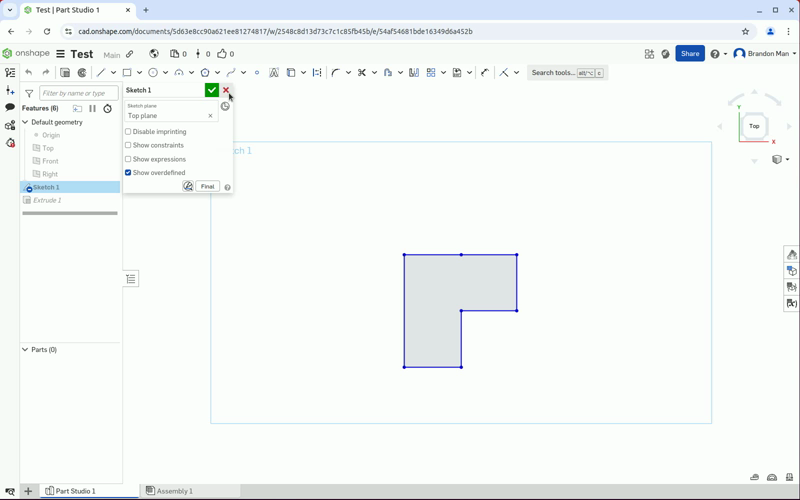
click(229, 92)
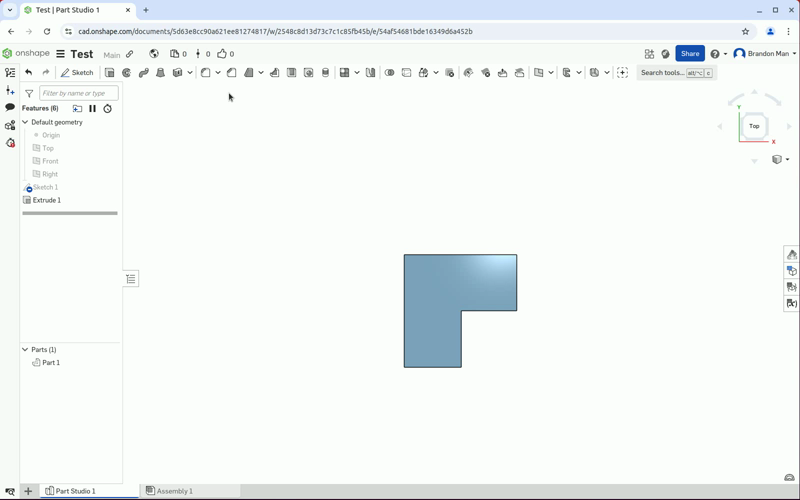
mouse_move(541, 75)
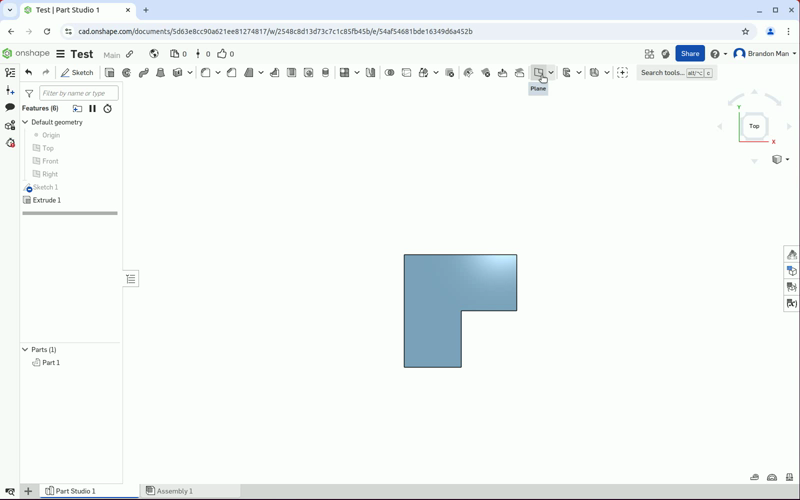
click(541, 75)
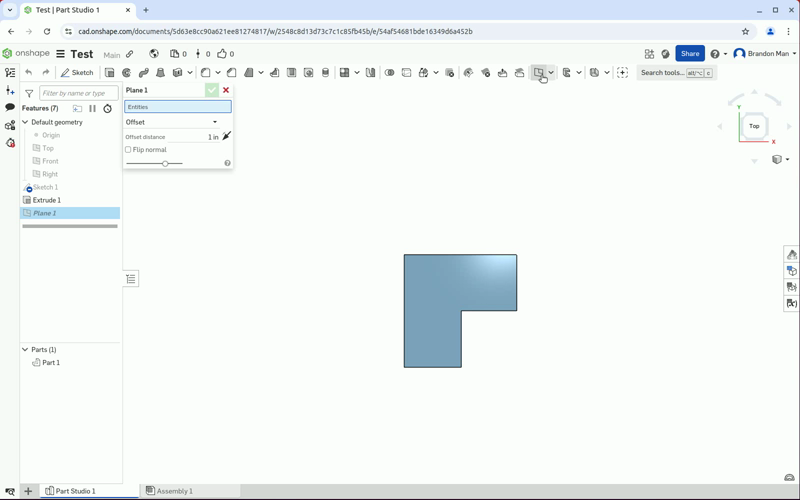
mouse_move(73, 150)
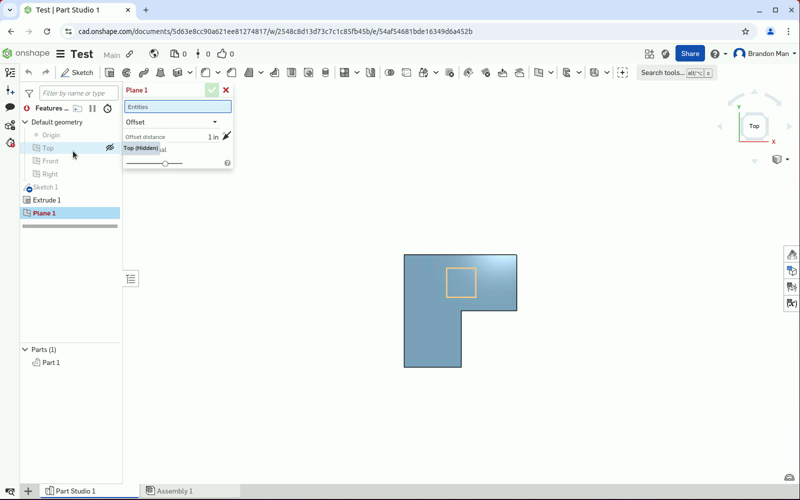
click(73, 150)
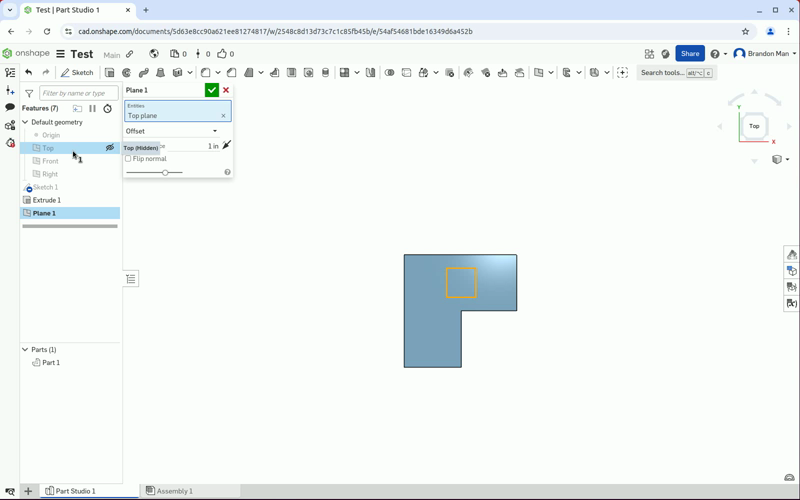
key(tab, 2)
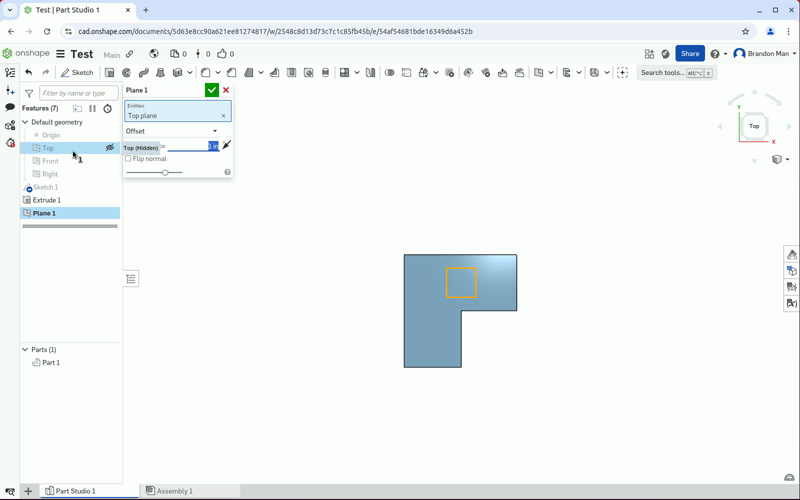
text(11.554)
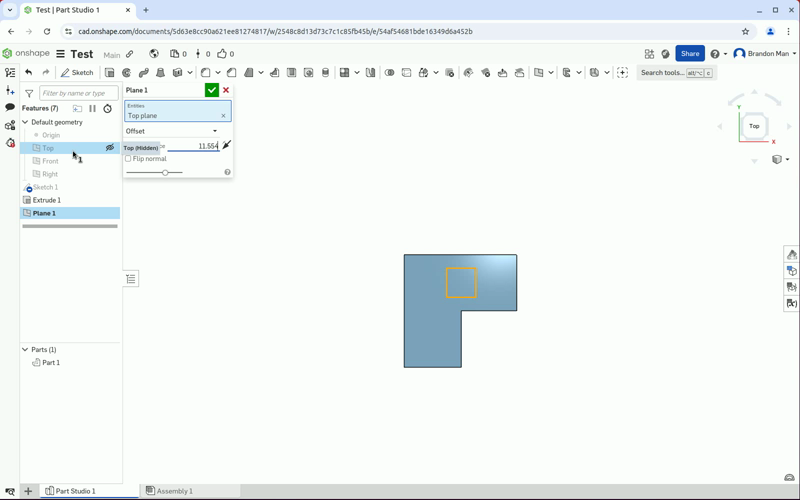
key(enter, 2)
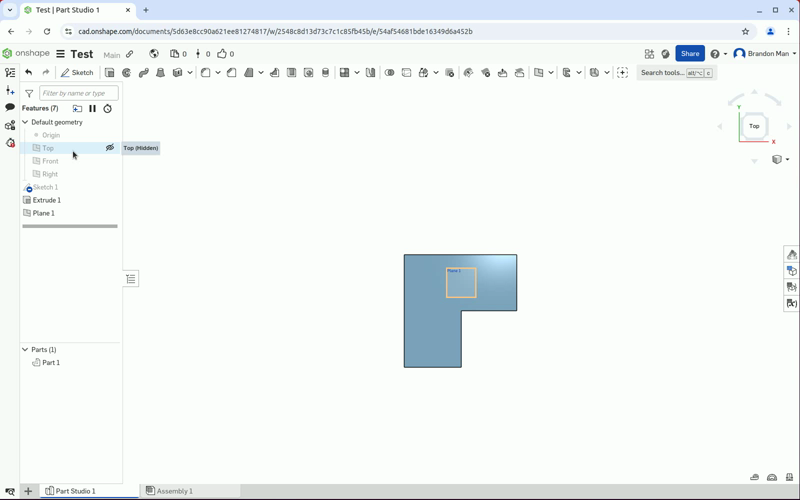
key(shift+s)
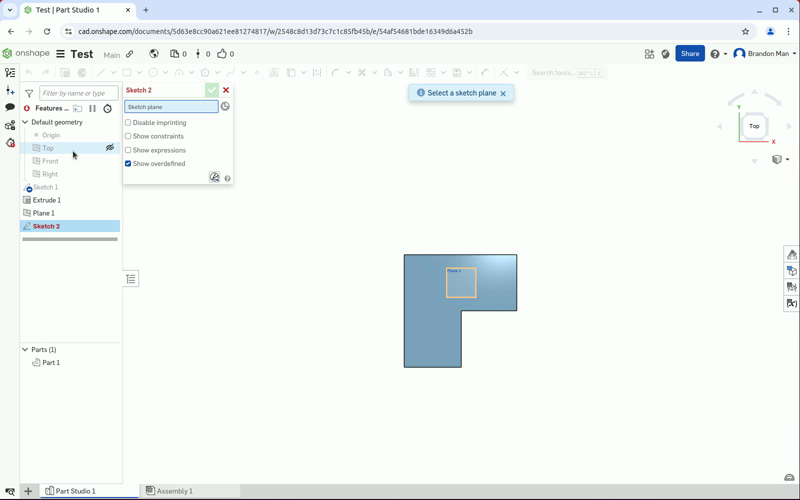
mouse_move(73, 215)
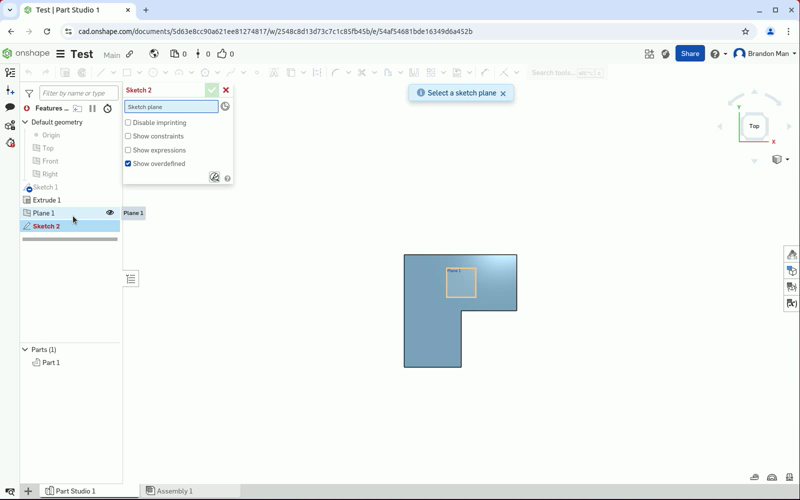
click(73, 215)
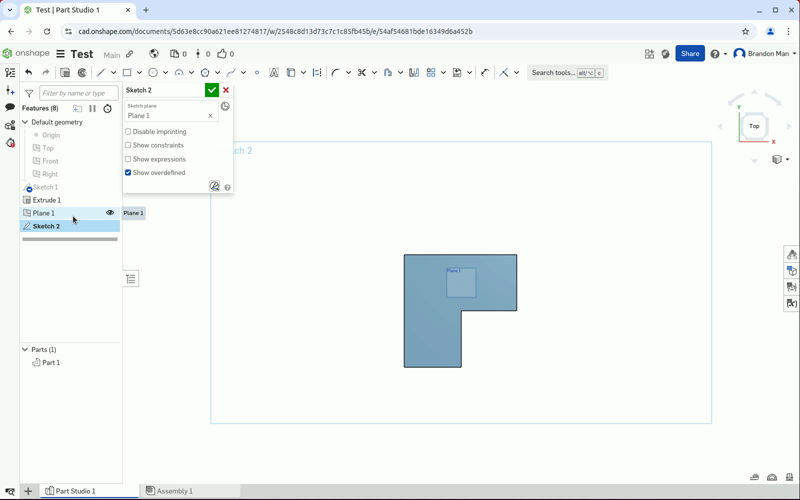
mouse_move(73, 352)
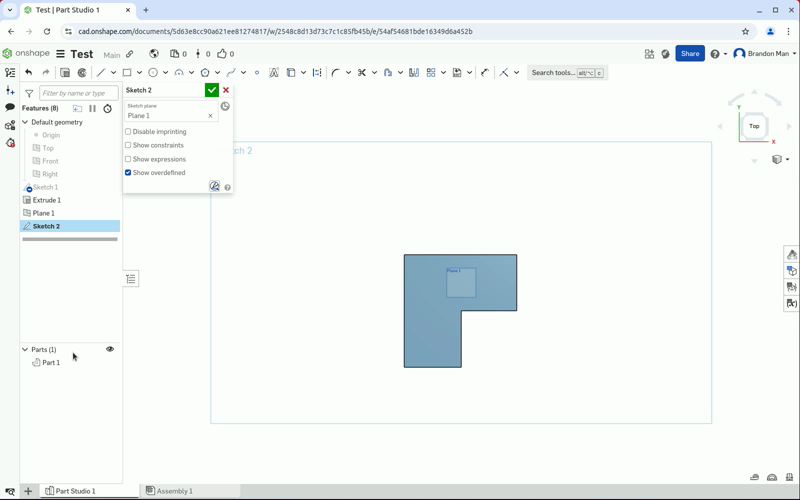
key(y)
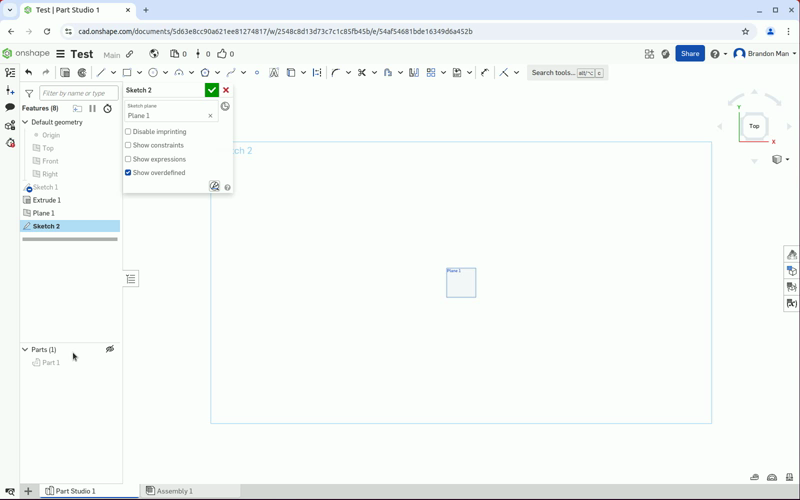
key(l)
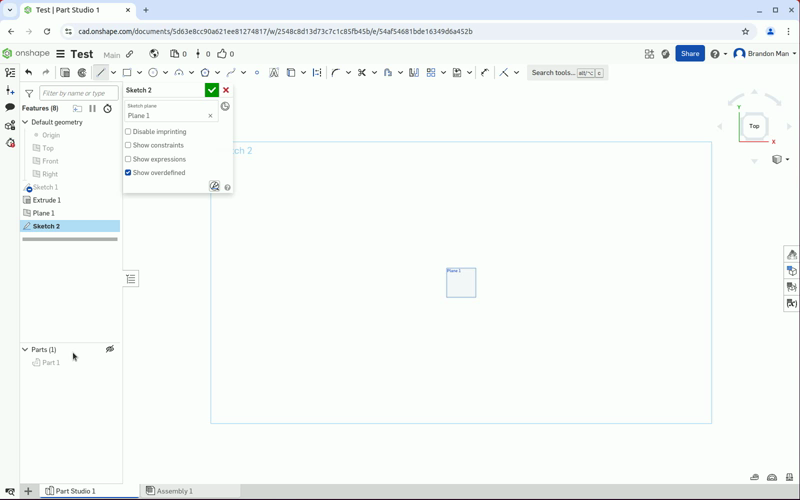
key_down(shift)
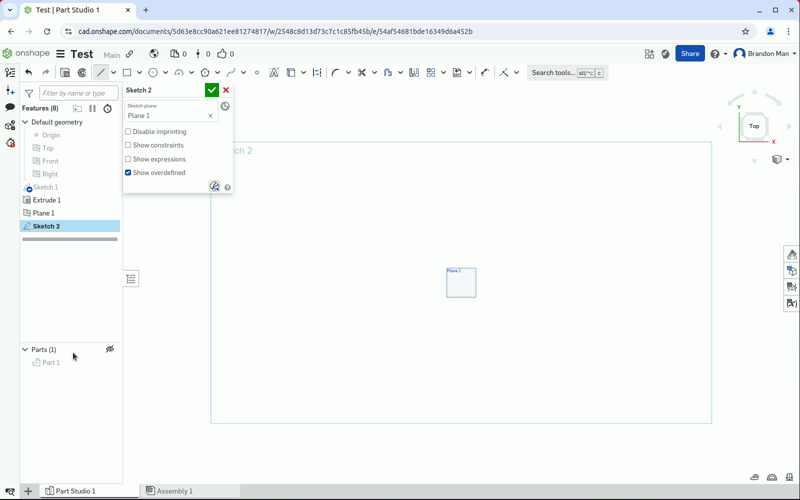
mouse_move(423, 301)
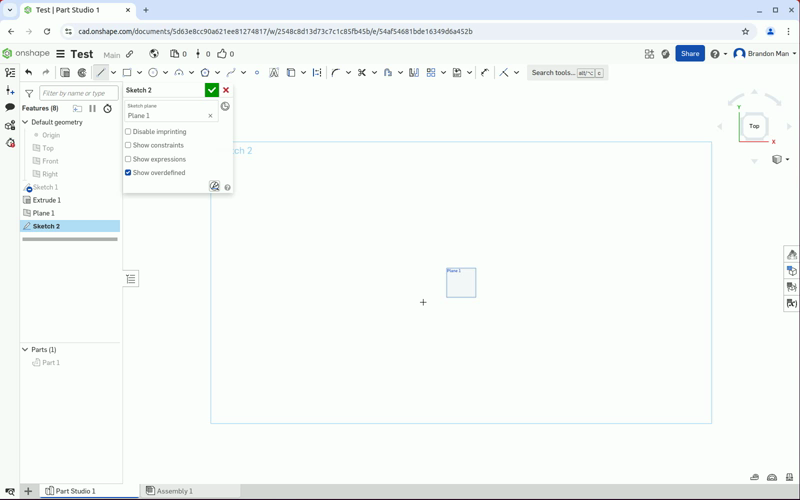
click(423, 301)
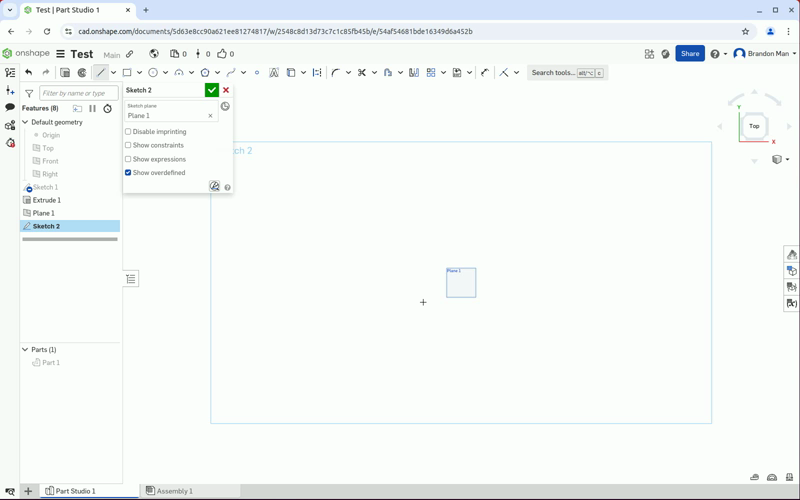
key_up(shift)
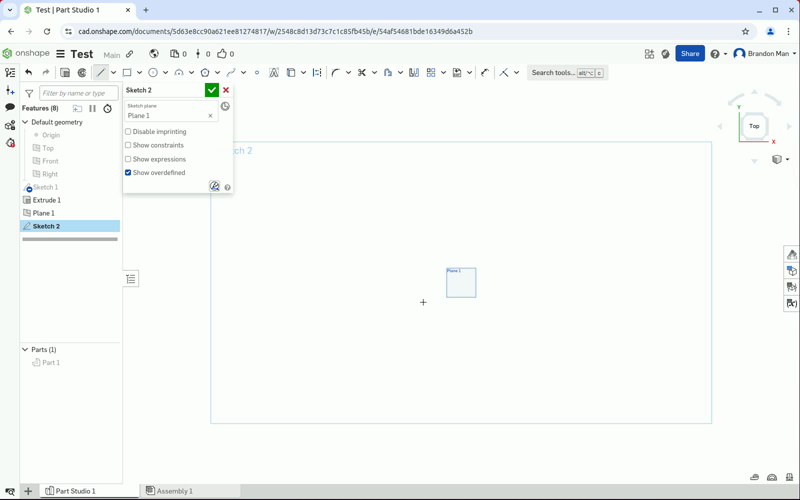
key_down(shift)
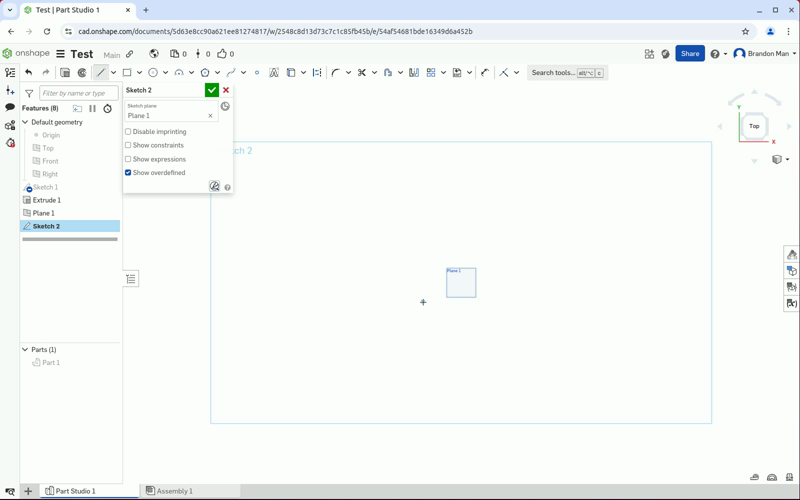
mouse_move(453, 301)
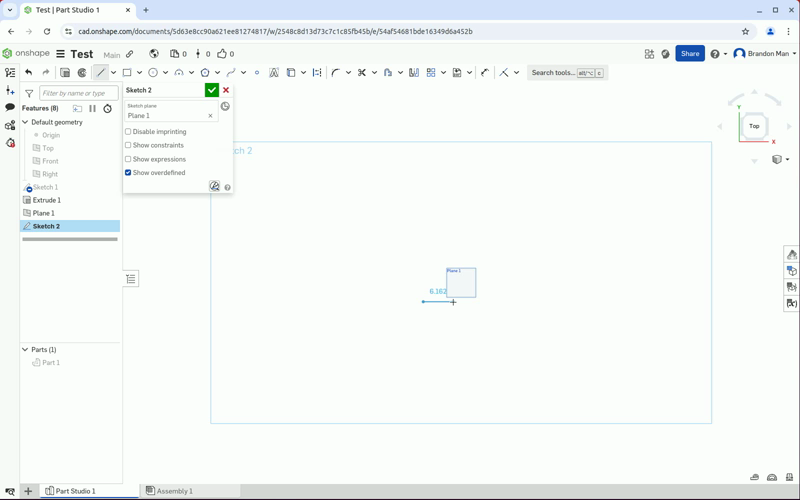
mouse_move(452, 301)
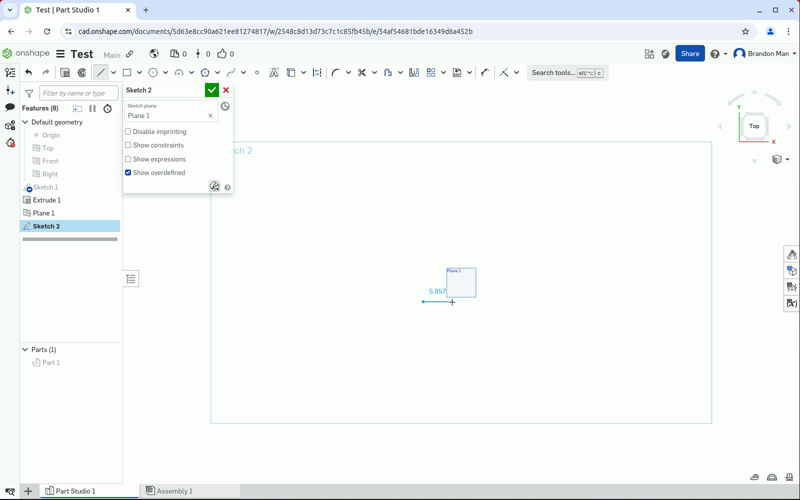
click(452, 301)
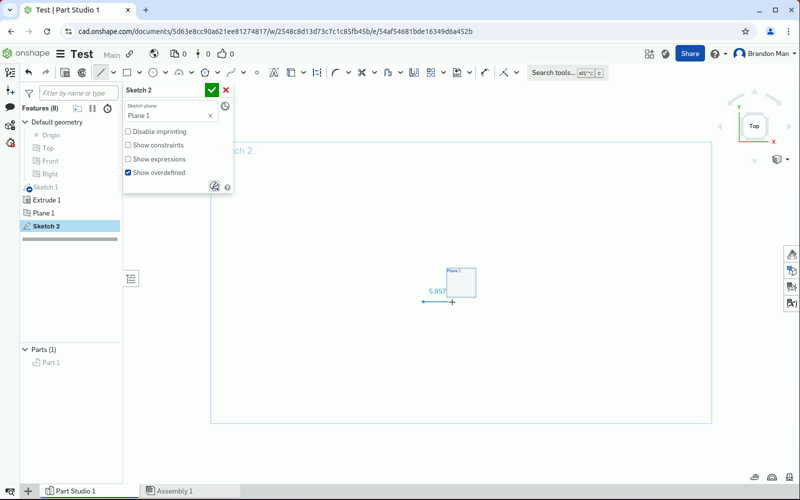
key_up(shift)
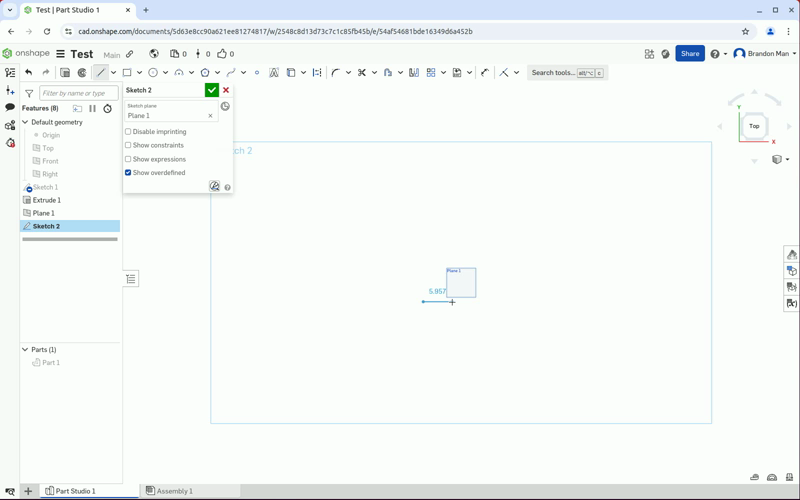
key_down(shift)
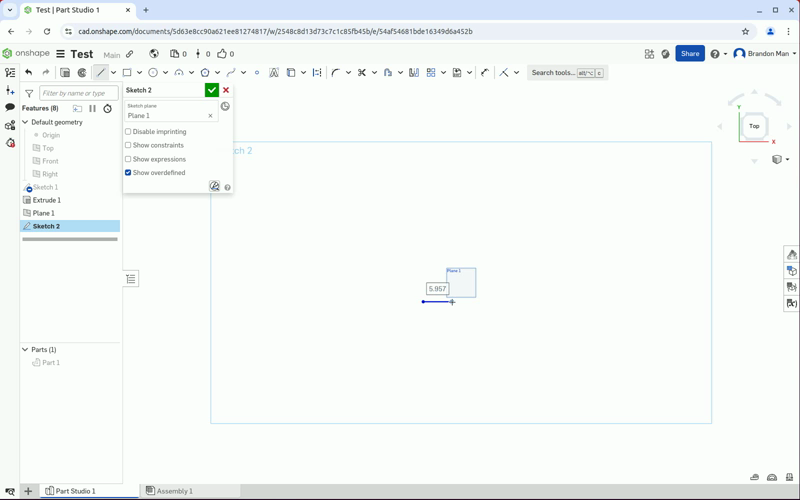
mouse_move(482, 301)
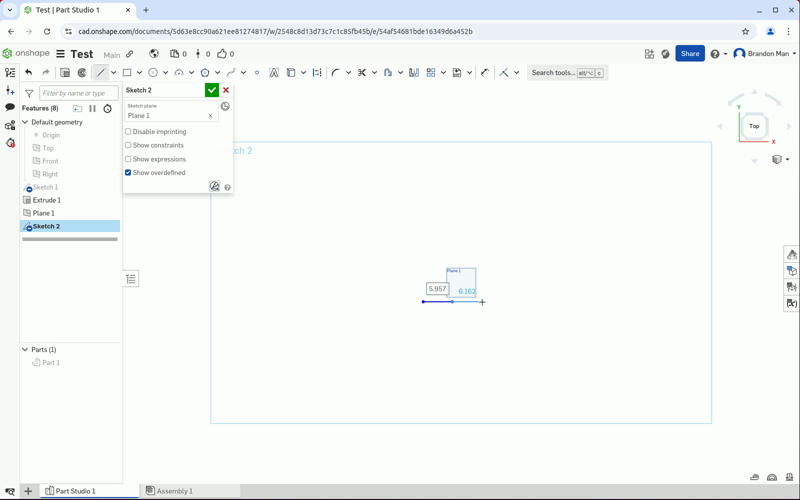
mouse_move(452, 272)
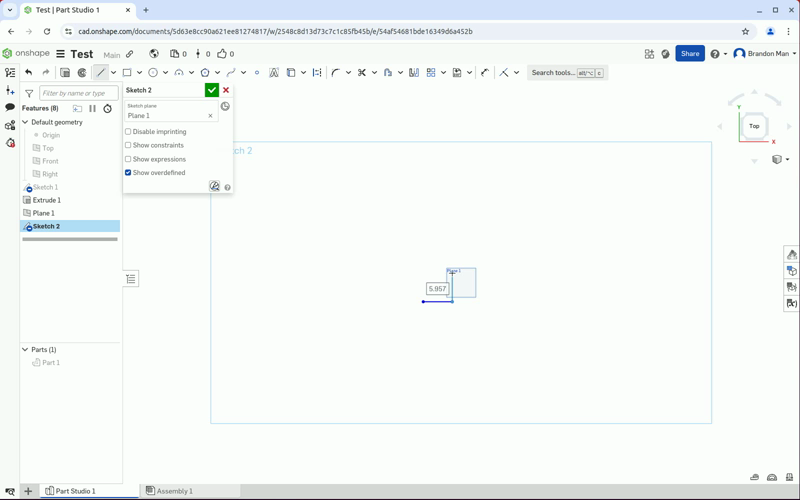
click(452, 272)
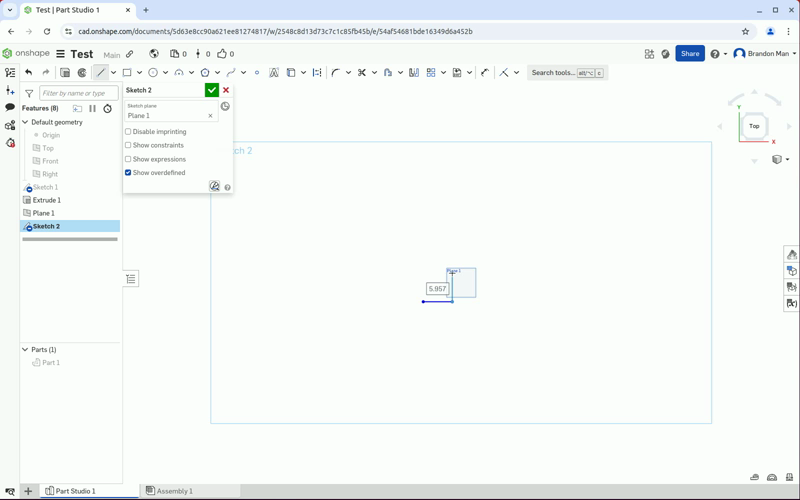
key_up(shift)
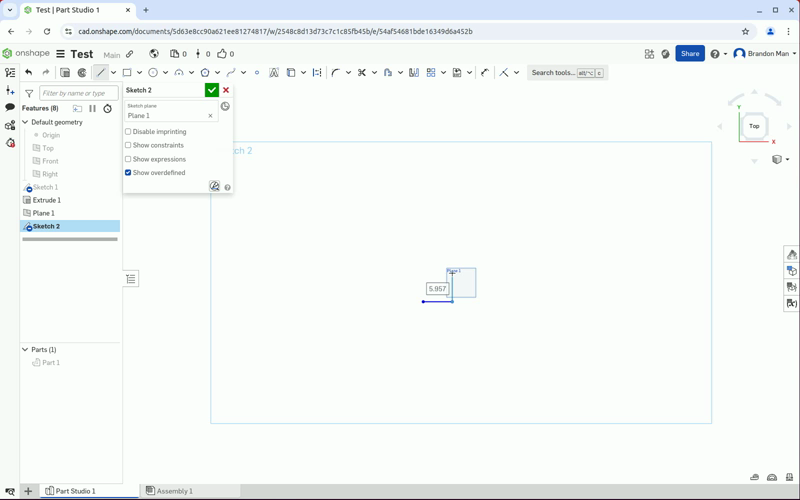
key_down(shift)
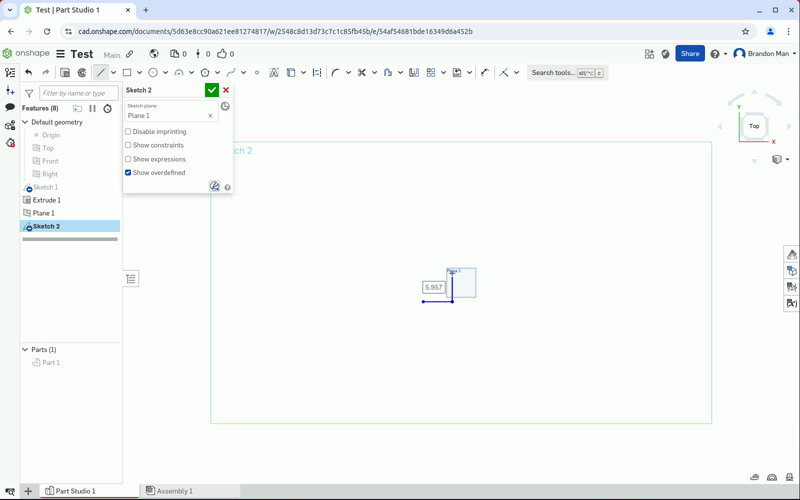
mouse_move(482, 272)
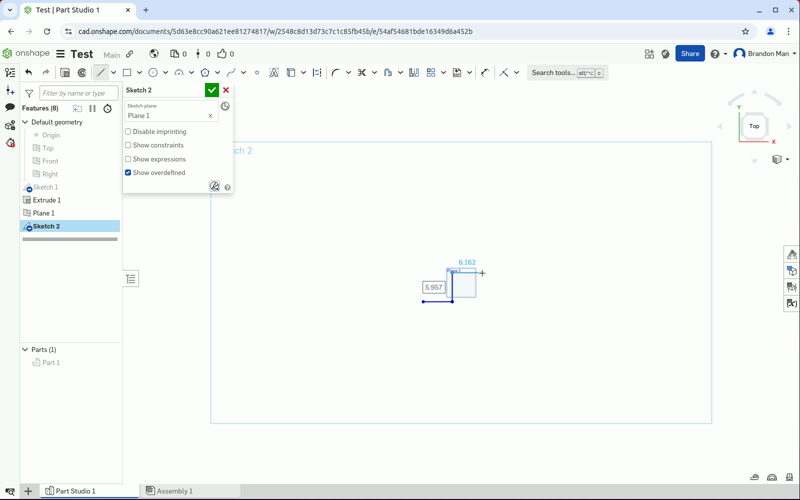
mouse_move(423, 272)
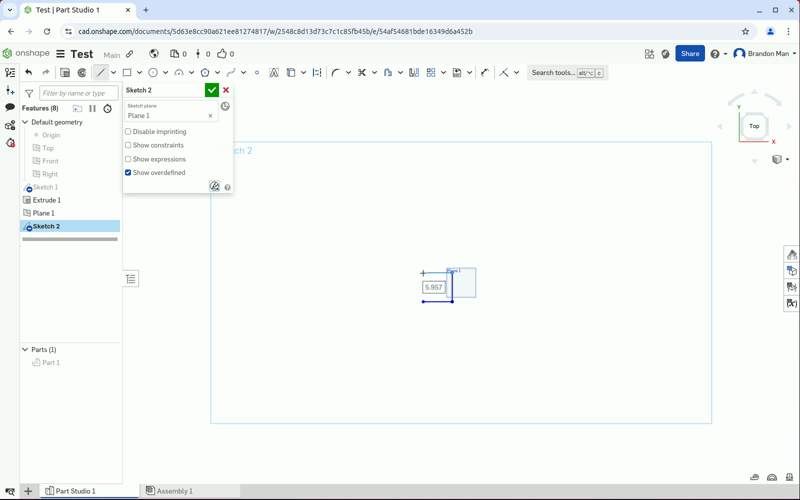
click(423, 272)
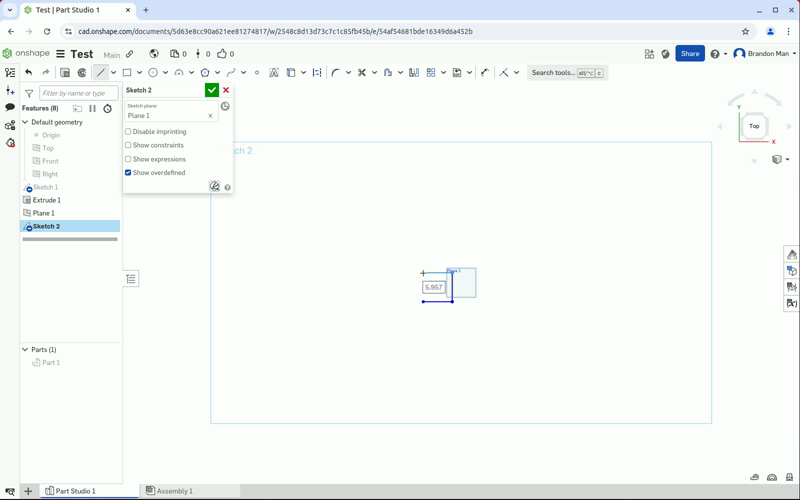
key_up(shift)
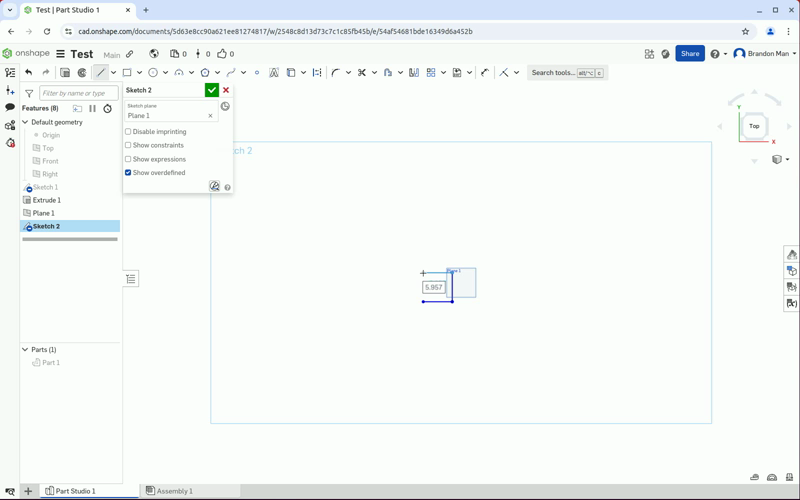
mouse_move(453, 272)
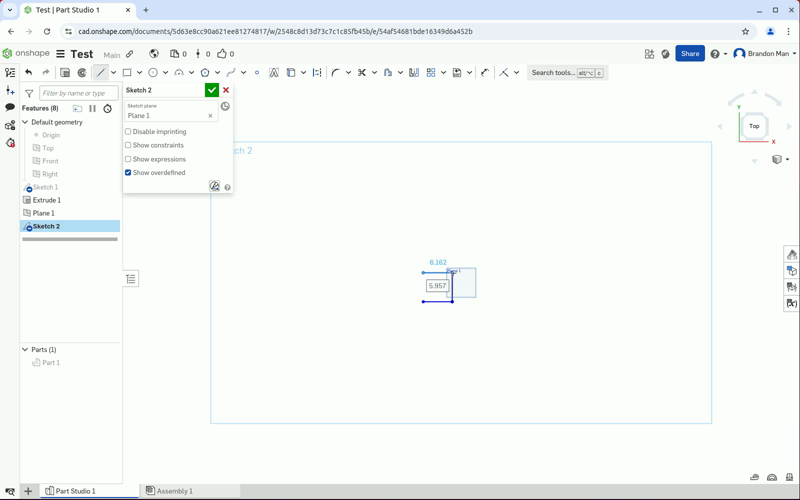
key_down(shift)
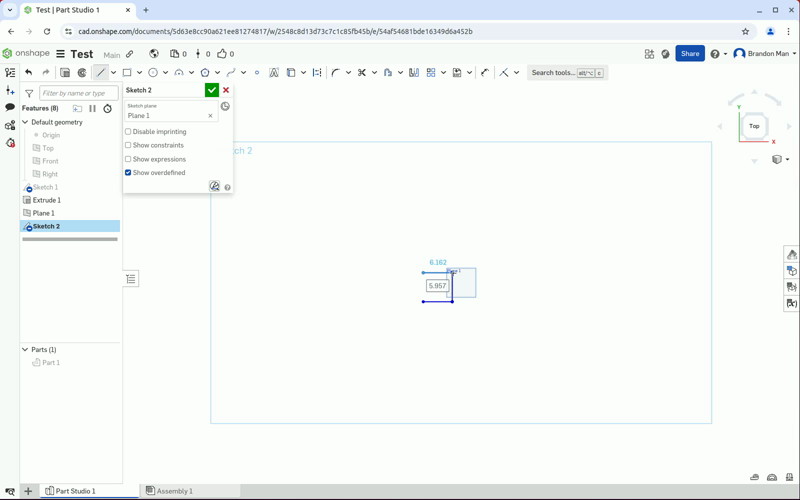
mouse_move(423, 301)
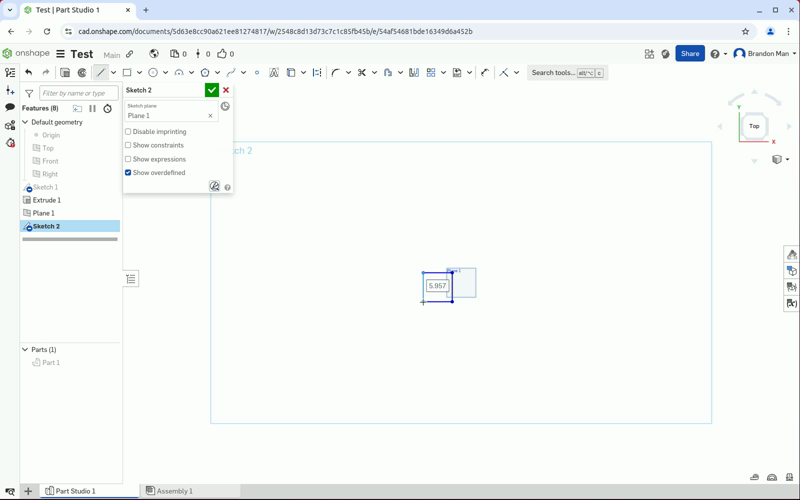
key_up(shift)
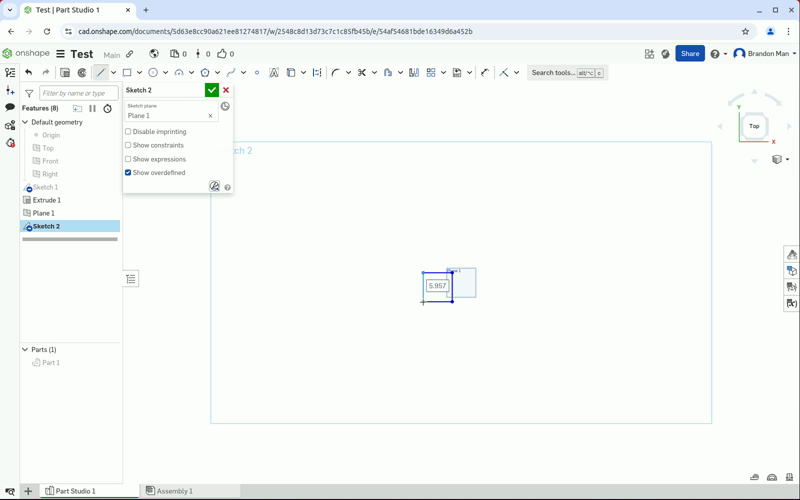
click(423, 301)
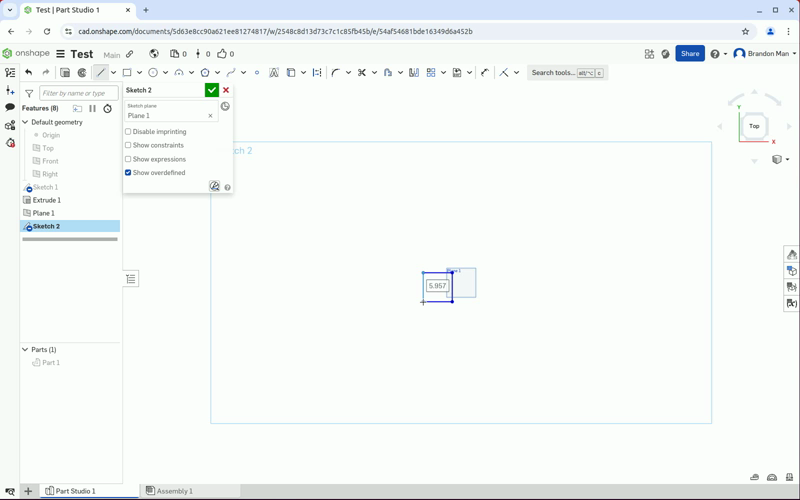
key(esc)
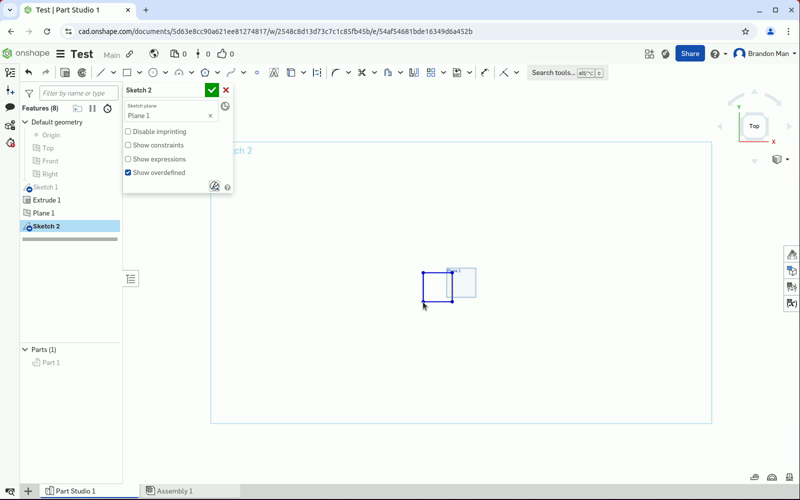
mouse_move(444, 296)
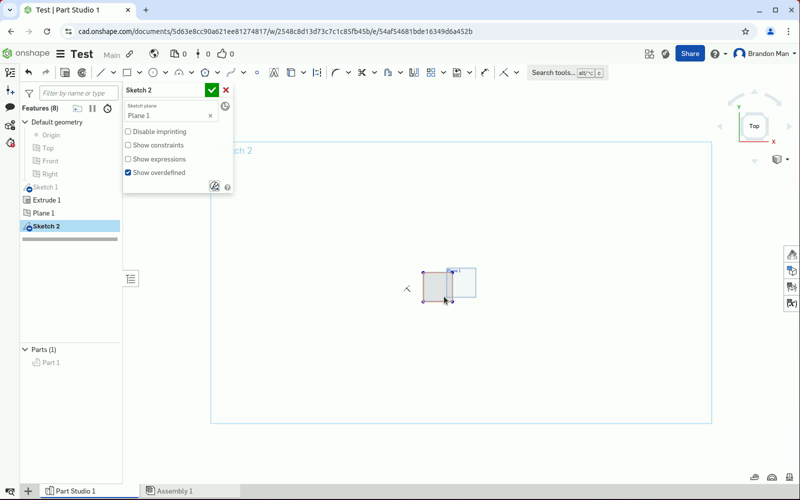
scroll(6)
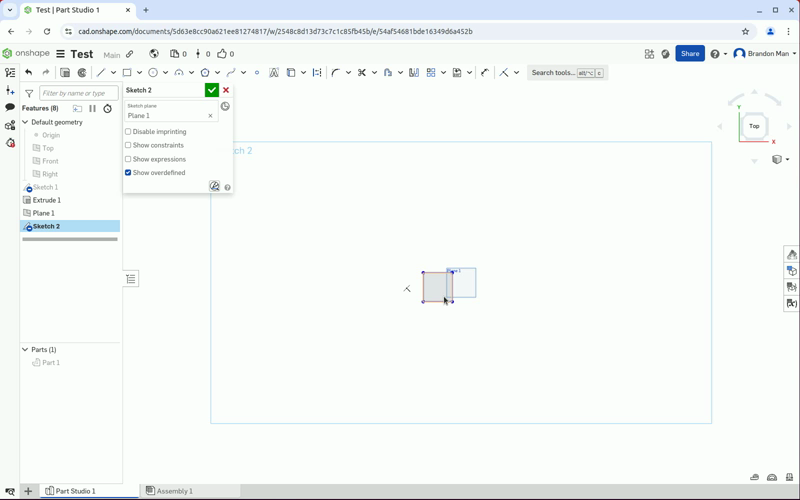
scroll(6)
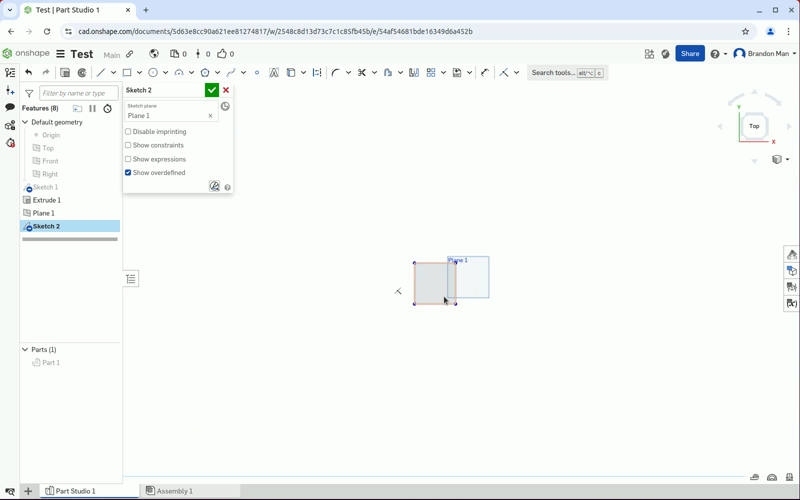
scroll(6)
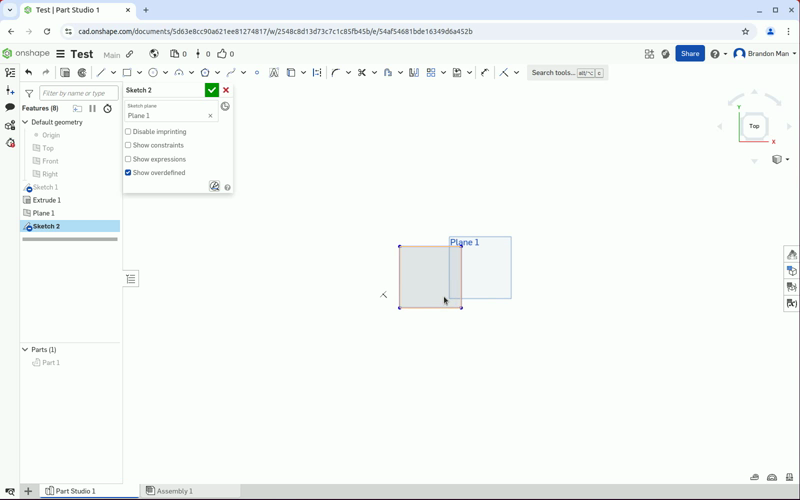
scroll(6)
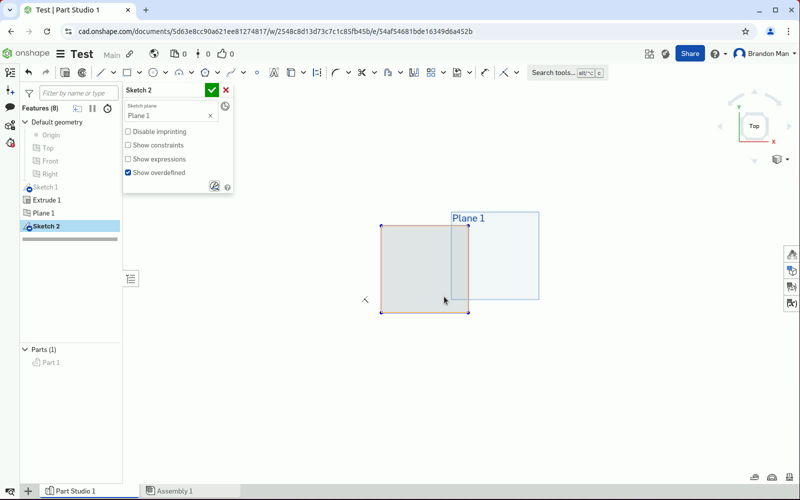
scroll(6)
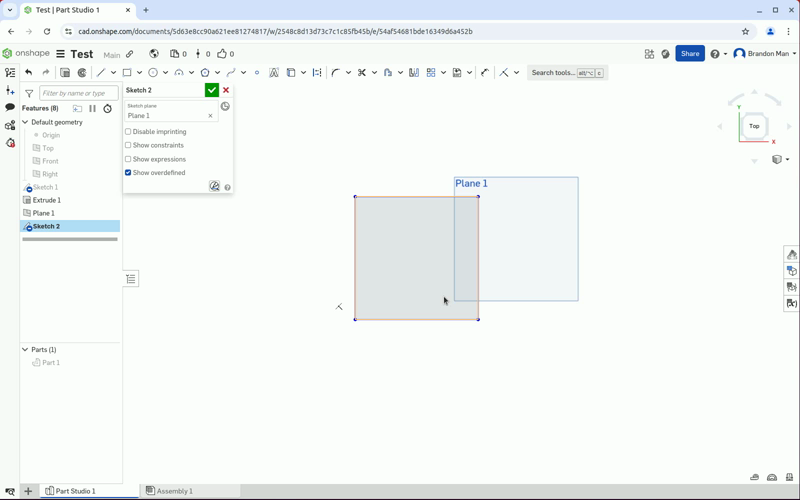
scroll(6)
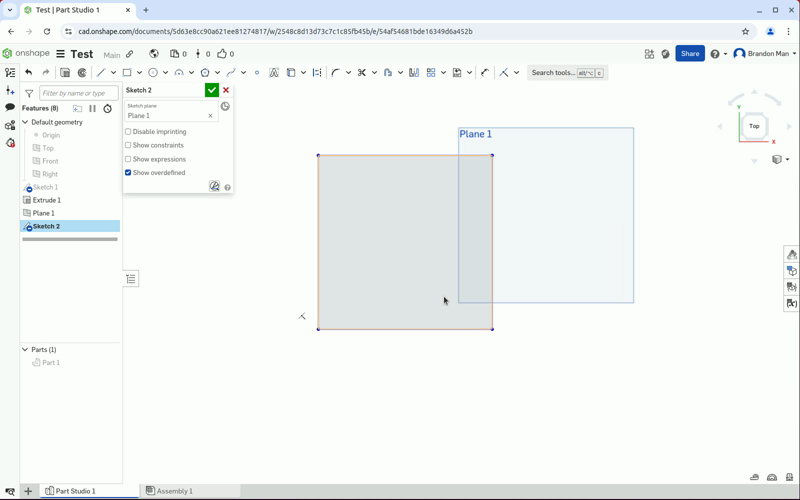
scroll(6)
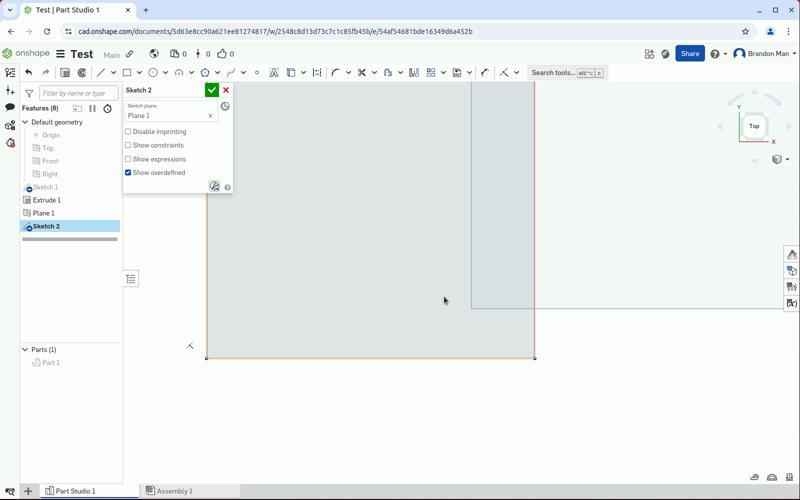
click(444, 296)
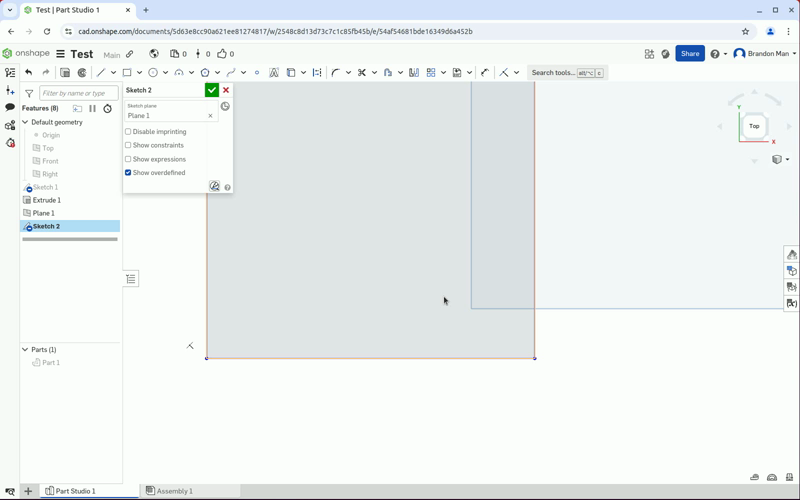
scroll(-6)
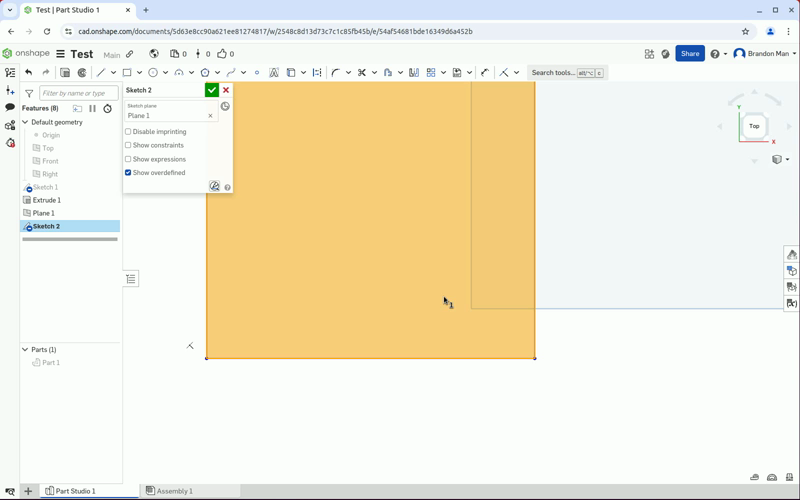
scroll(-6)
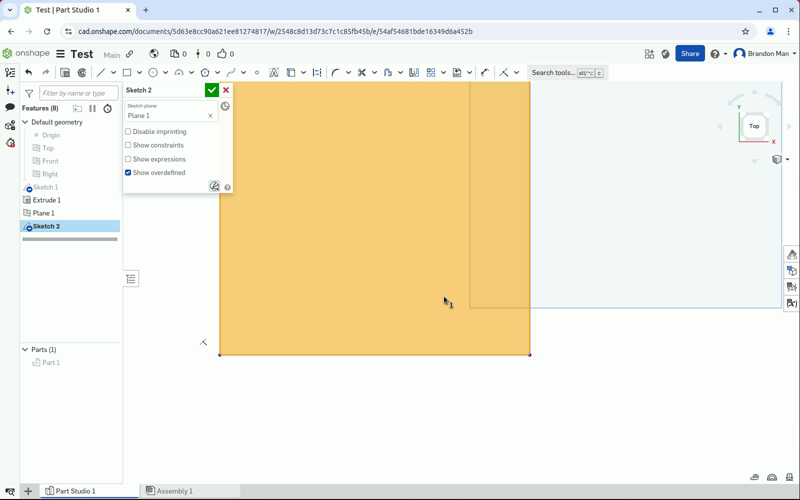
scroll(-6)
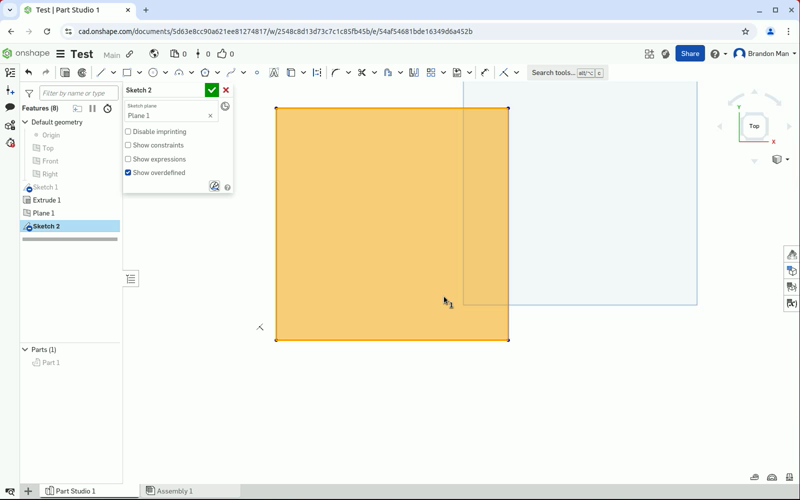
scroll(-6)
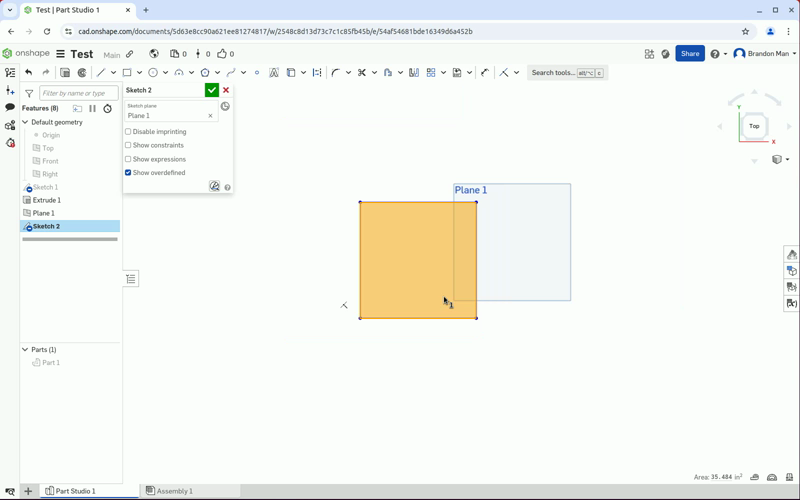
scroll(-6)
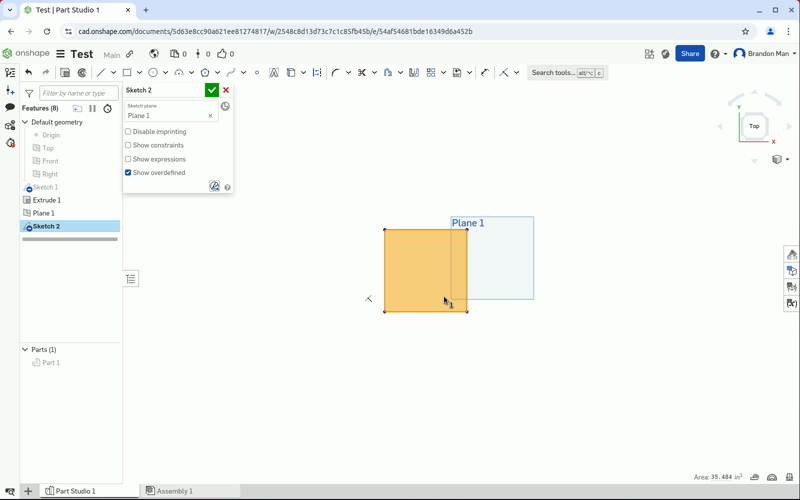
scroll(-6)
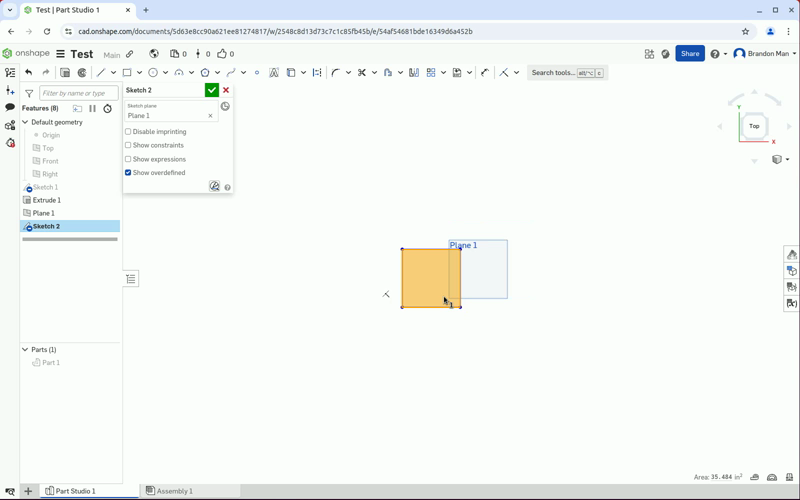
scroll(-6)
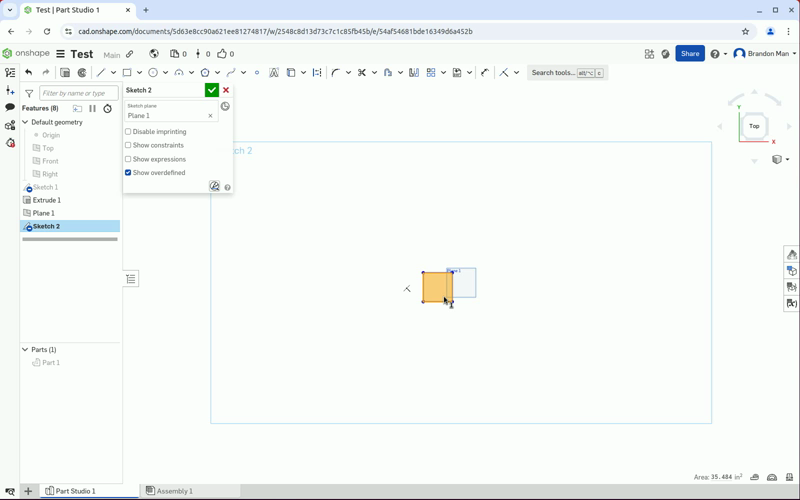
mouse_move(73, 352)
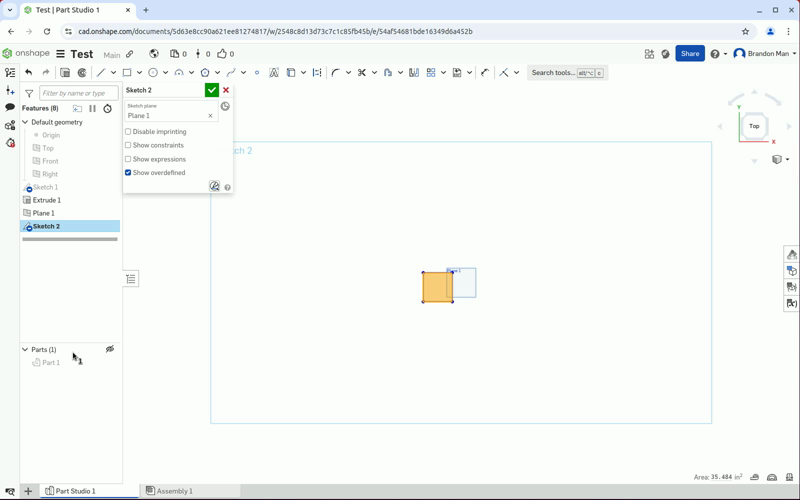
key(shift+y)
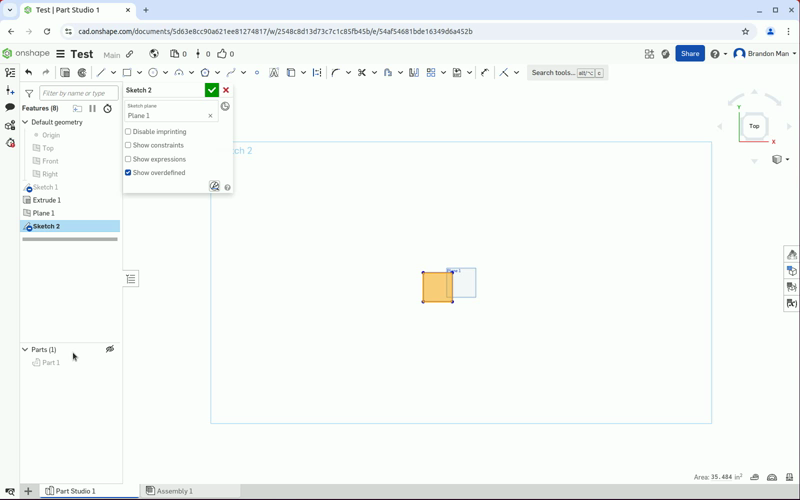
key(shift+e)
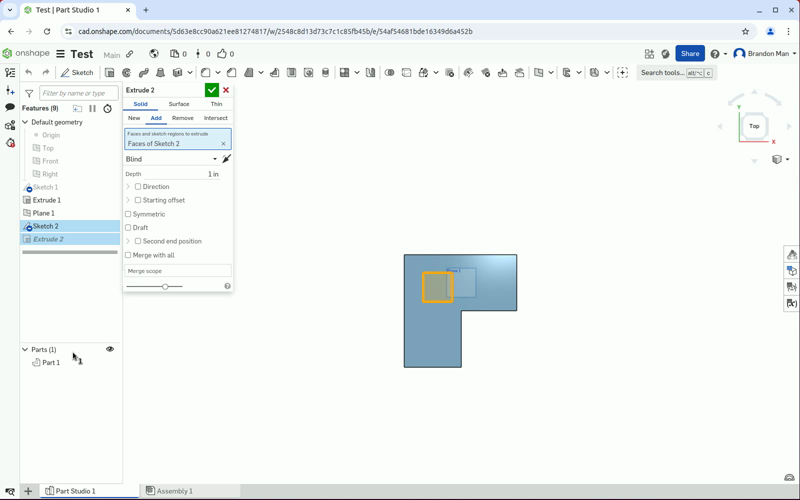
mouse_move(143, 106)
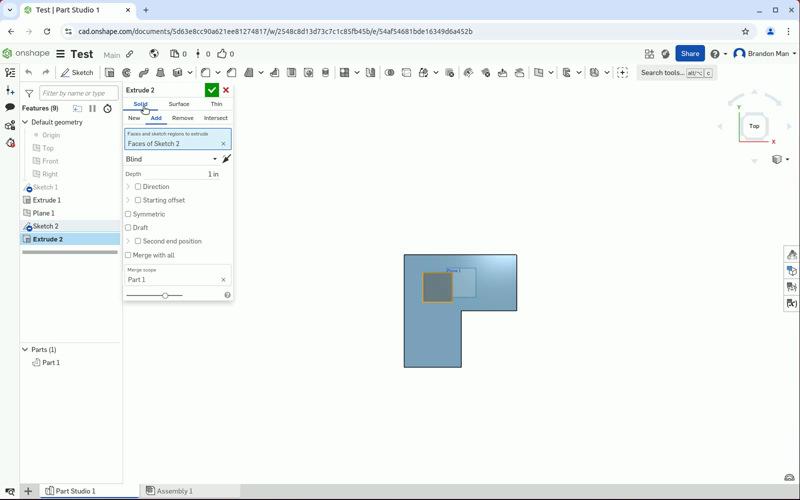
click(143, 106)
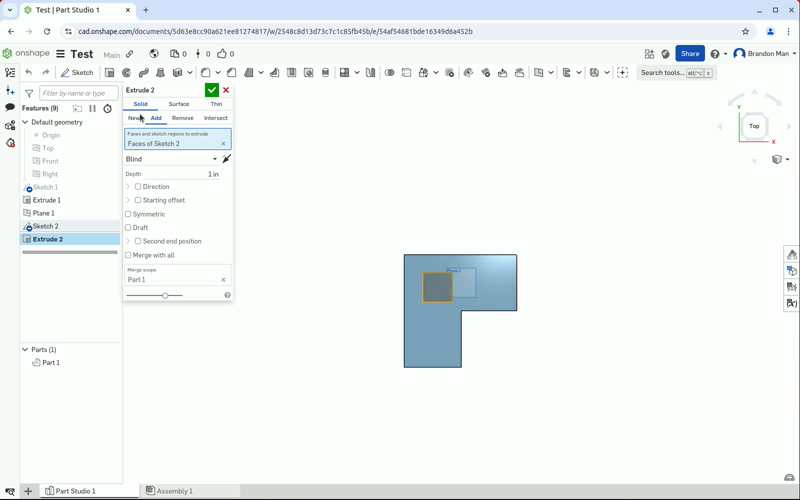
mouse_move(137, 120)
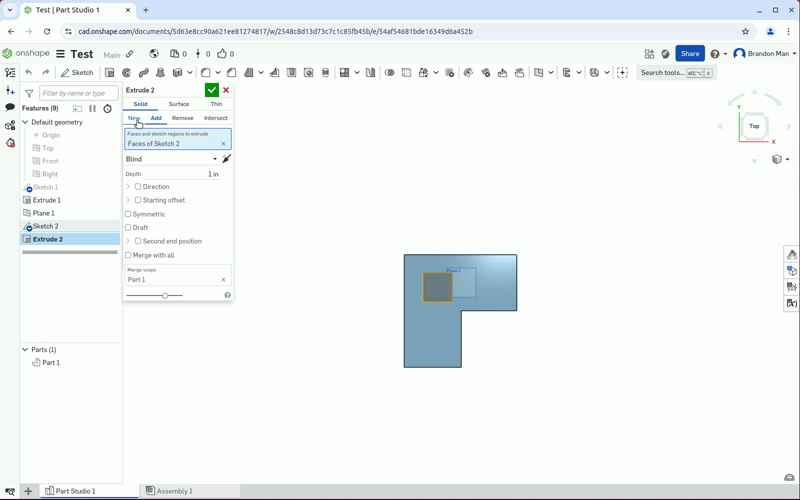
click(137, 120)
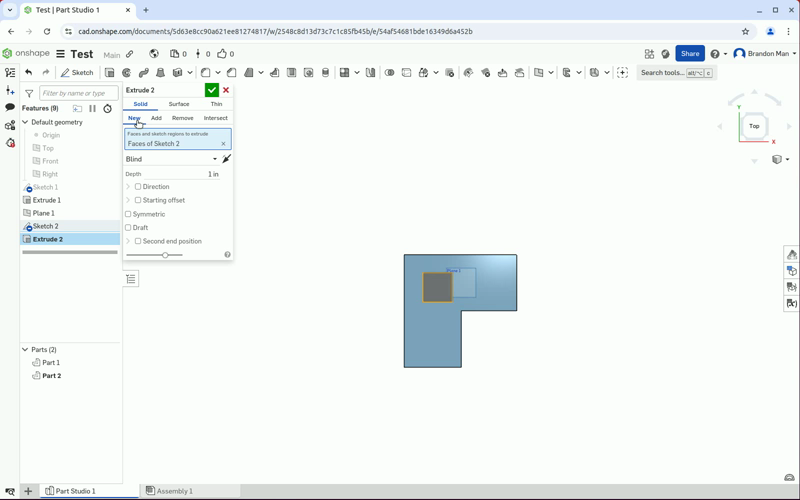
key(tab, 4)
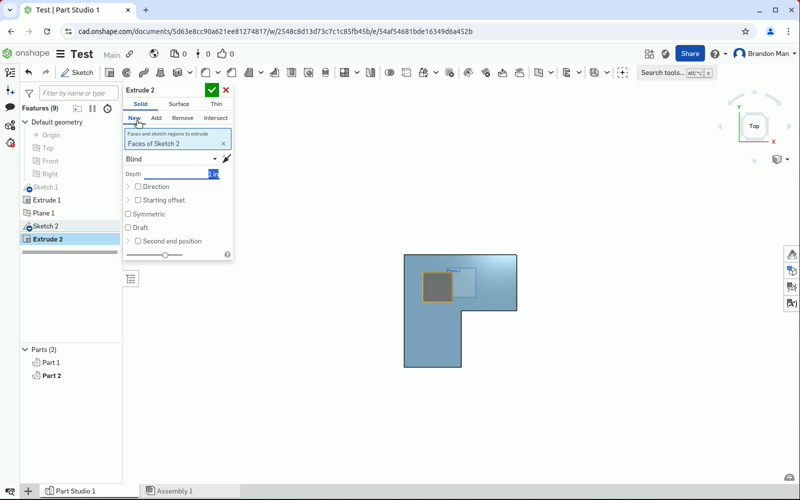
text(11.554)
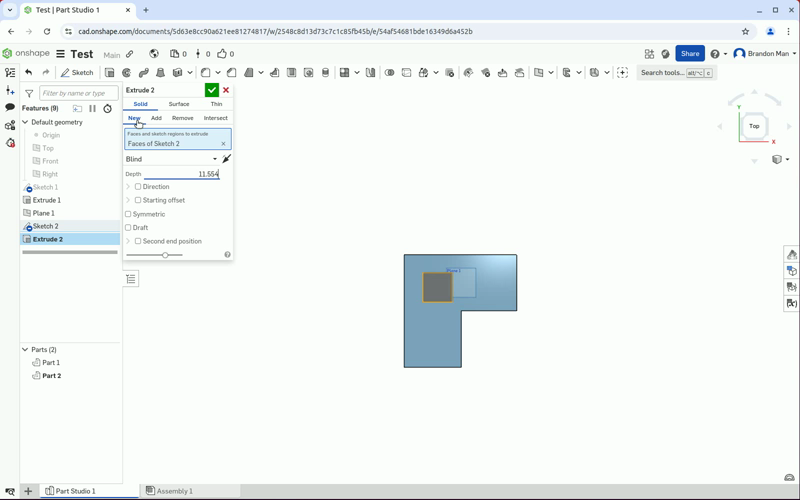
key(enter)
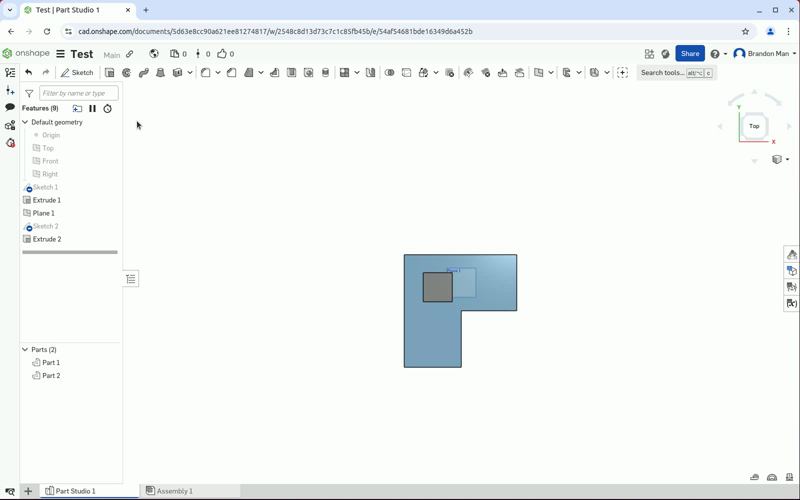
key(shift+h)
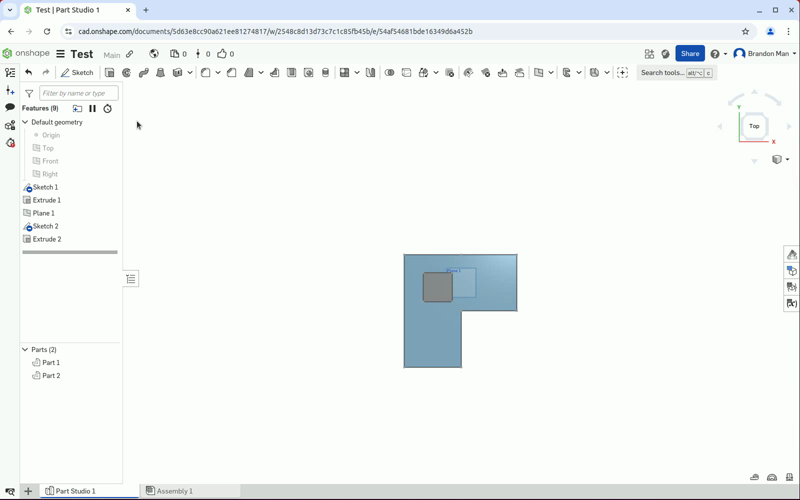
key(shift+h)
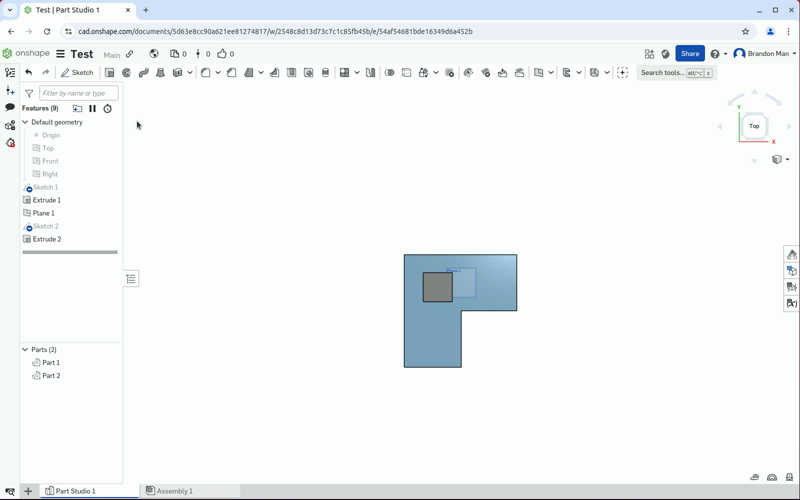
mouse_move(73, 189)
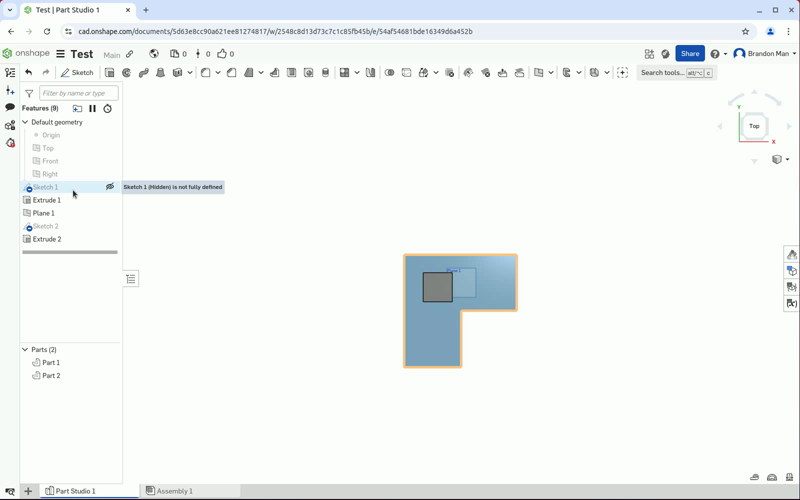
click(73, 189)
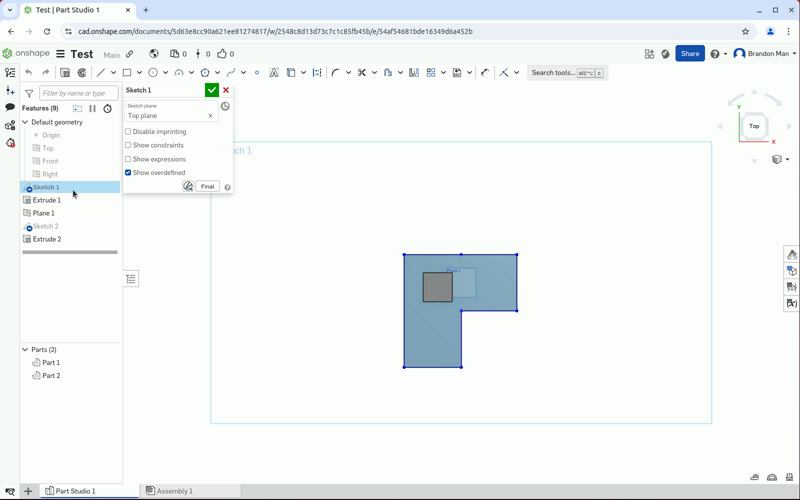
mouse_move(229, 92)
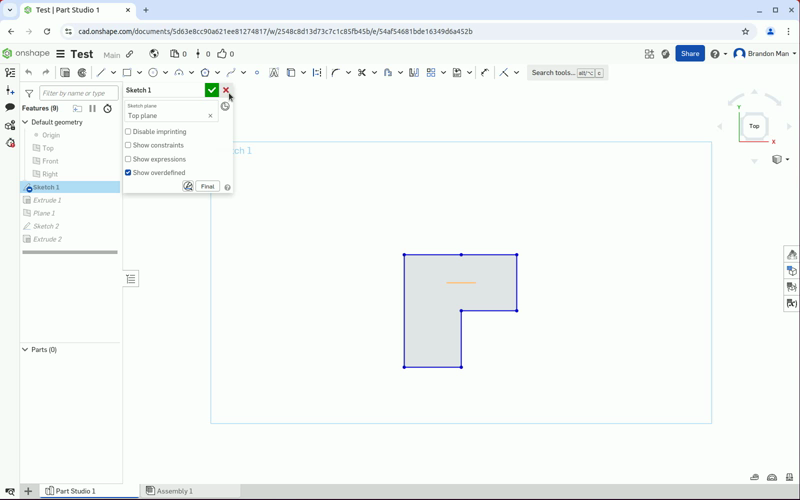
click(229, 92)
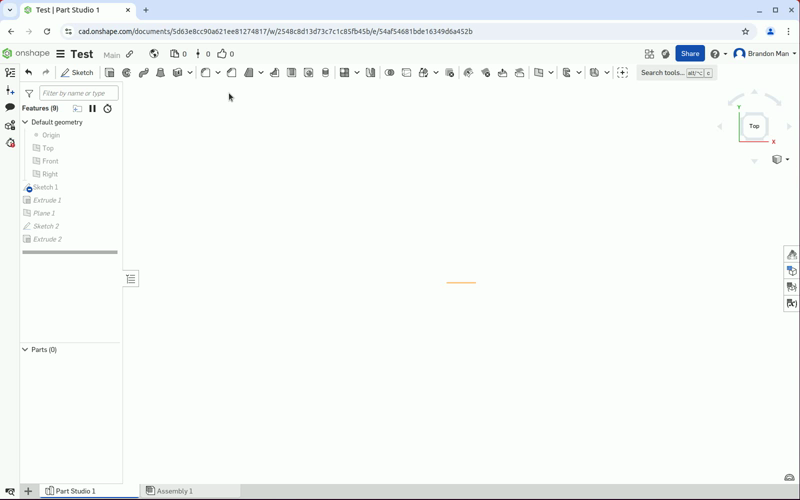
mouse_move(541, 75)
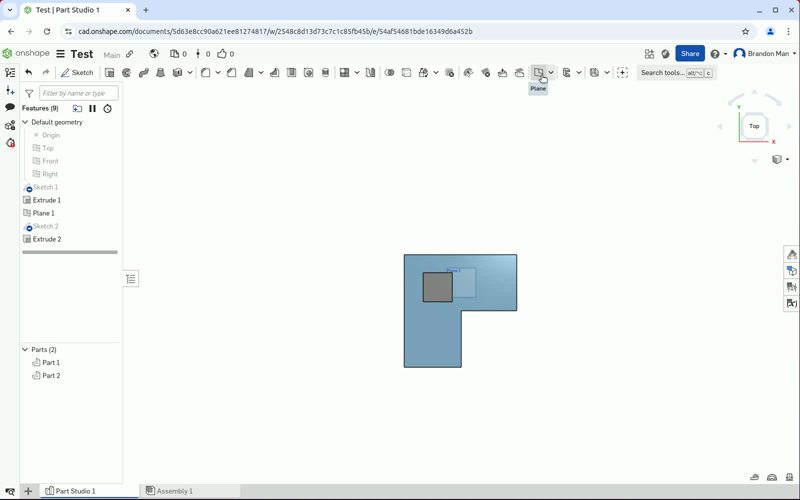
click(541, 75)
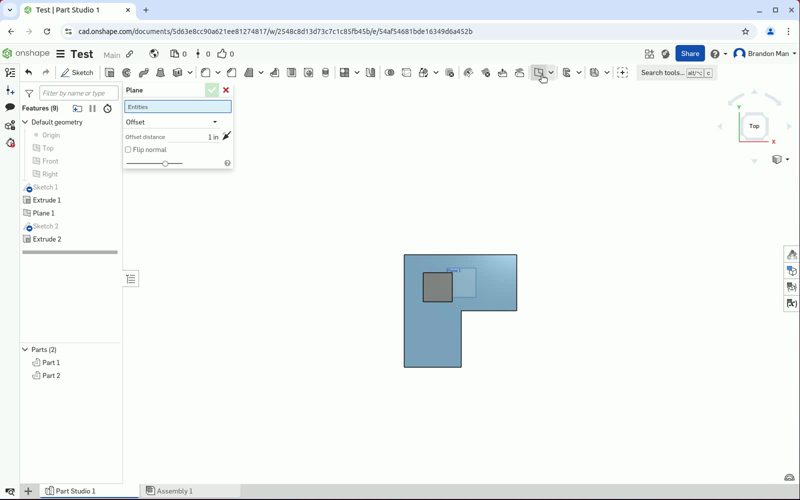
mouse_move(73, 150)
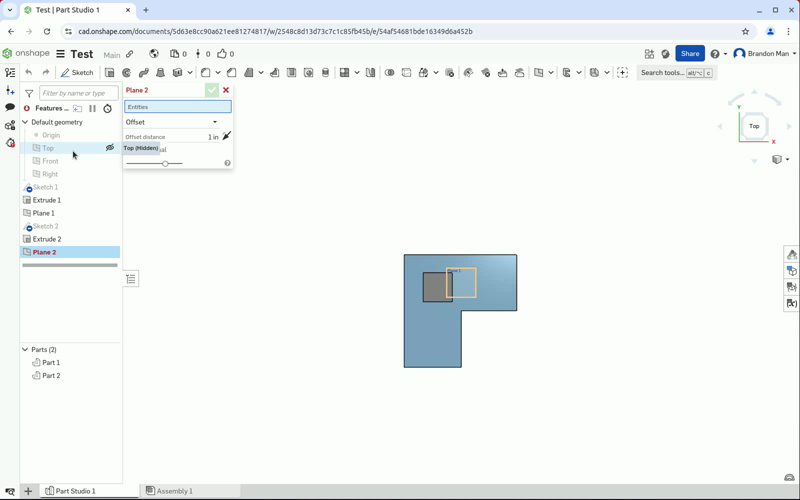
click(73, 150)
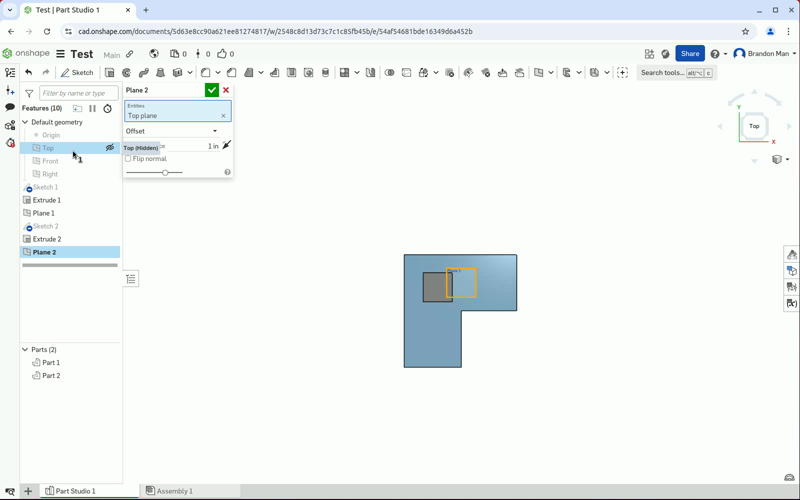
key(tab, 2)
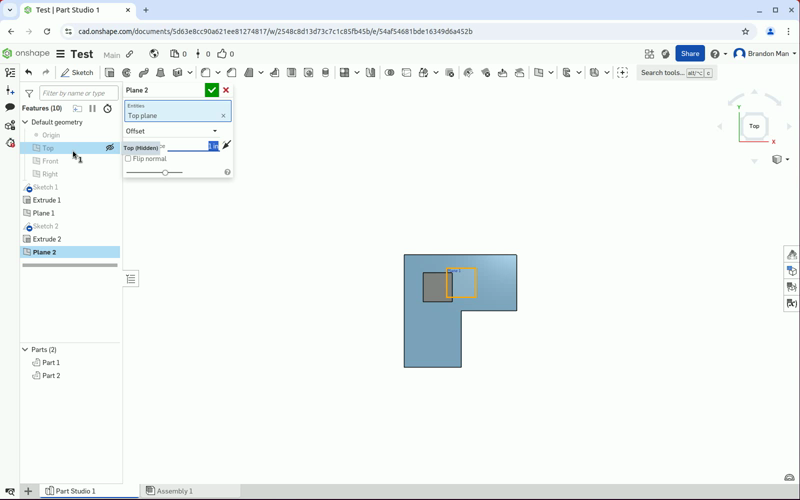
text(23.108)
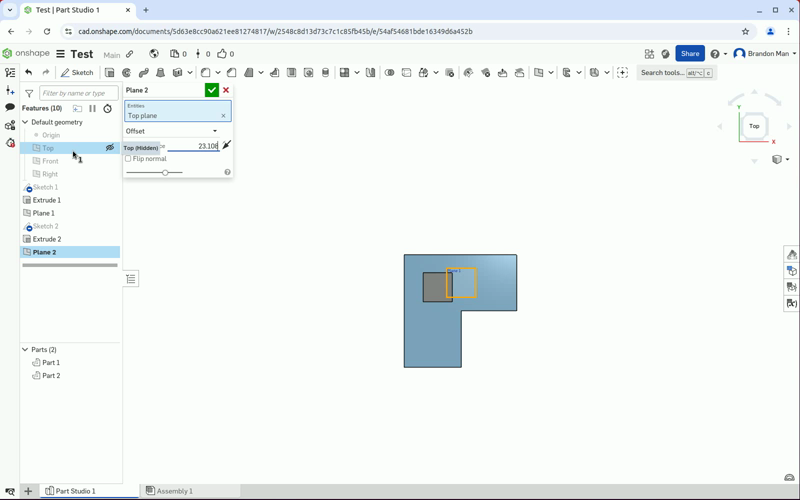
key(enter, 2)
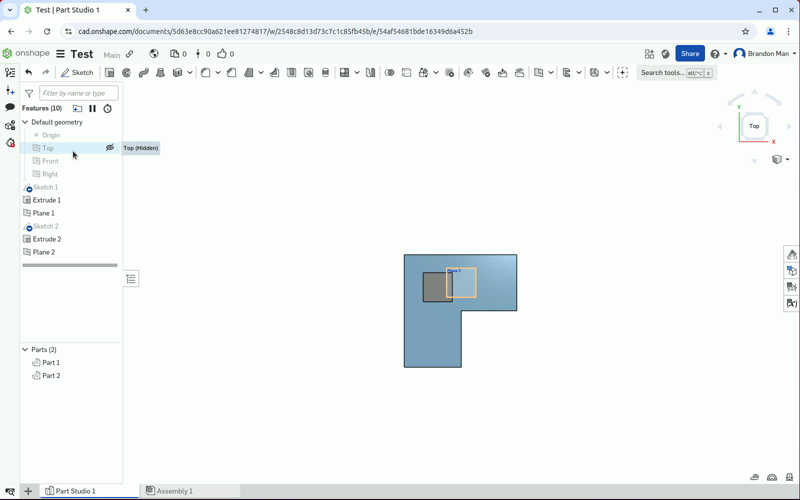
key(shift+s)
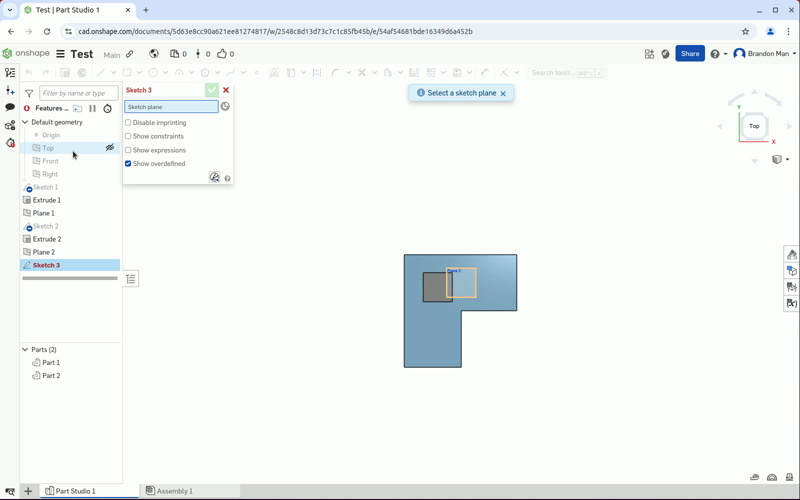
mouse_move(73, 254)
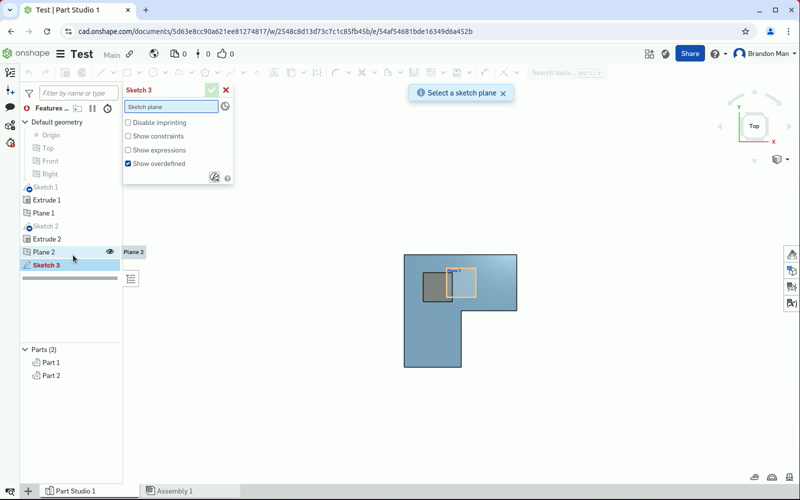
click(73, 254)
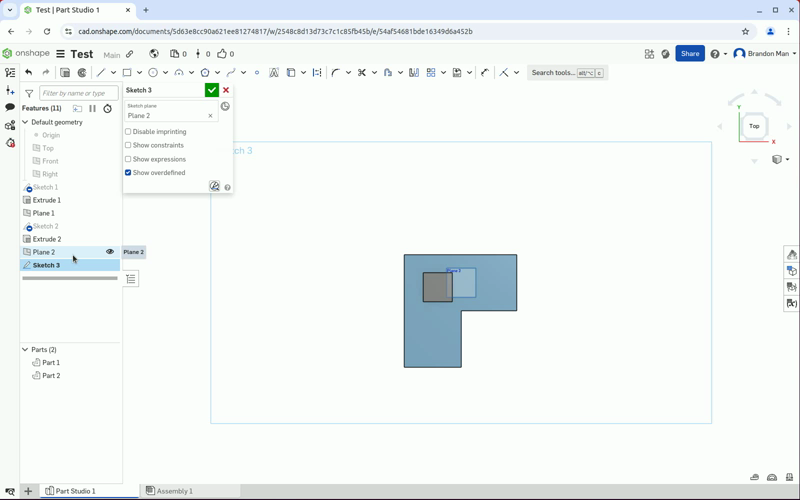
mouse_move(73, 352)
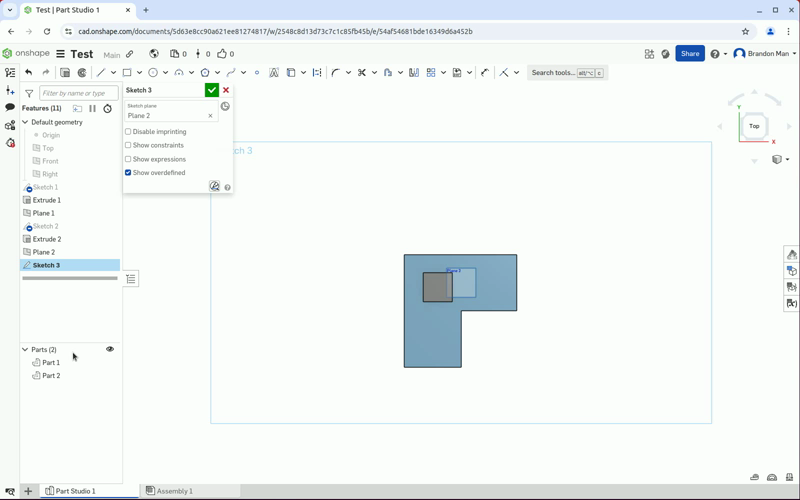
key(y)
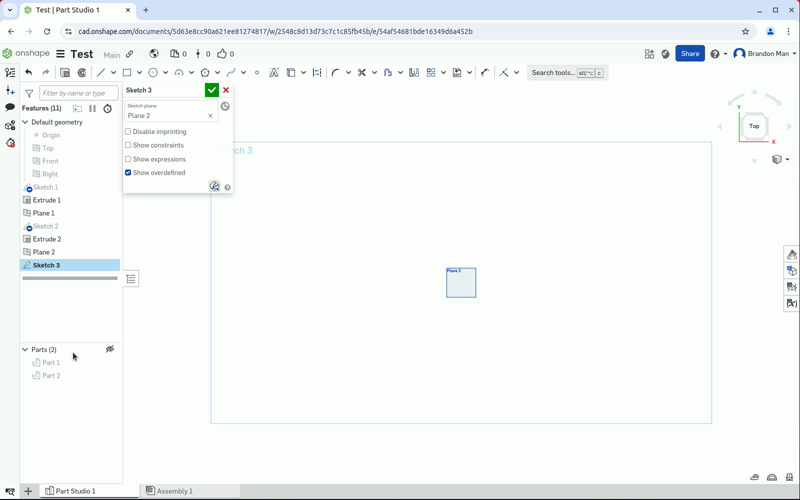
key(l)
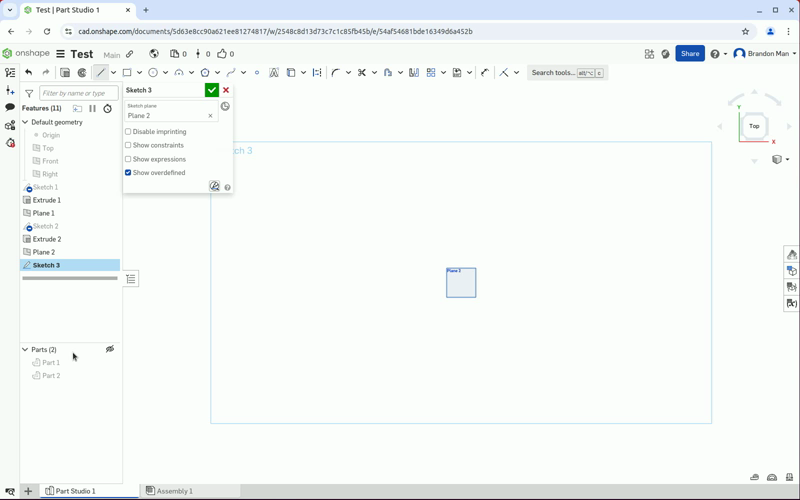
key_down(shift)
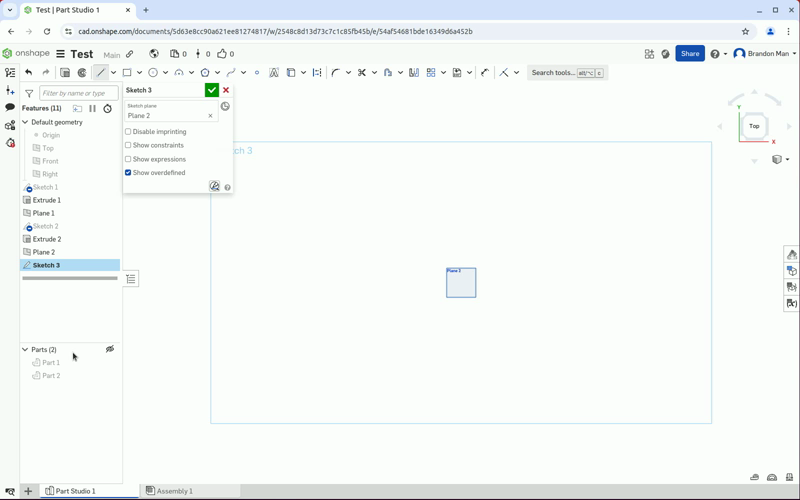
mouse_move(437, 301)
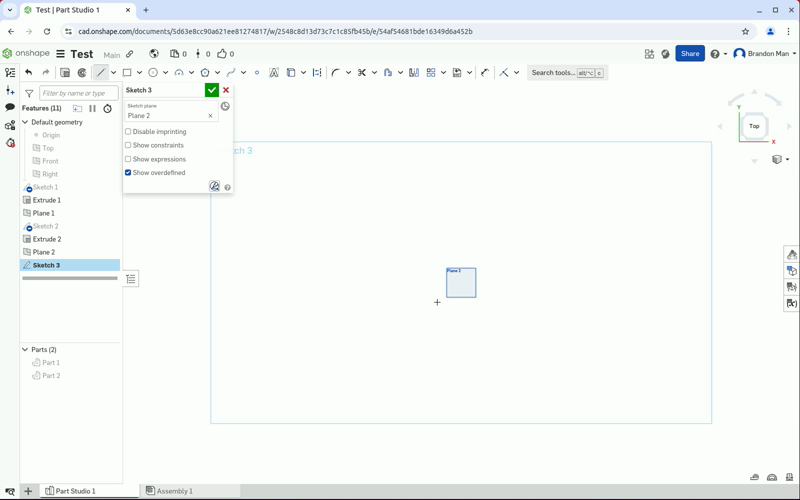
click(437, 301)
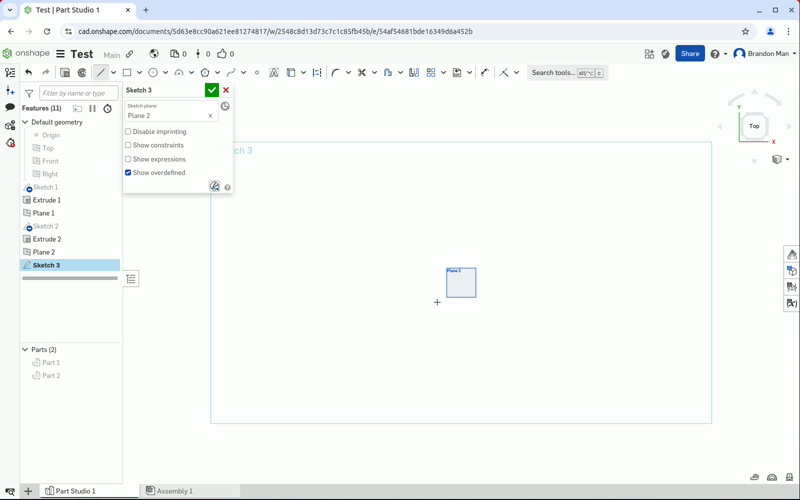
key_up(shift)
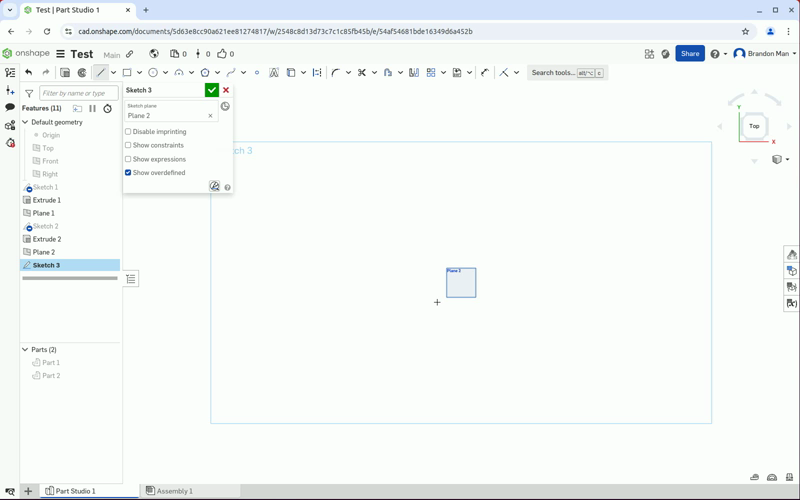
key_down(shift)
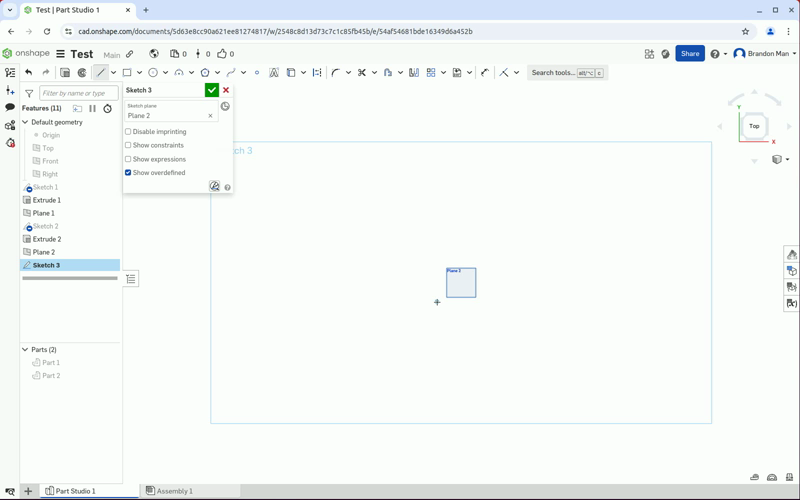
mouse_move(467, 301)
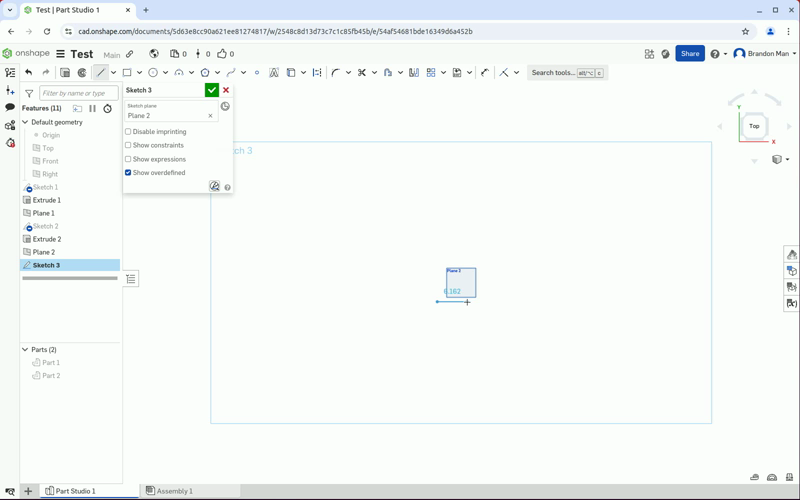
mouse_move(452, 301)
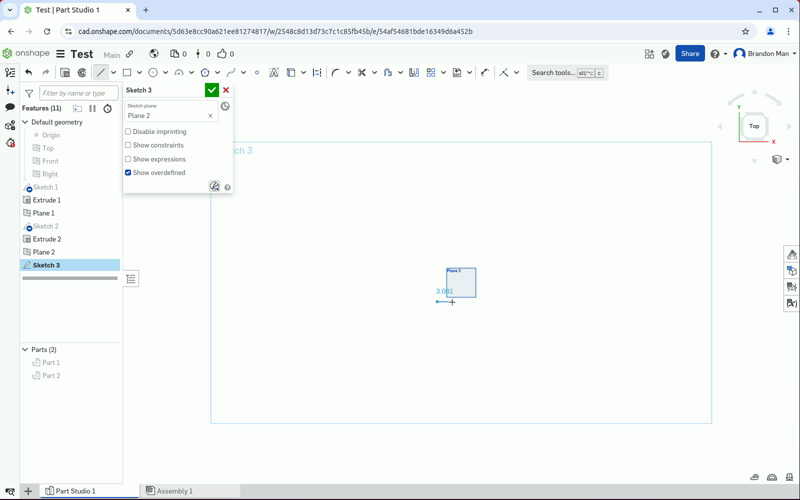
click(452, 301)
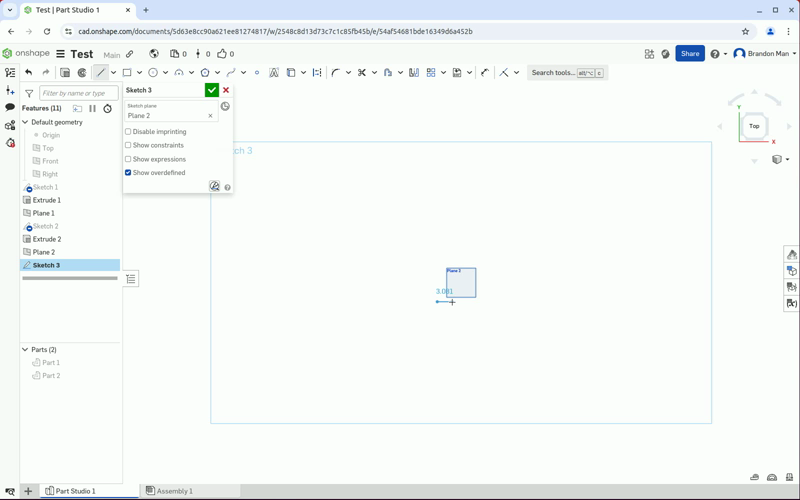
key_up(shift)
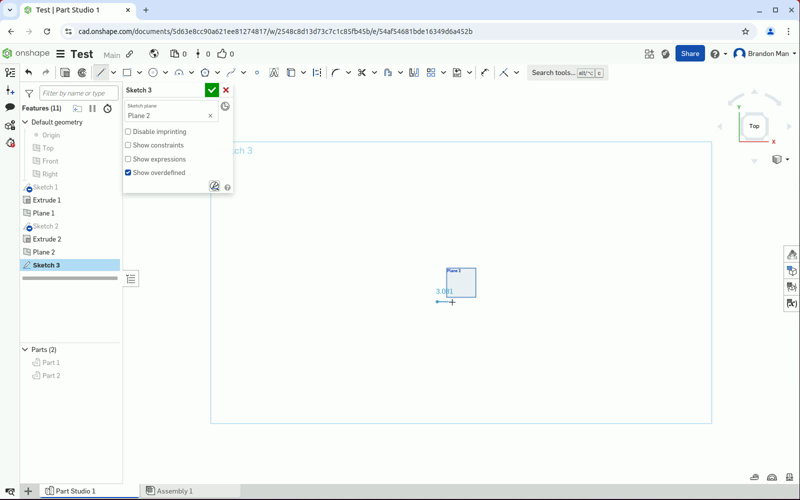
key_down(shift)
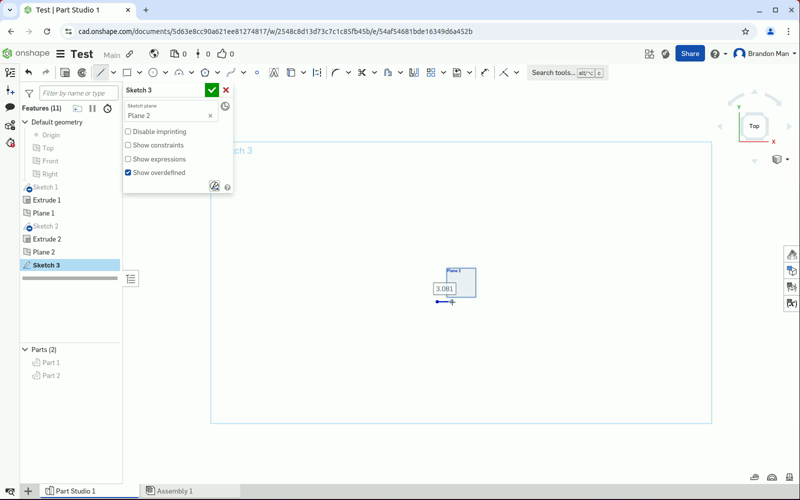
mouse_move(482, 301)
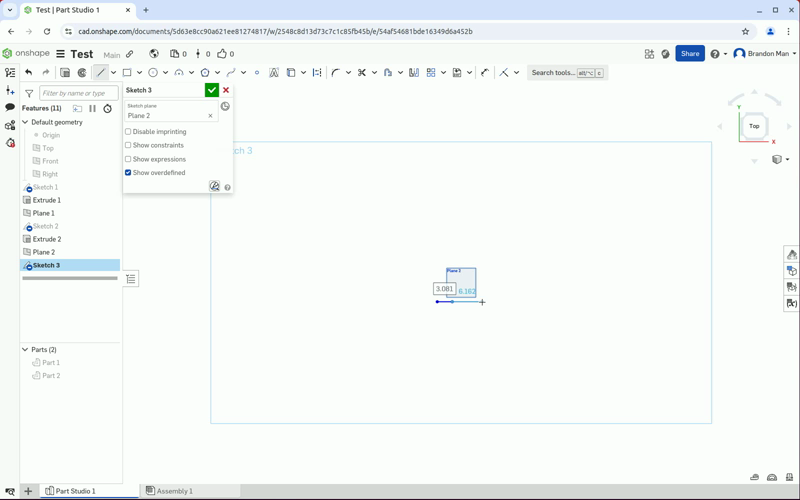
mouse_move(452, 272)
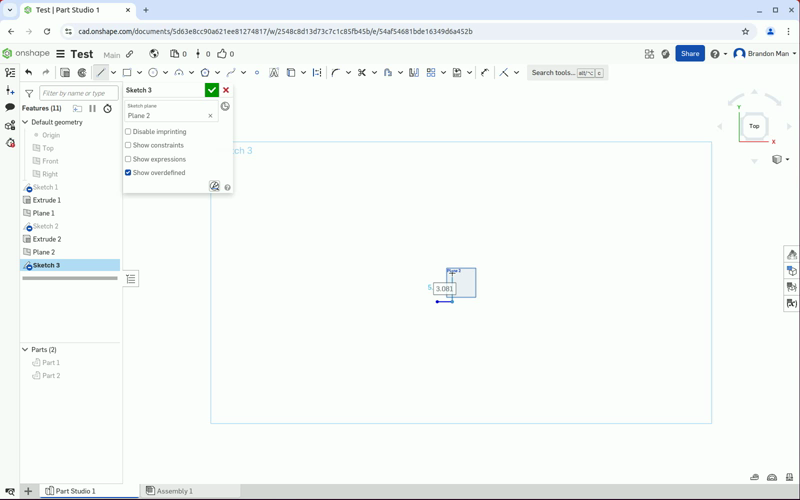
click(452, 272)
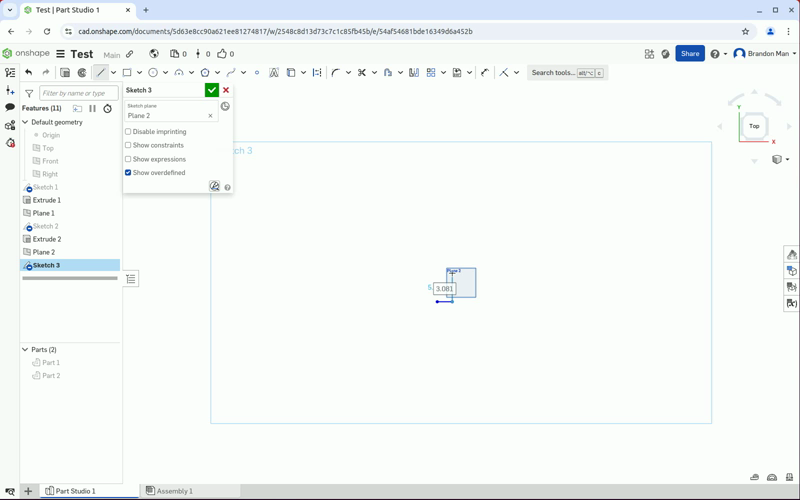
key_up(shift)
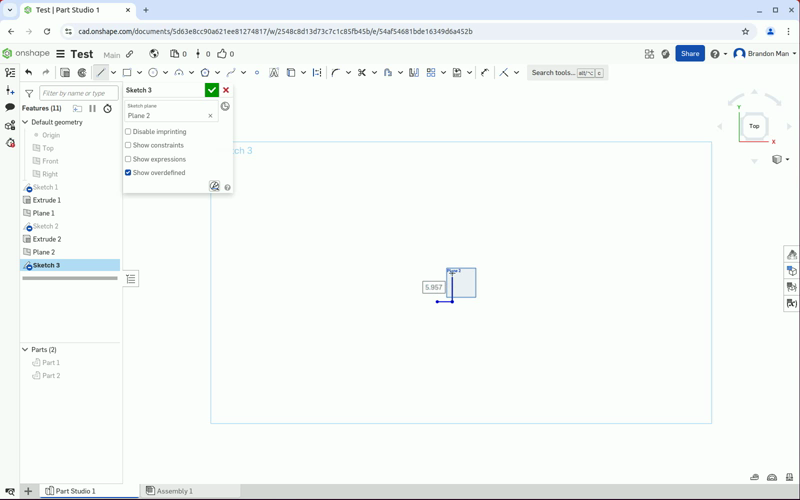
key_down(shift)
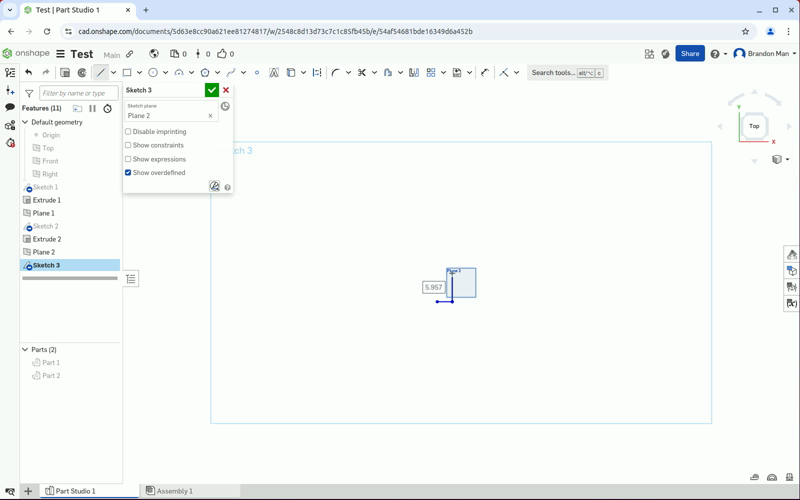
mouse_move(482, 272)
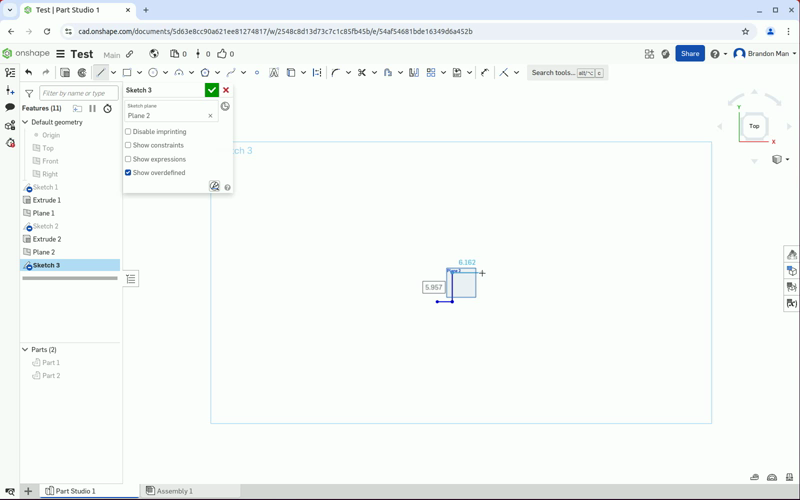
mouse_move(437, 272)
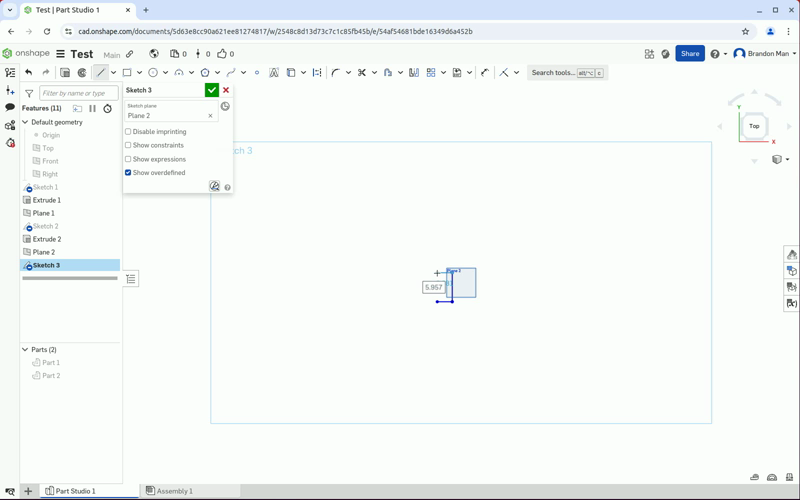
click(437, 272)
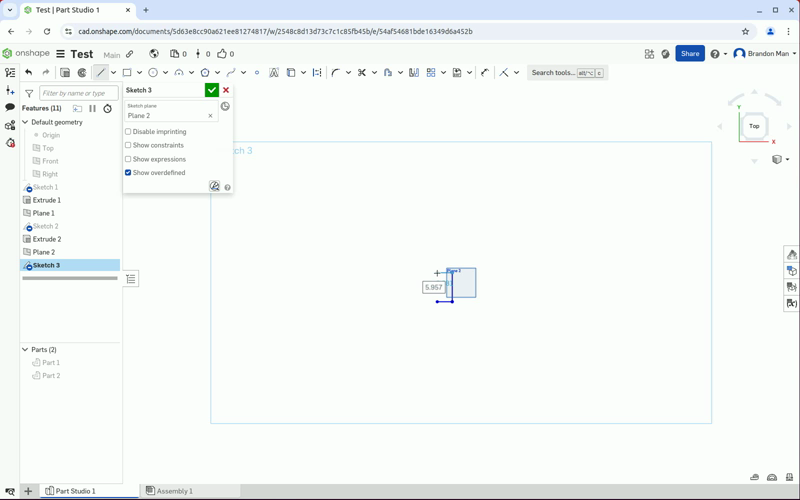
key_up(shift)
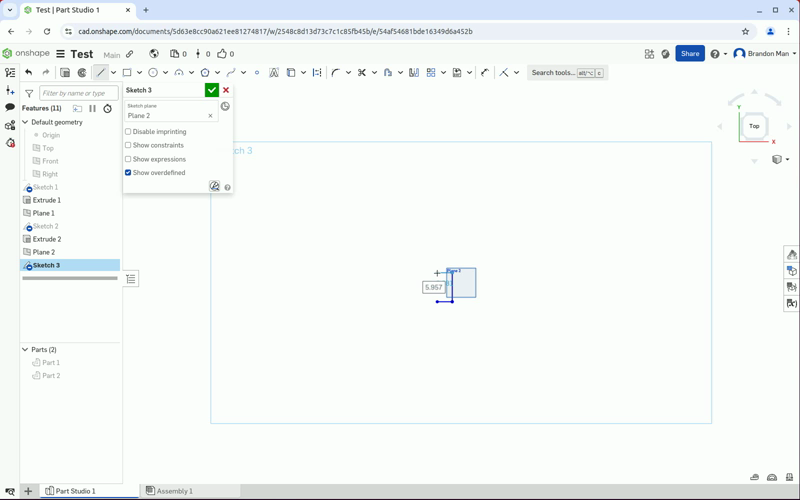
mouse_move(467, 272)
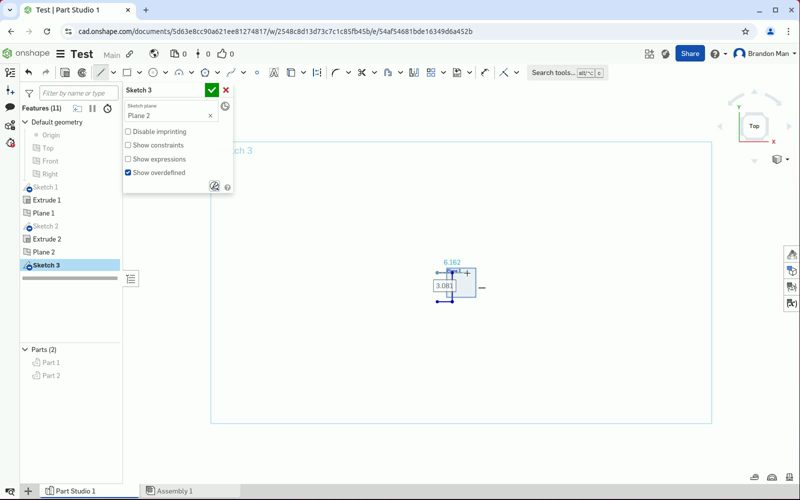
key_down(shift)
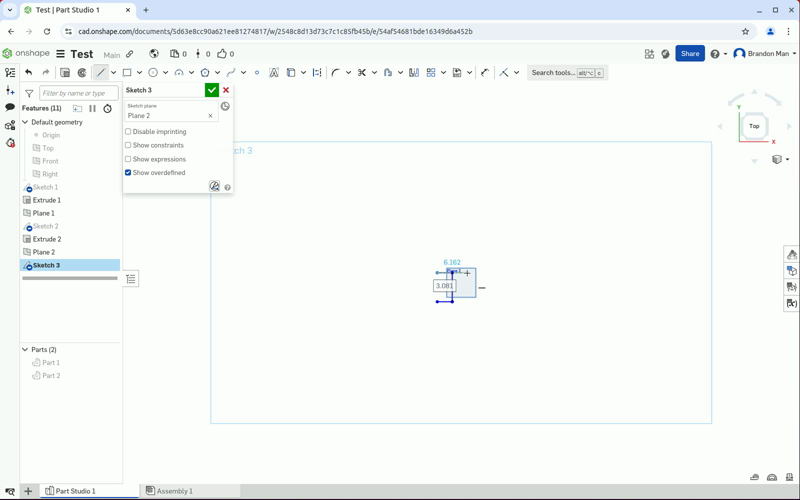
mouse_move(437, 301)
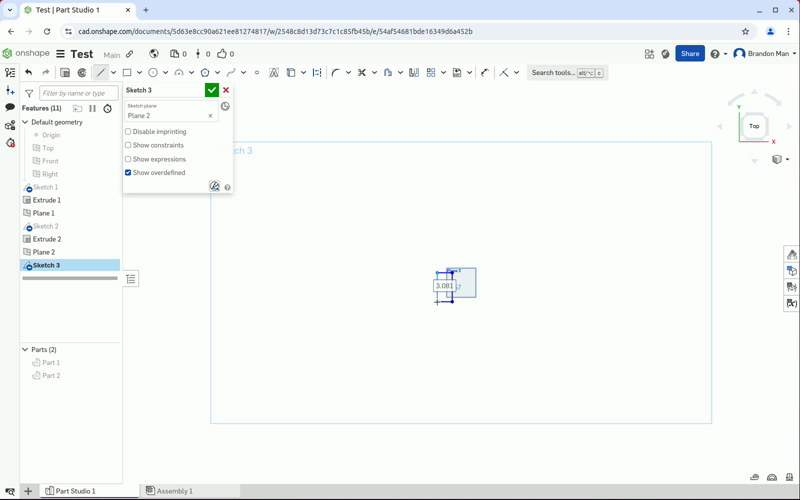
key_up(shift)
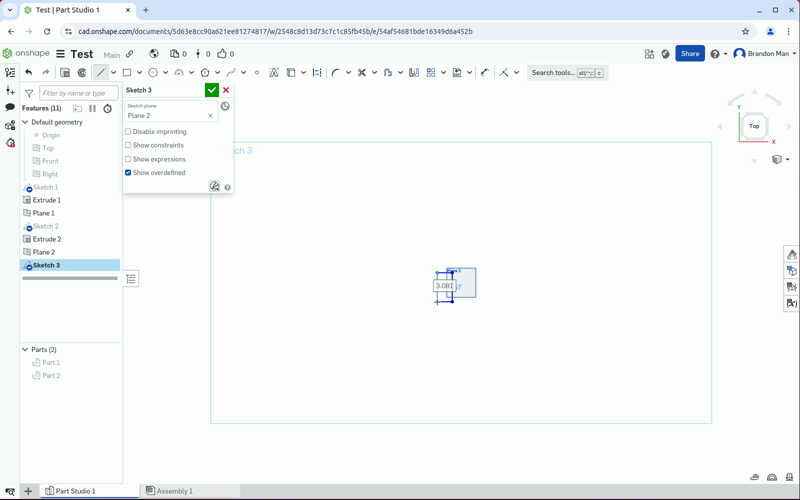
click(437, 301)
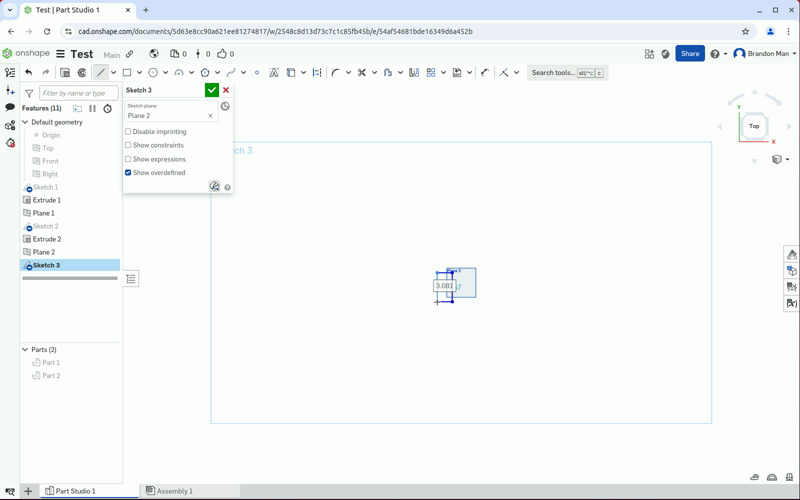
key(esc)
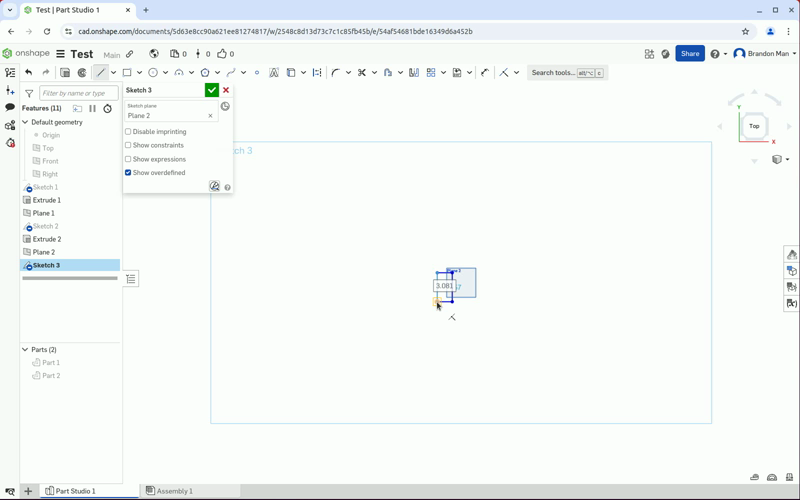
mouse_move(444, 288)
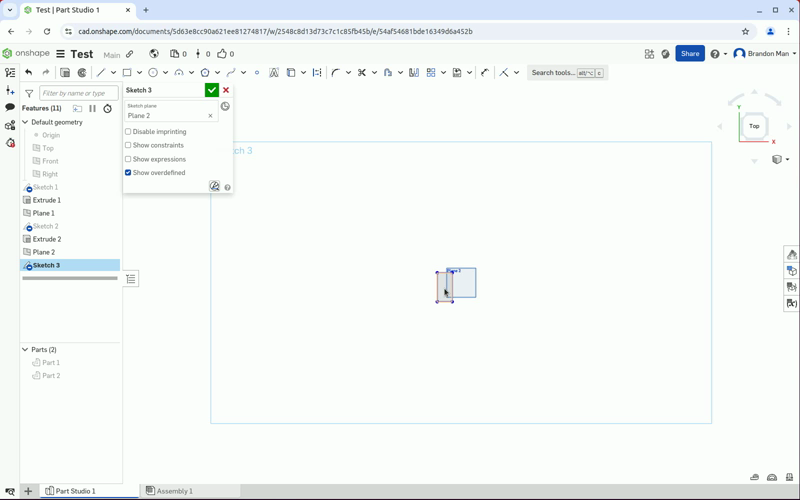
scroll(6)
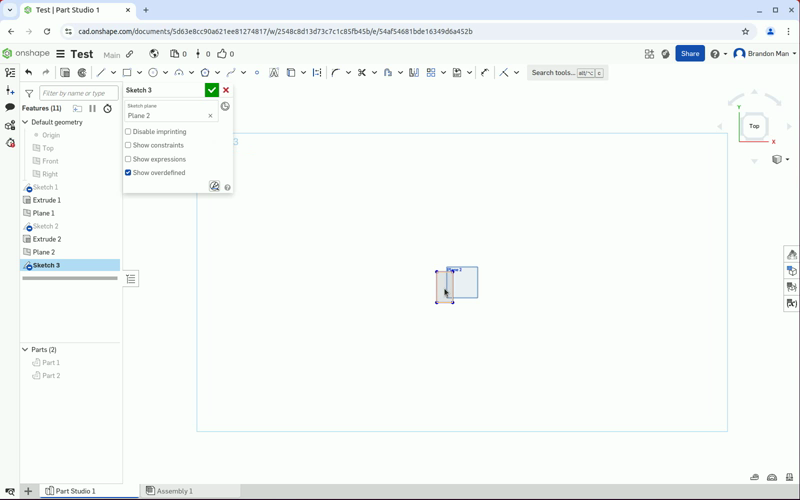
scroll(6)
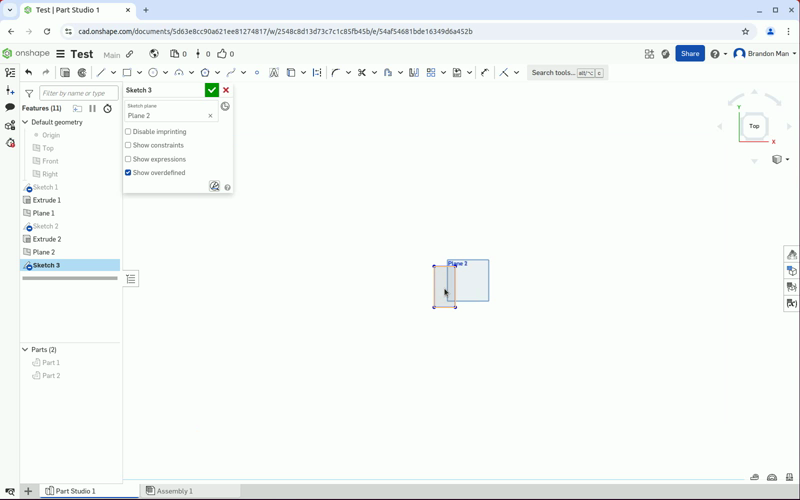
scroll(6)
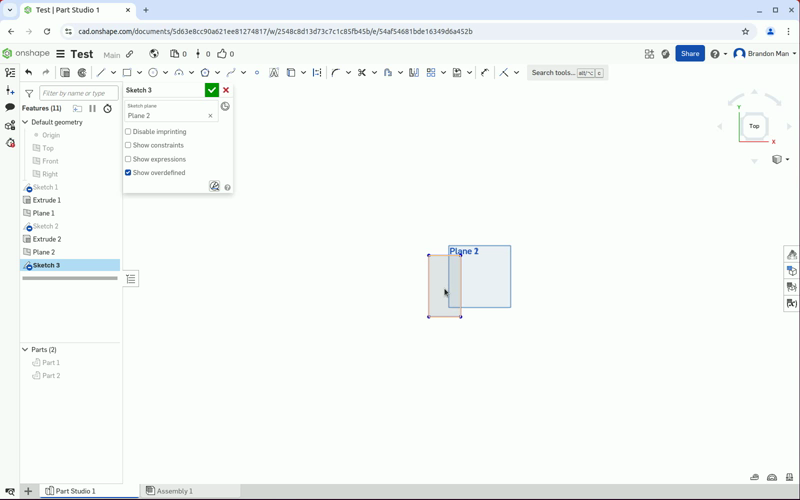
scroll(6)
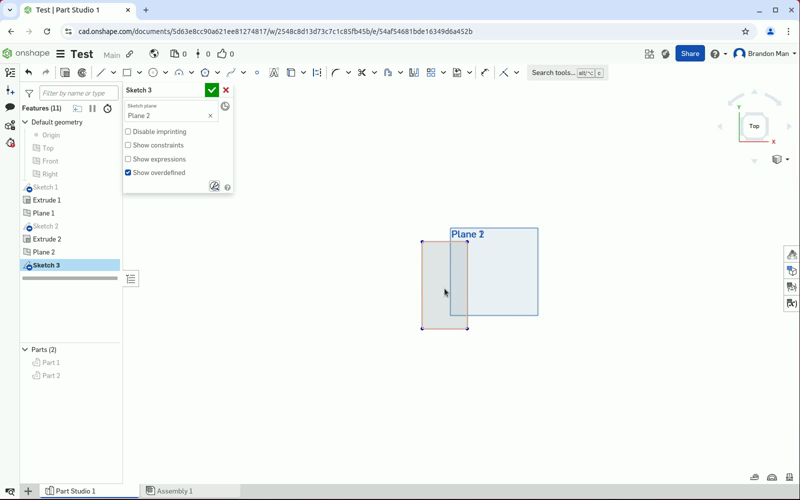
scroll(6)
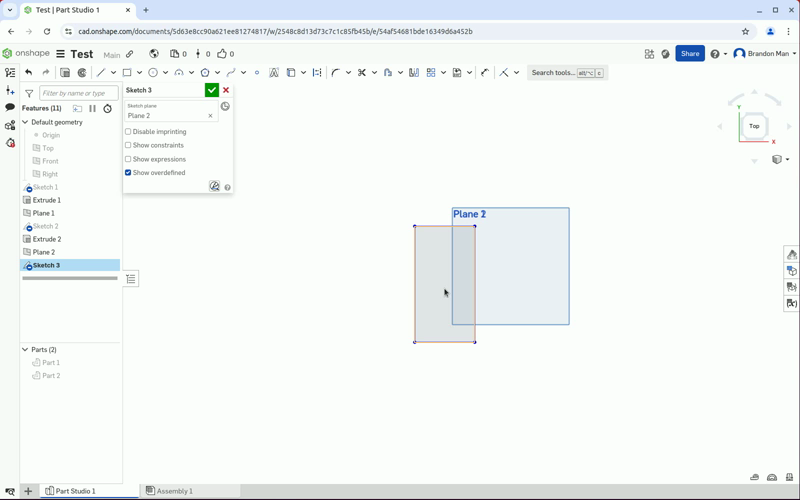
scroll(6)
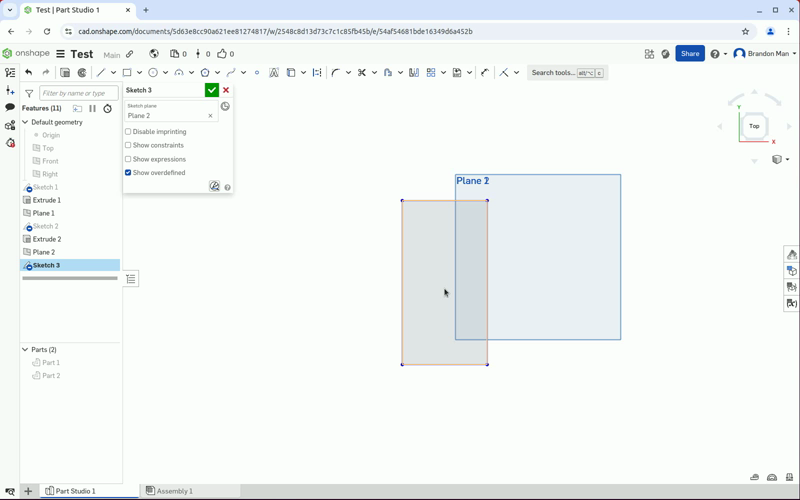
scroll(6)
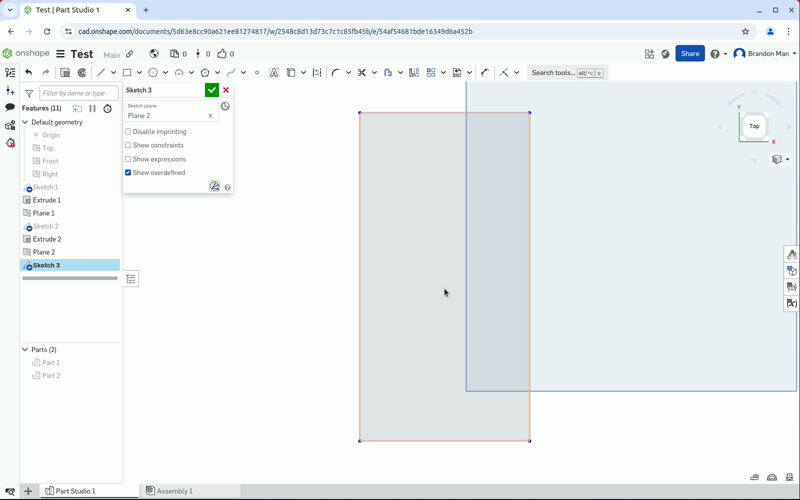
click(444, 288)
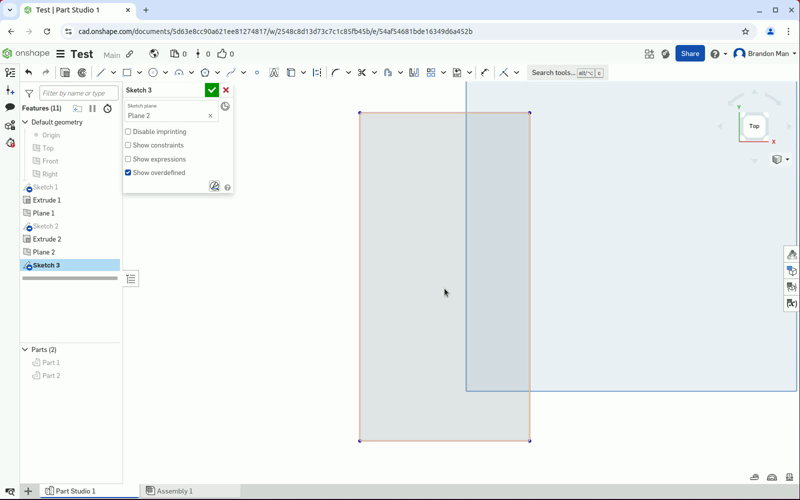
scroll(-6)
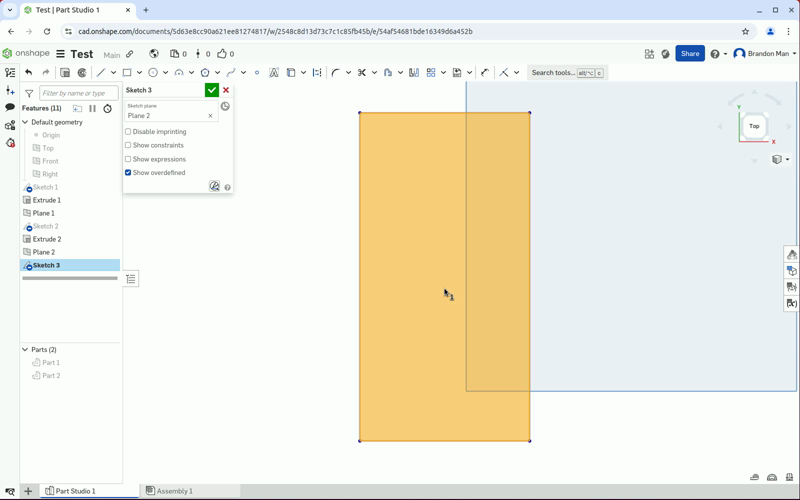
scroll(-6)
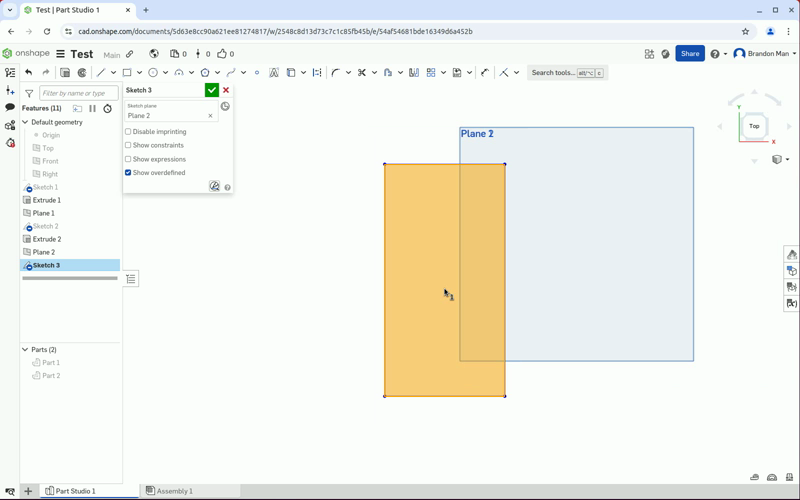
scroll(-6)
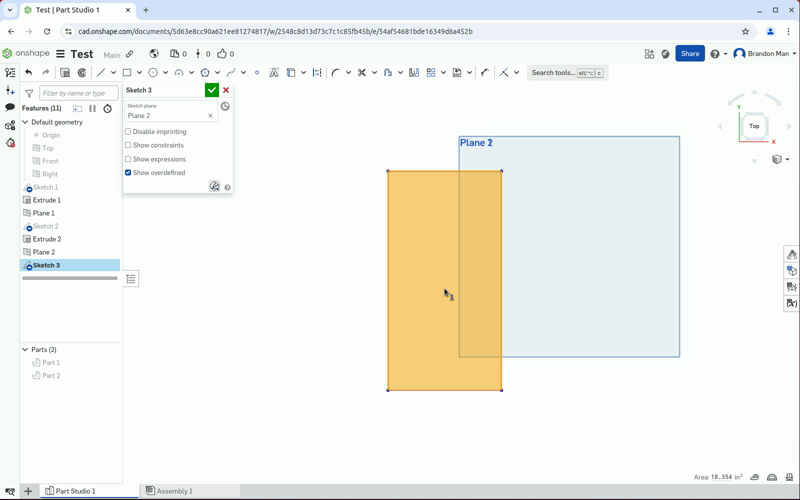
scroll(-6)
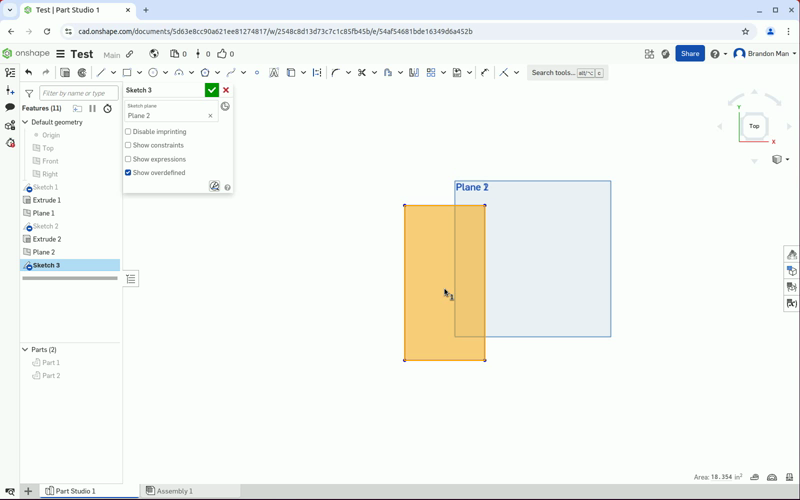
scroll(-6)
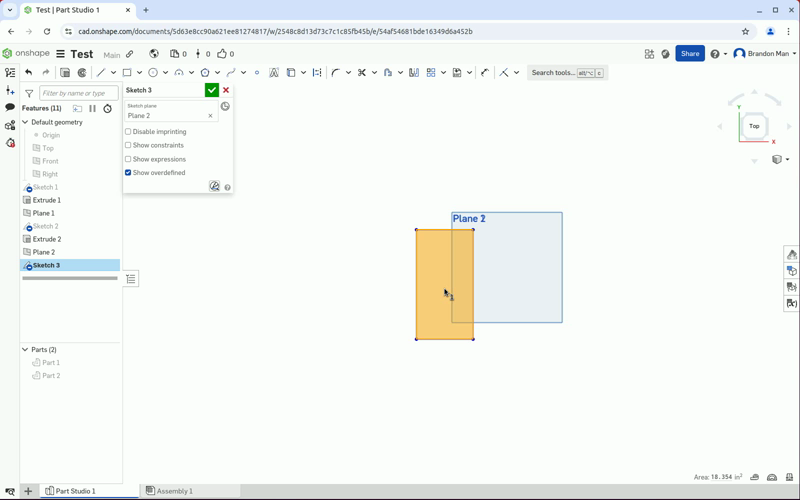
scroll(-6)
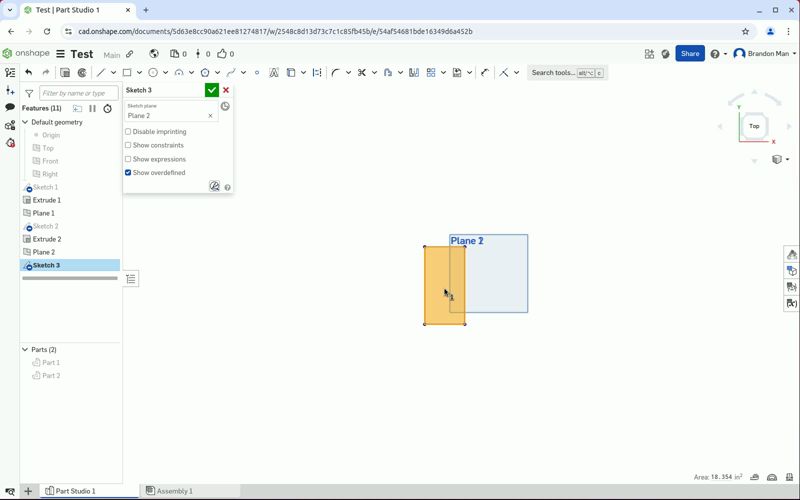
scroll(-6)
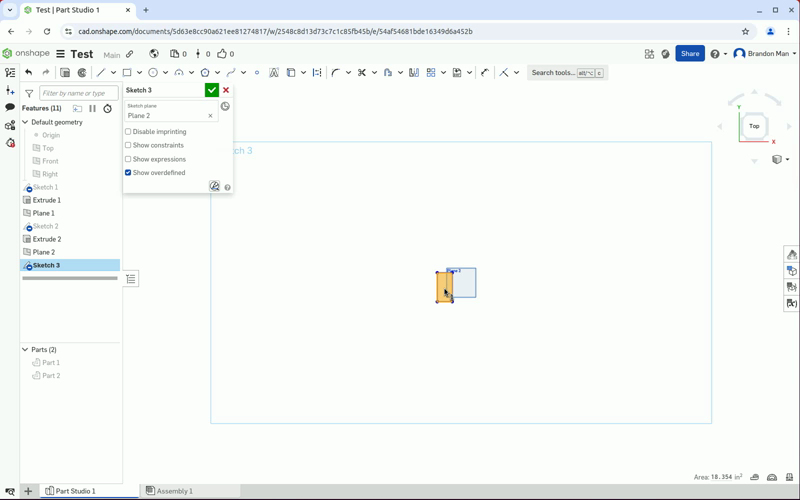
mouse_move(73, 352)
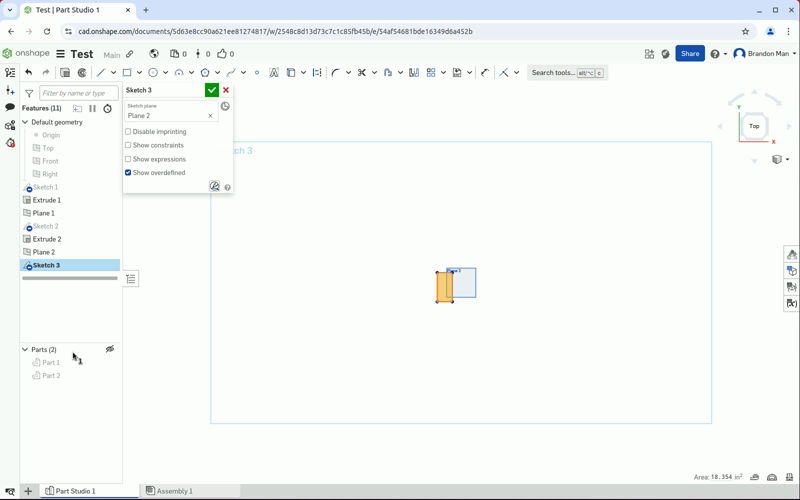
key(shift+y)
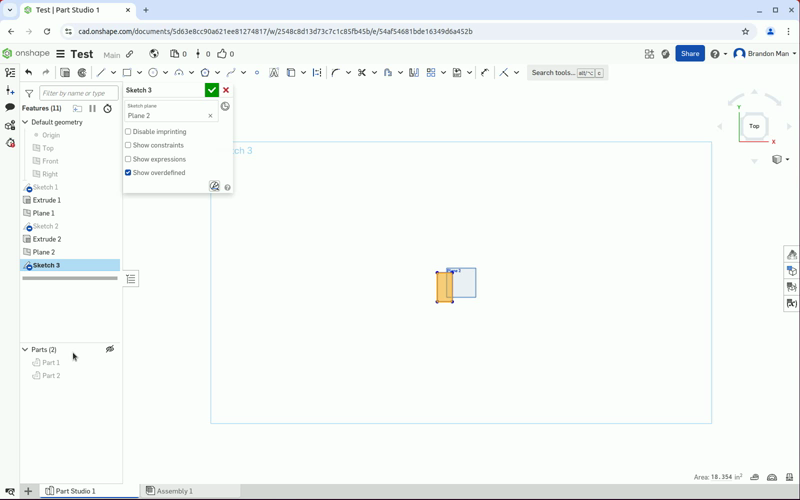
key(shift+e)
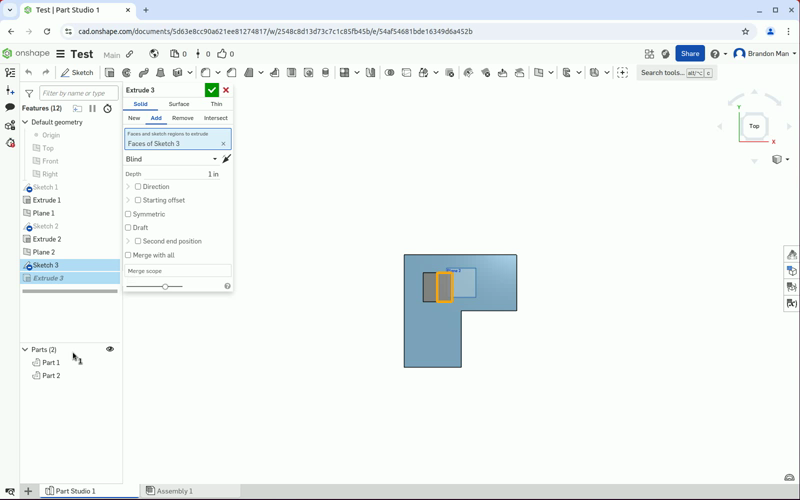
mouse_move(143, 106)
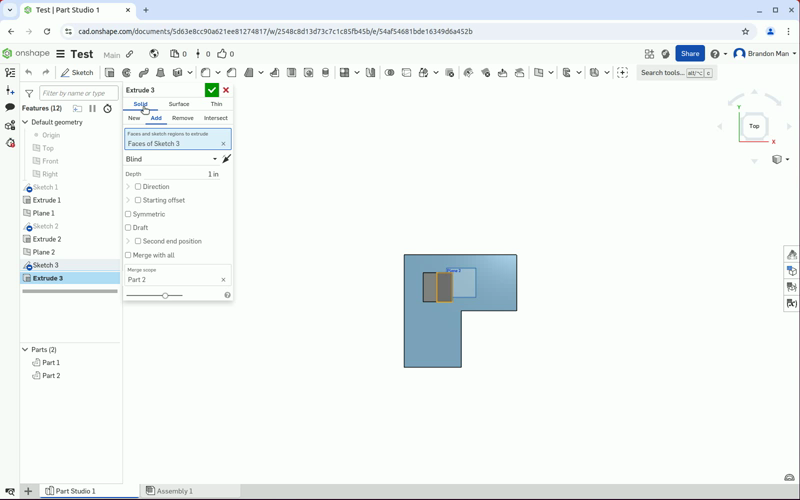
click(143, 106)
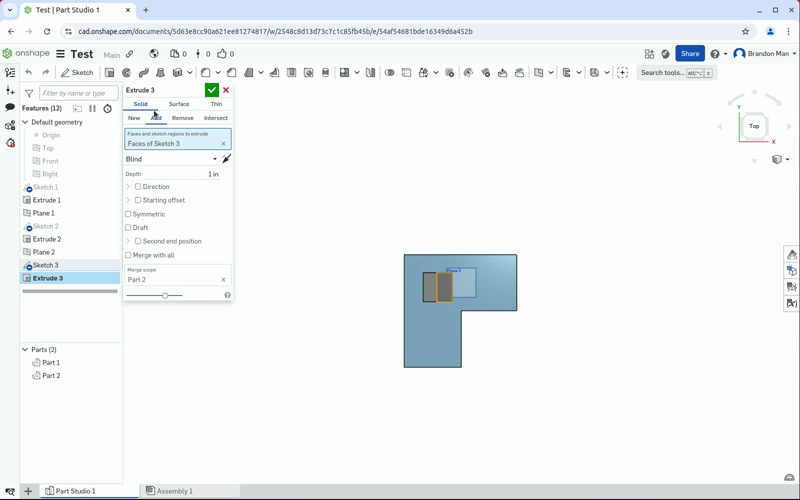
mouse_move(186, 120)
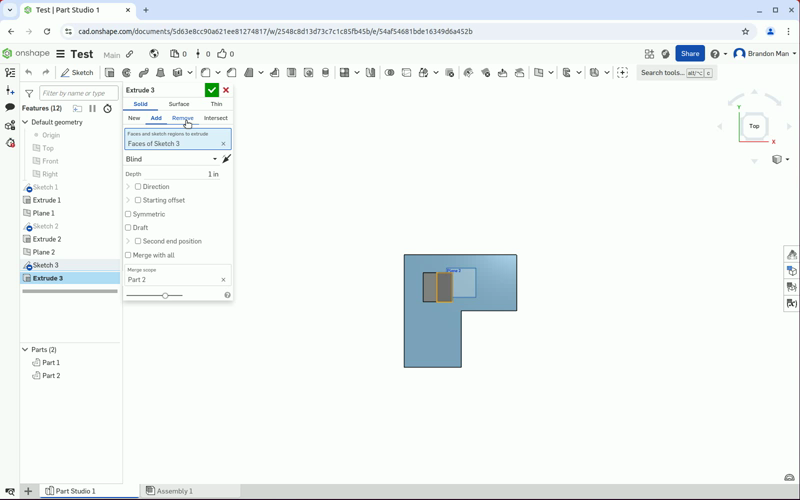
click(186, 120)
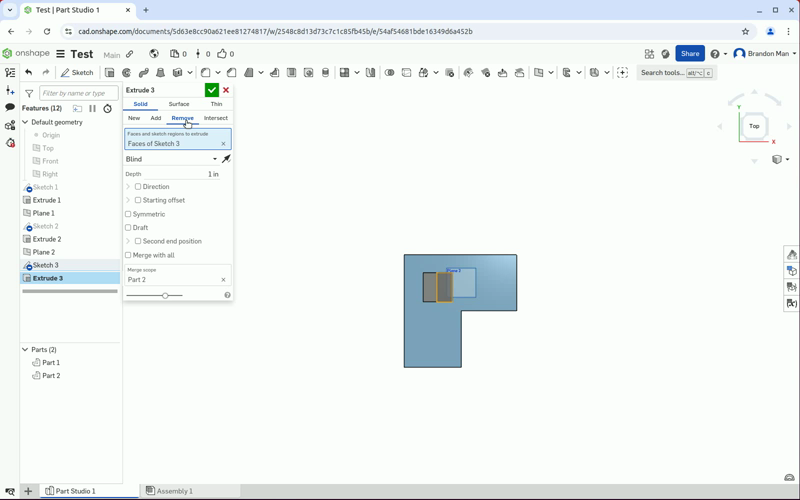
key(tab, 4)
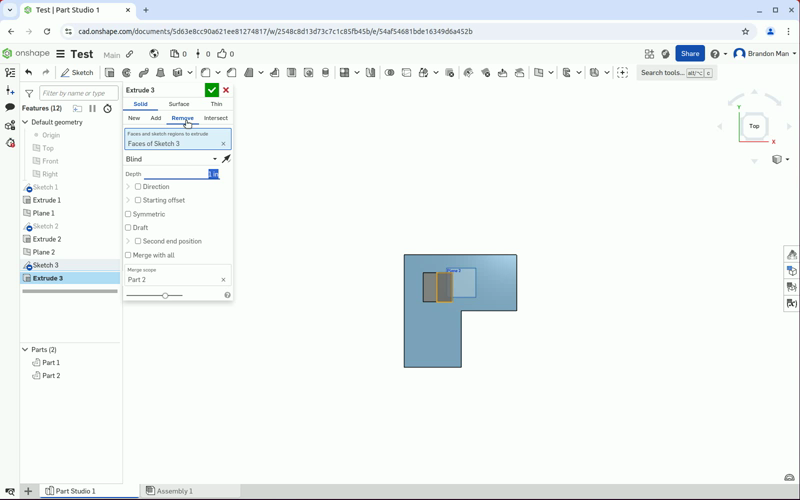
text(5.777)
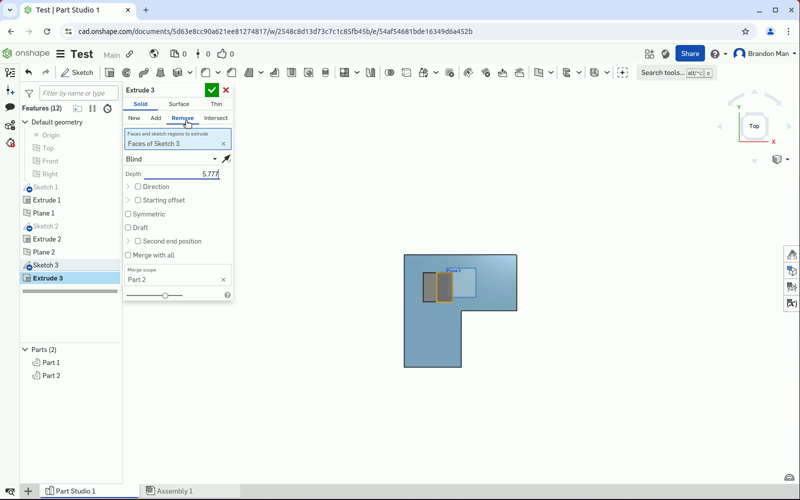
key(tab, 6)
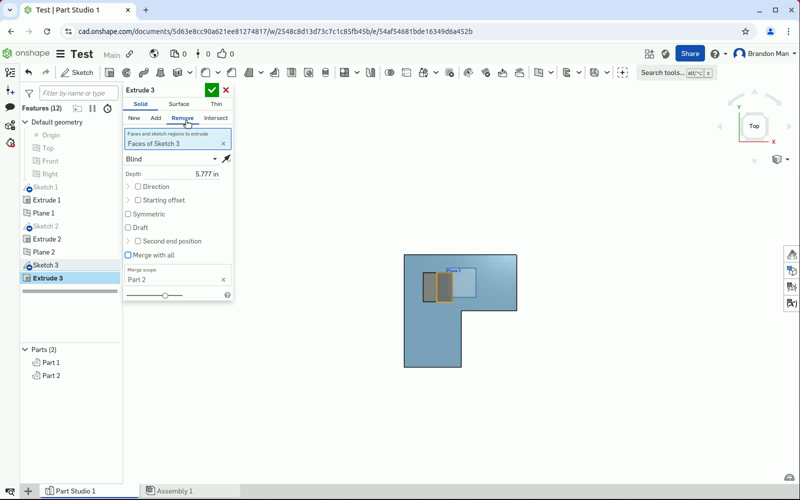
key(space)
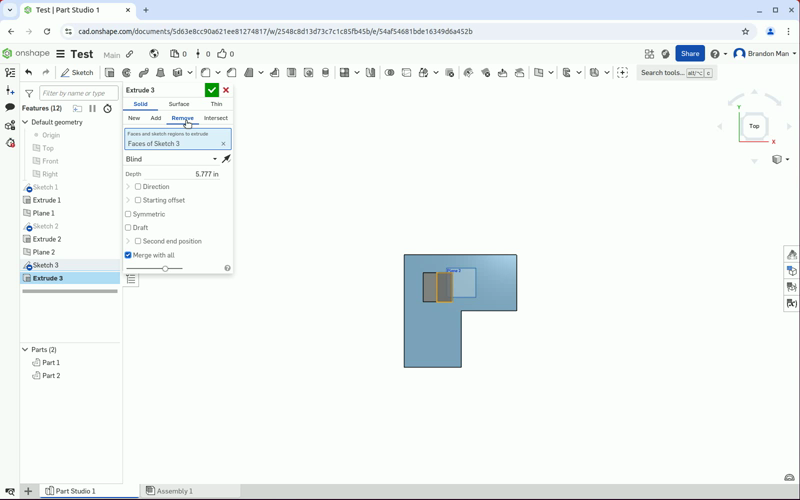
key(enter)
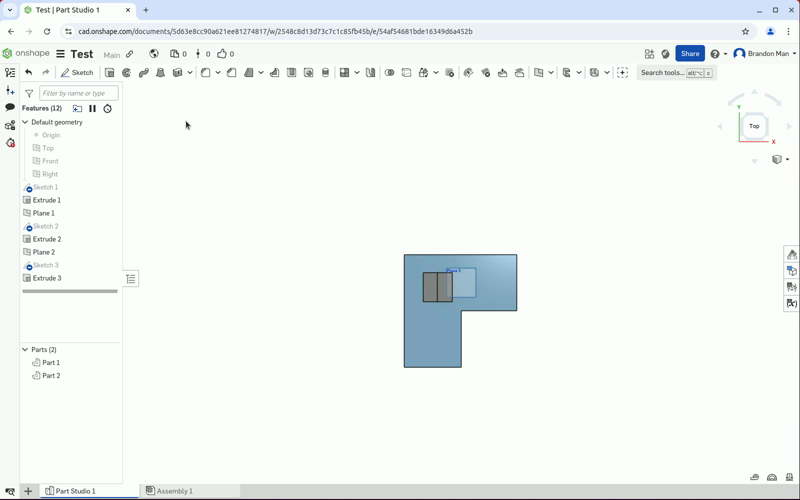
key(shift+h)
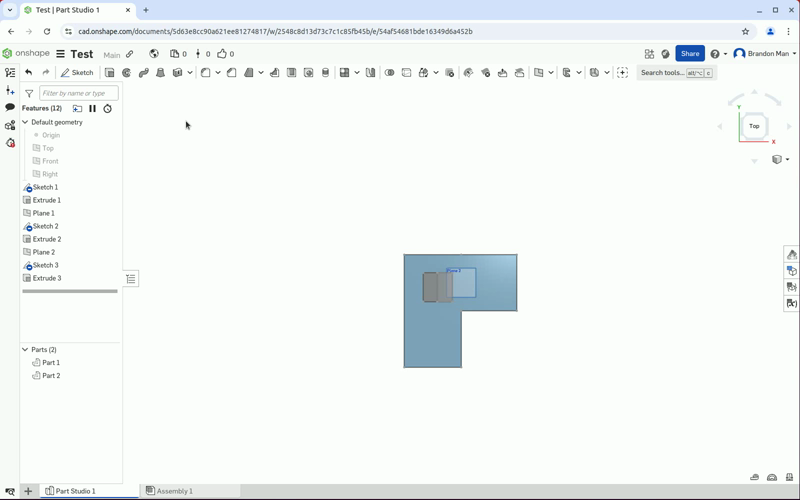
key(shift+h)
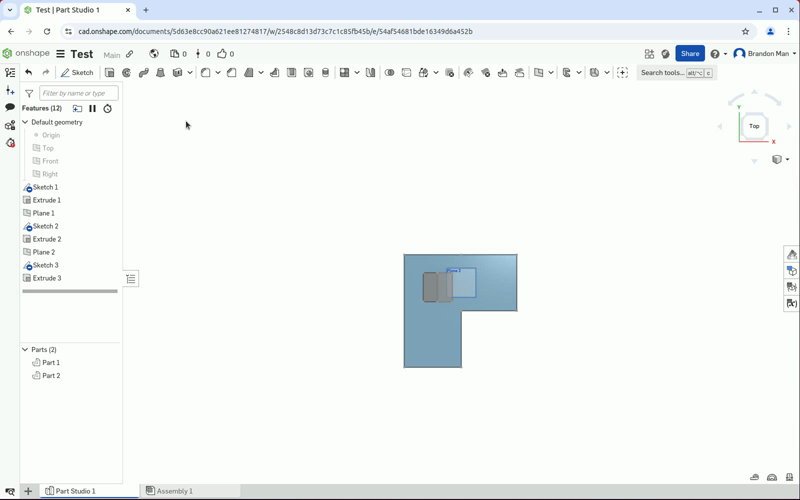
key(shift+7)
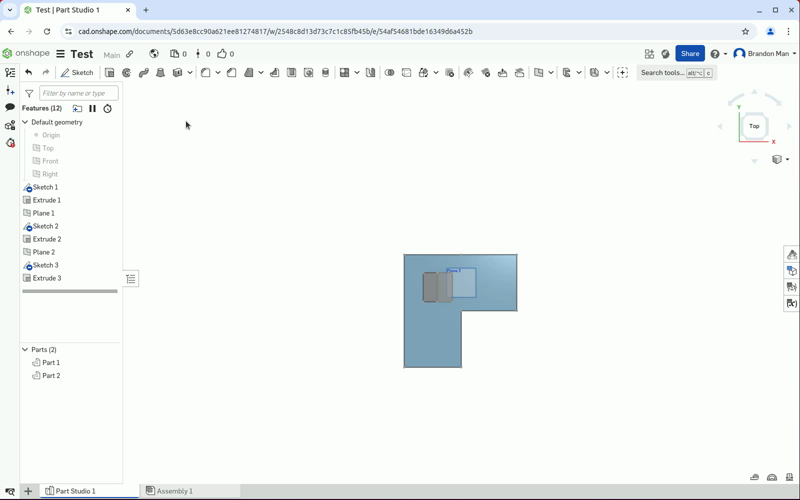
key(up, 3)
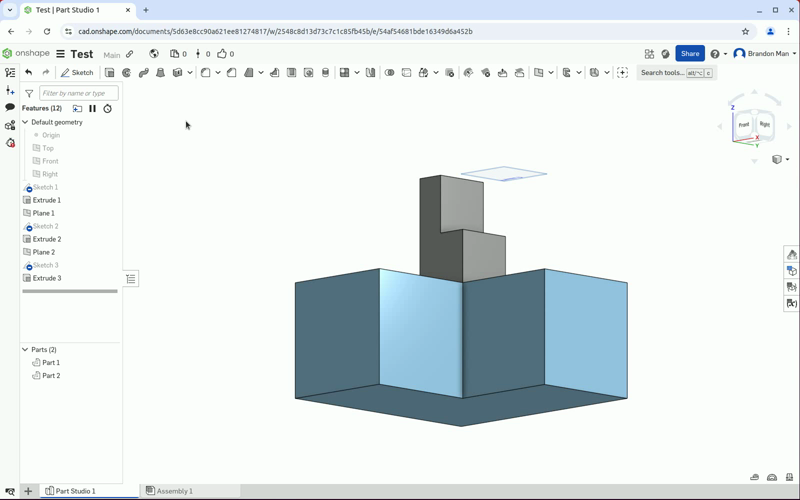
key(left, 3)
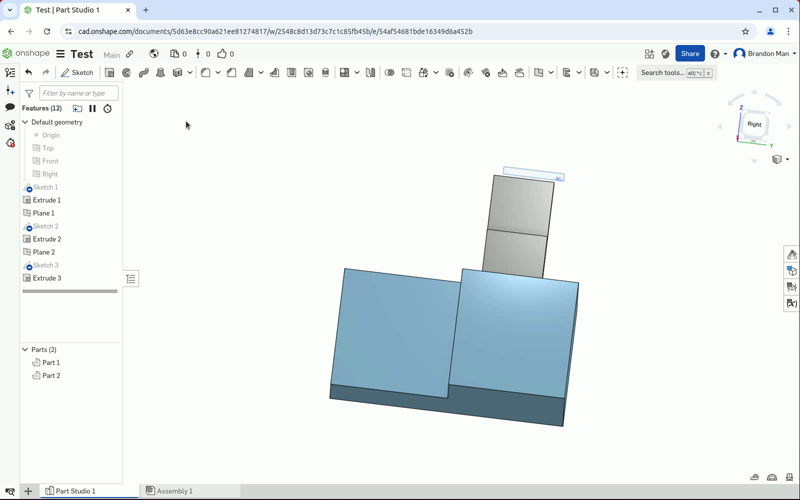
key(right, 3)
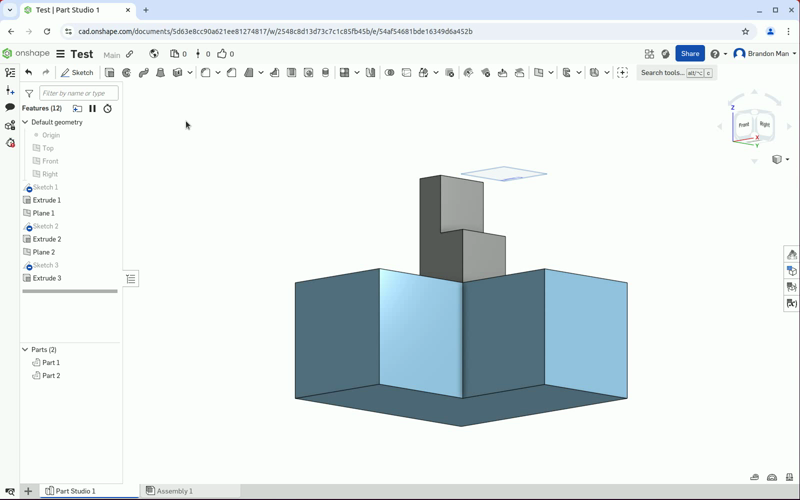
key(down, 3)
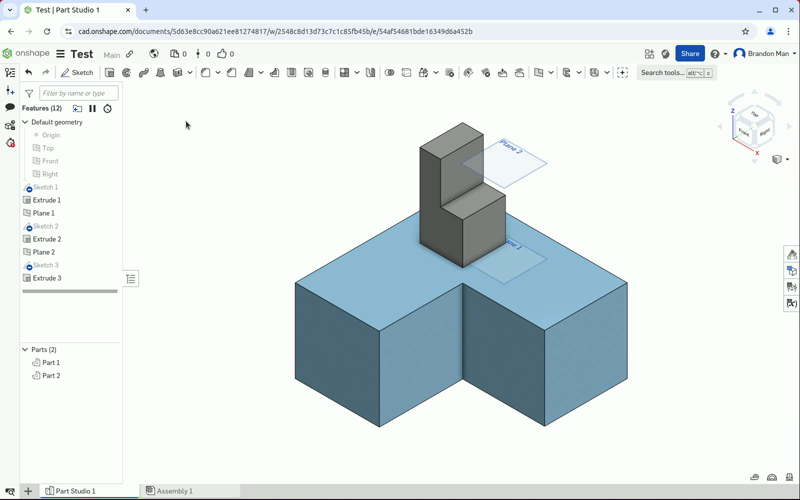
mouse_move(73, 189)
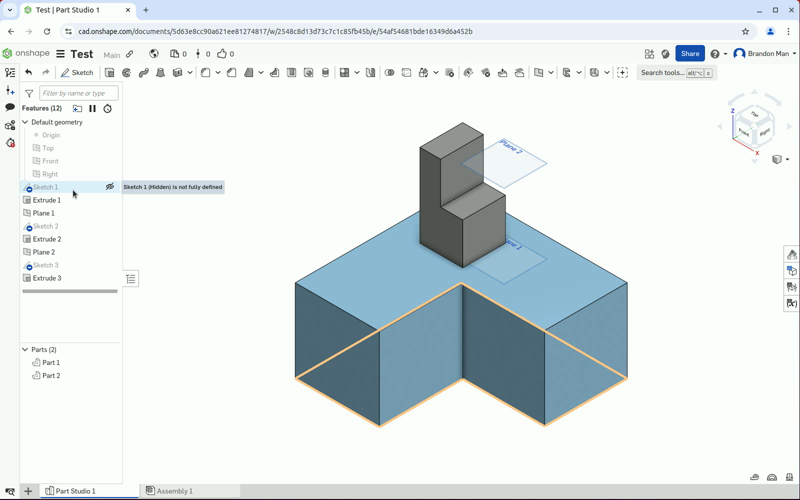
click(73, 189)